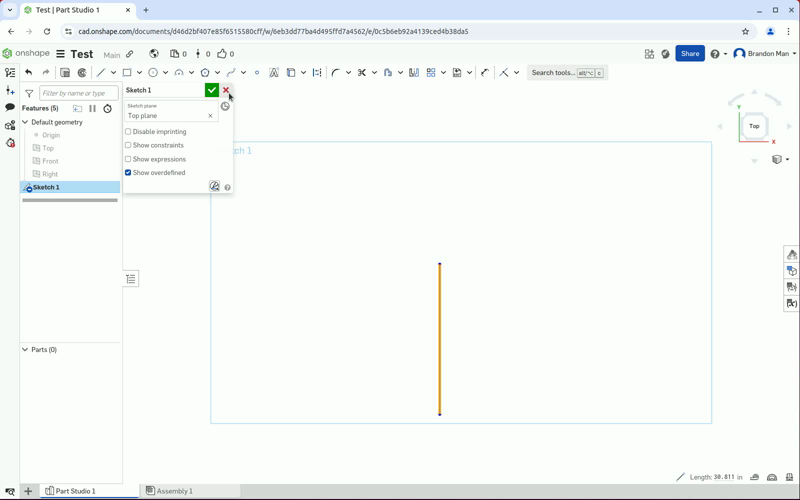
key(shift+h)
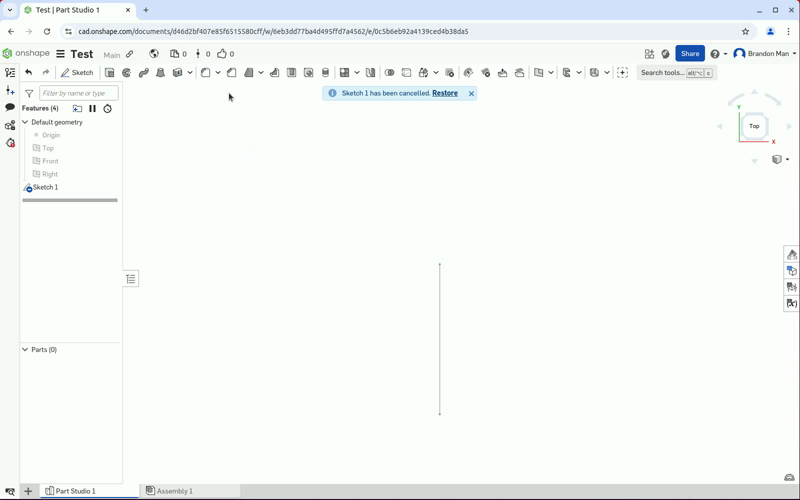
key(shift+s)
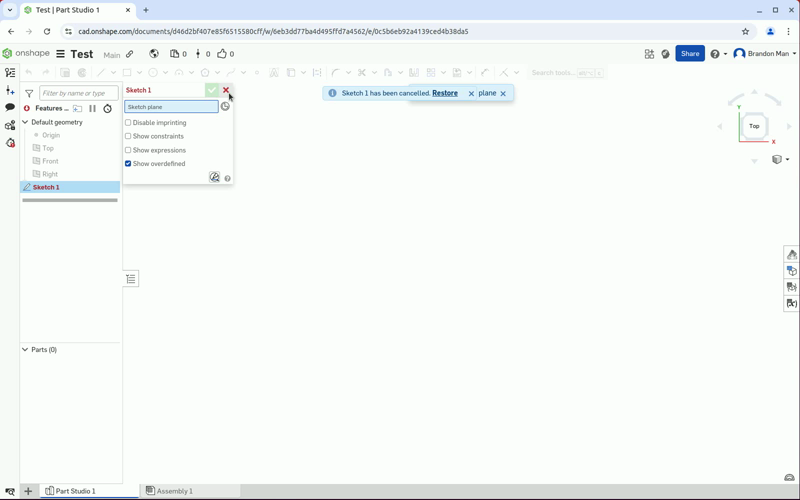
mouse_move(73, 150)
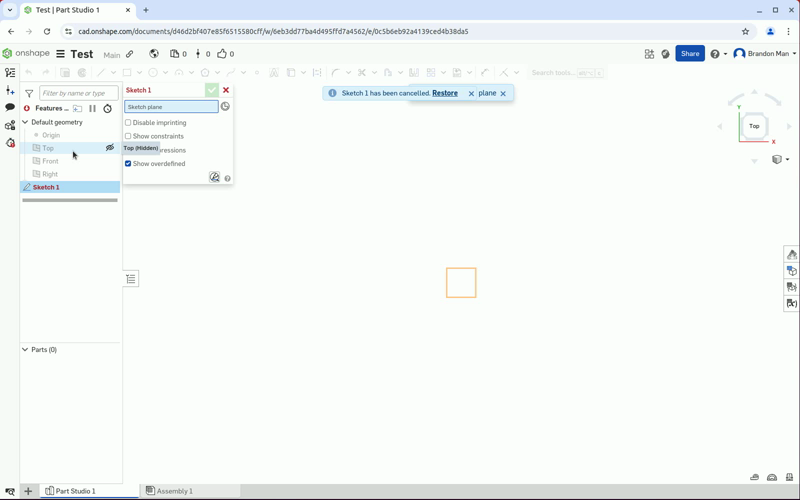
click(73, 150)
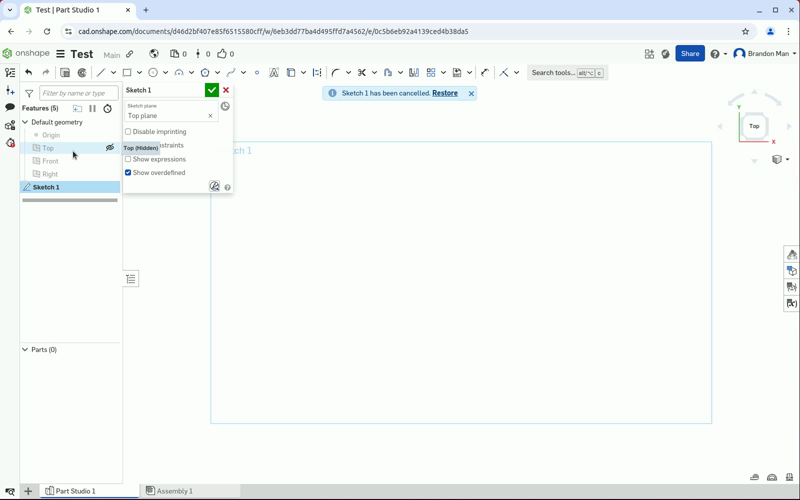
mouse_move(73, 352)
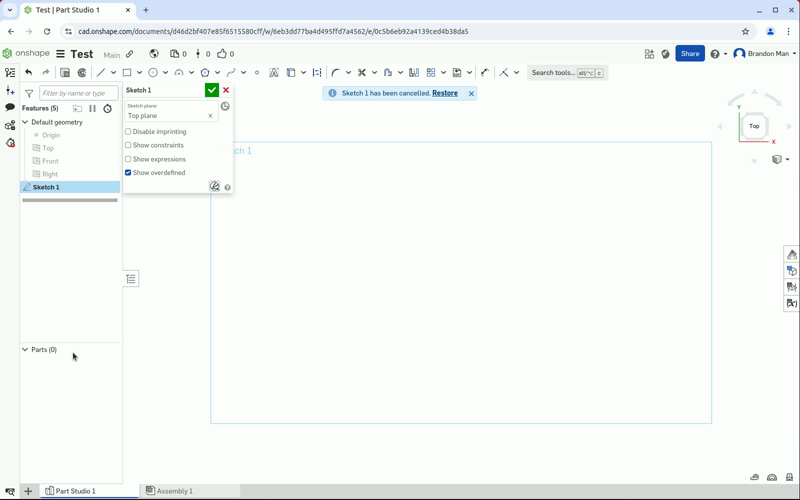
key(y)
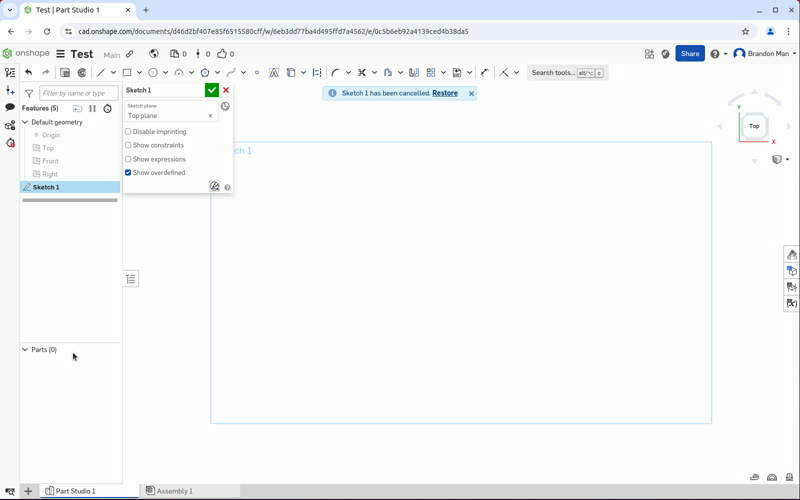
key(l)
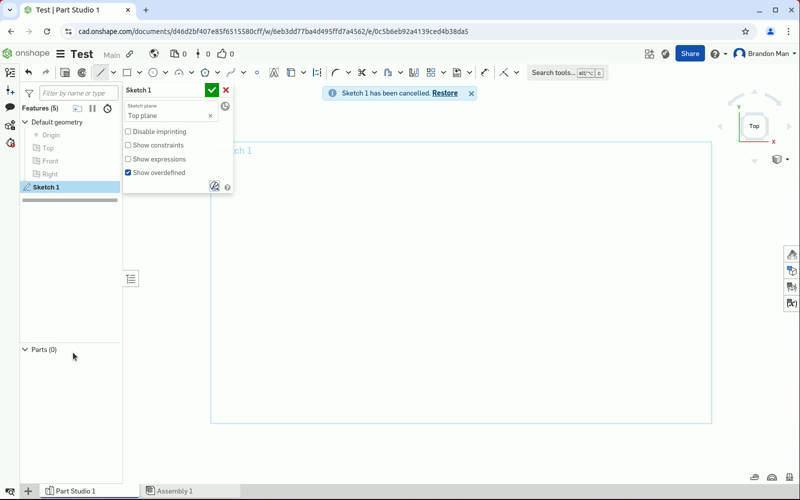
key_down(shift)
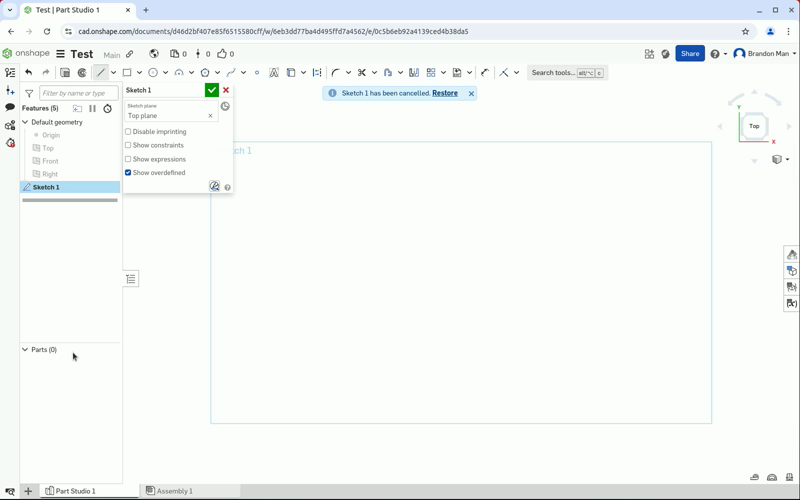
mouse_move(369, 304)
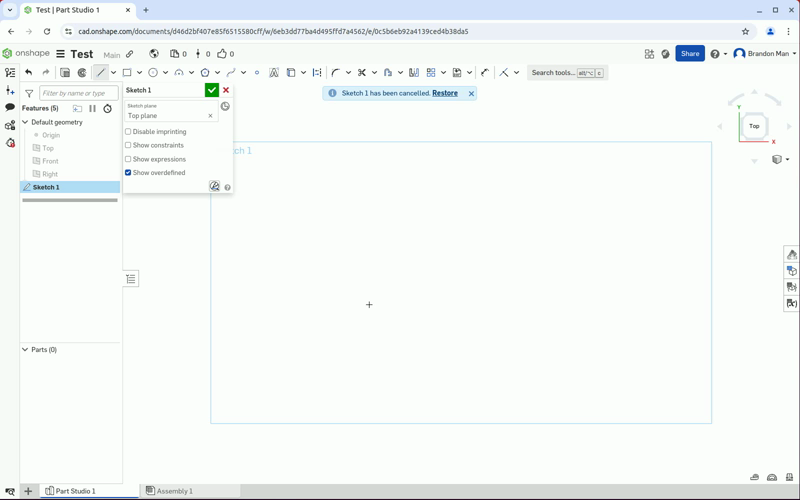
click(369, 304)
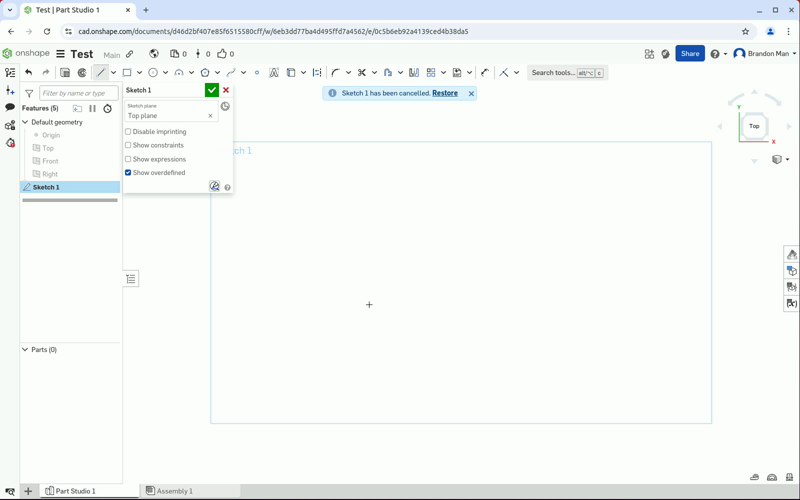
key_up(shift)
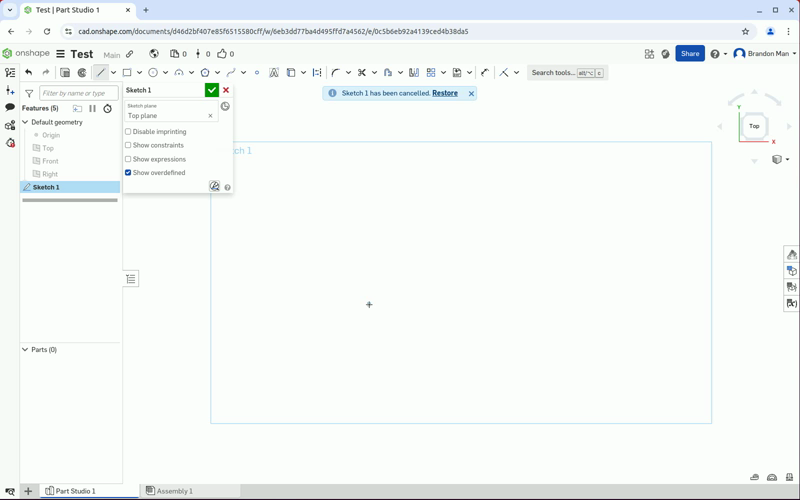
key_down(shift)
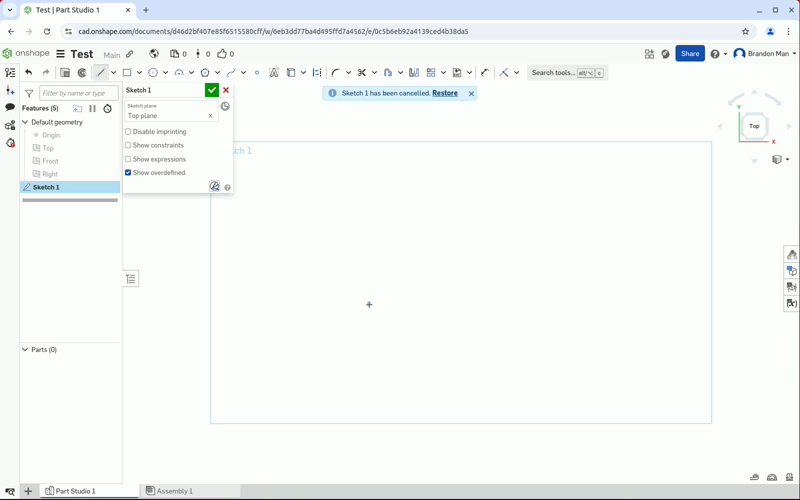
mouse_move(399, 304)
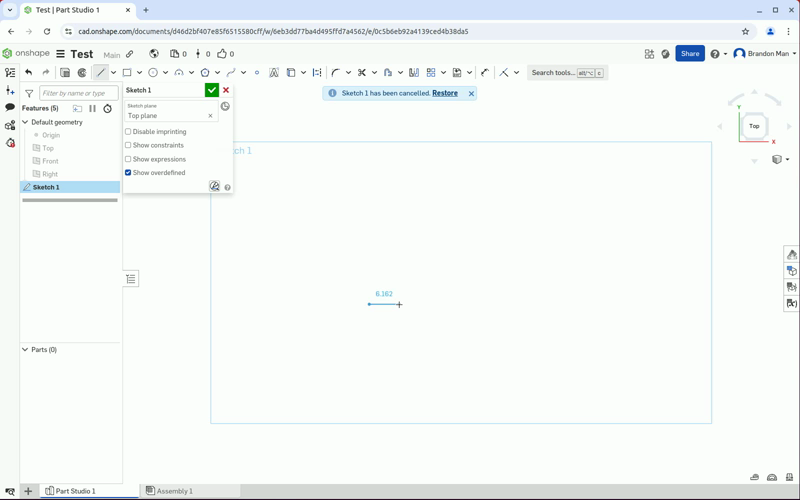
mouse_move(369, 296)
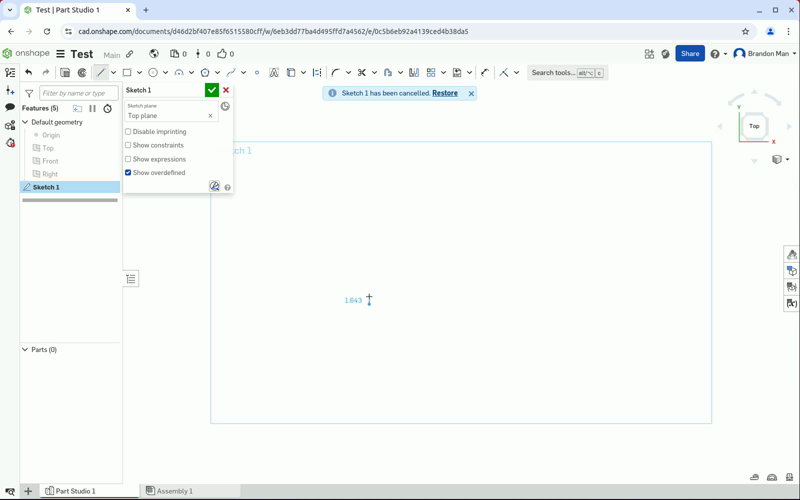
click(369, 296)
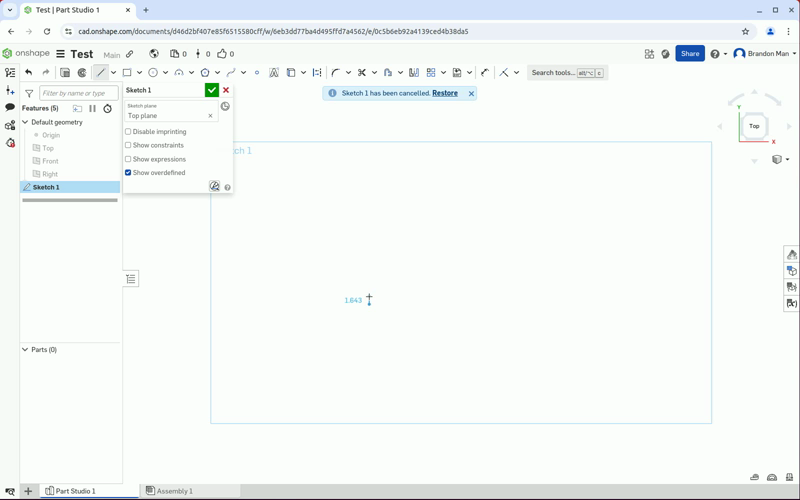
key_up(shift)
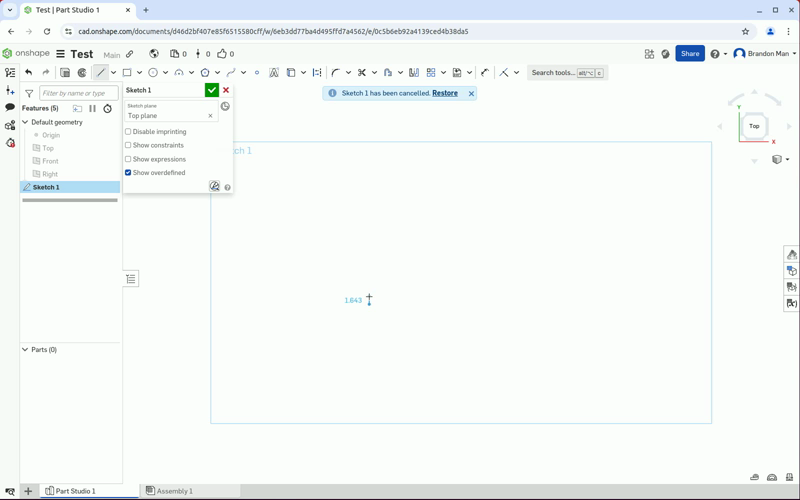
key(esc)
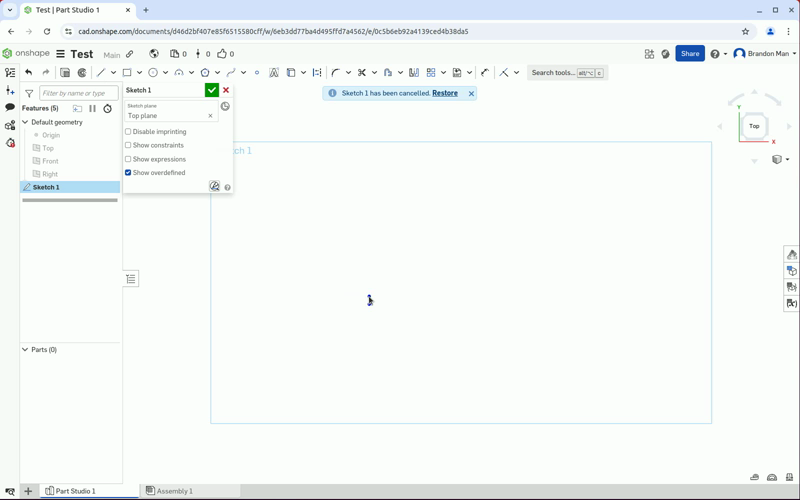
key(a)
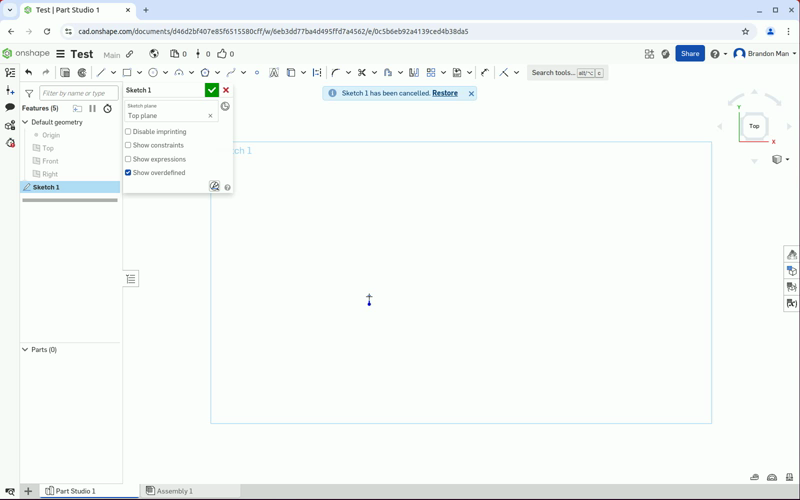
mouse_move(369, 296)
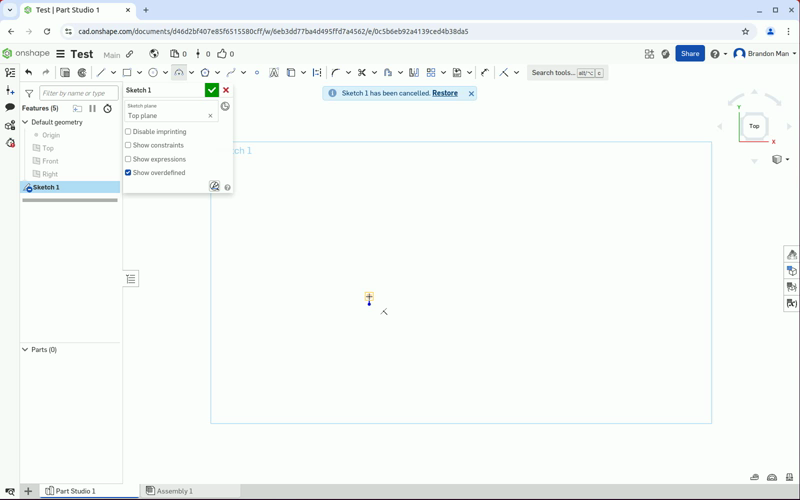
click(369, 296)
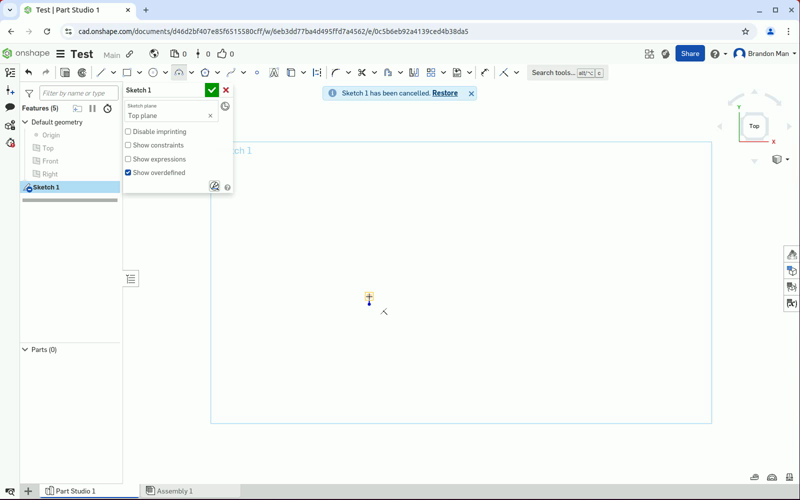
key_down(shift)
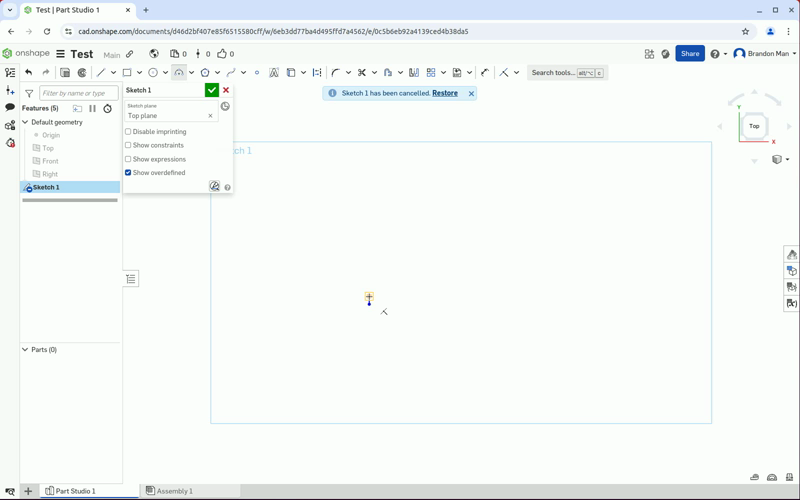
mouse_move(383, 281)
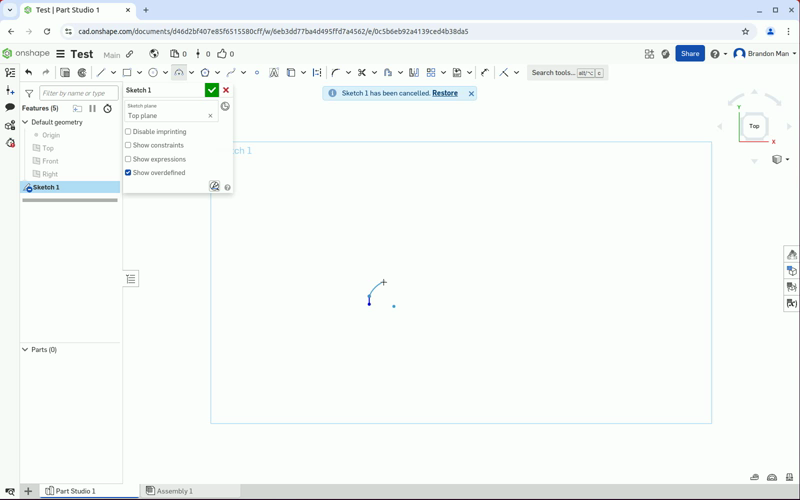
click(383, 281)
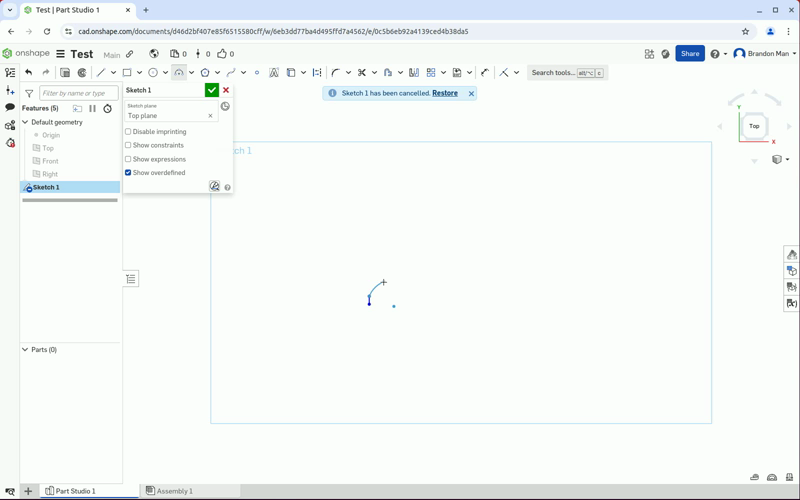
mouse_move(359, 271)
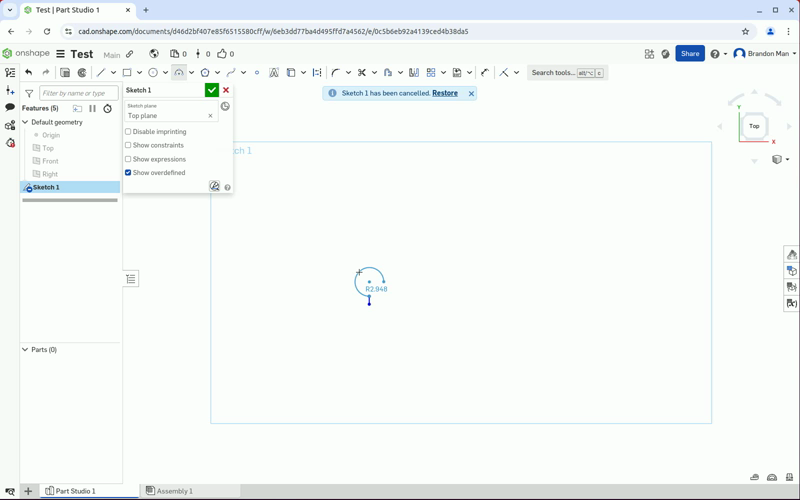
click(359, 271)
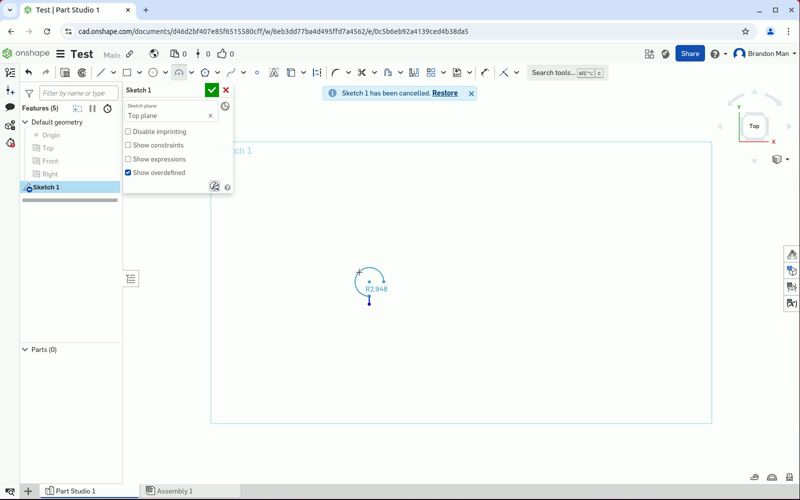
key_up(shift)
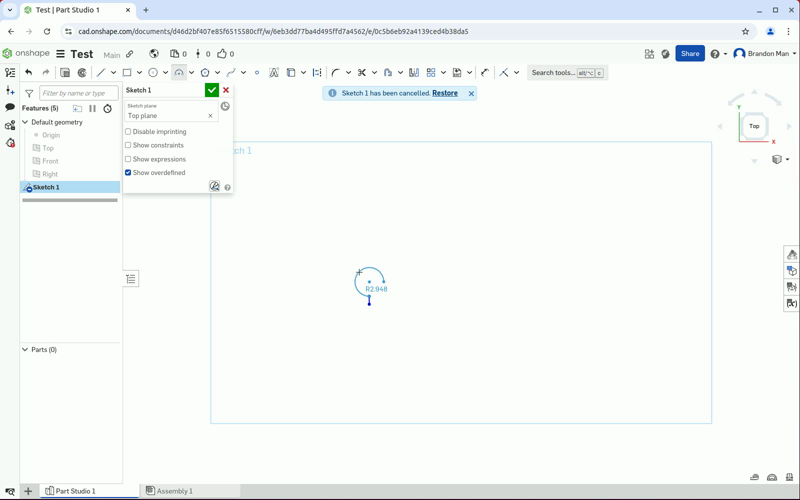
key(esc)
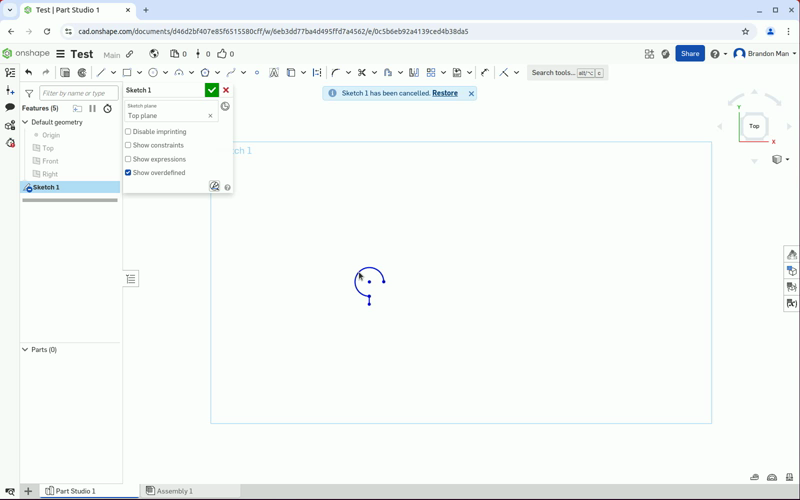
key(l)
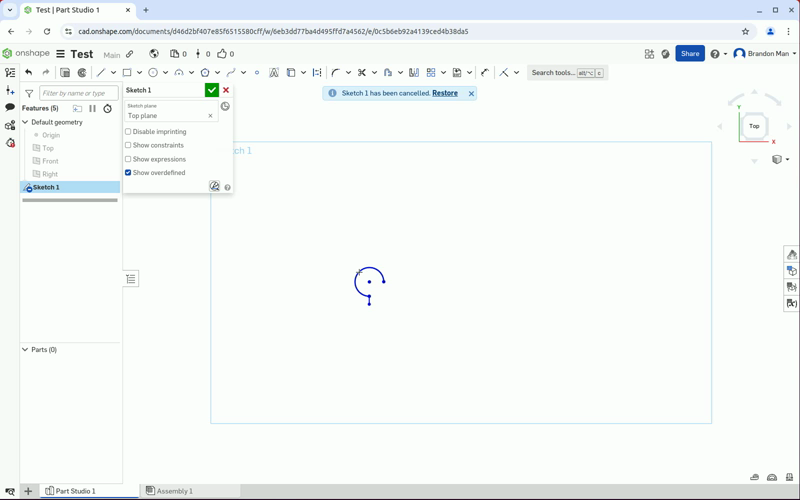
mouse_move(383, 281)
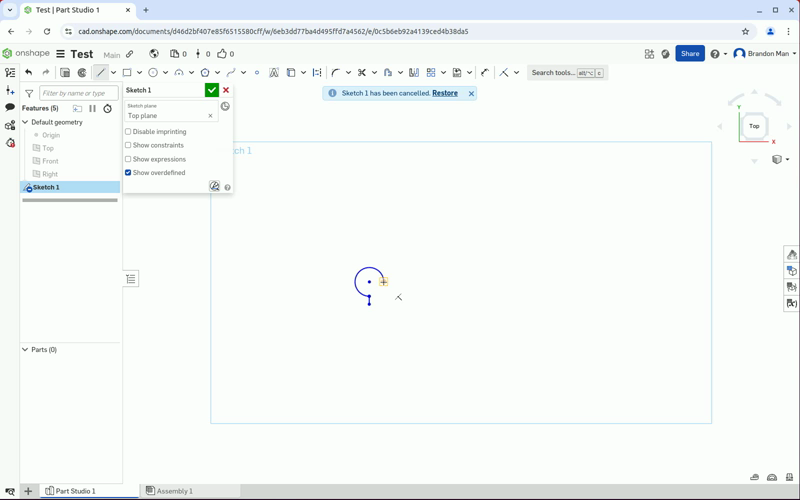
click(383, 281)
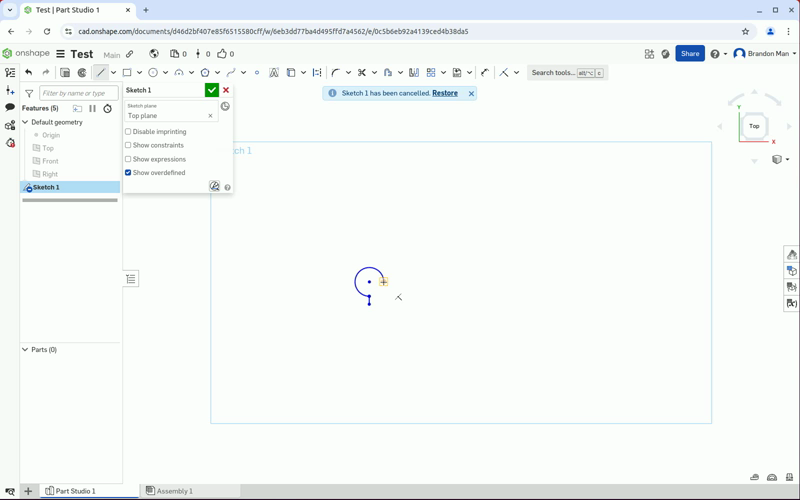
key_down(shift)
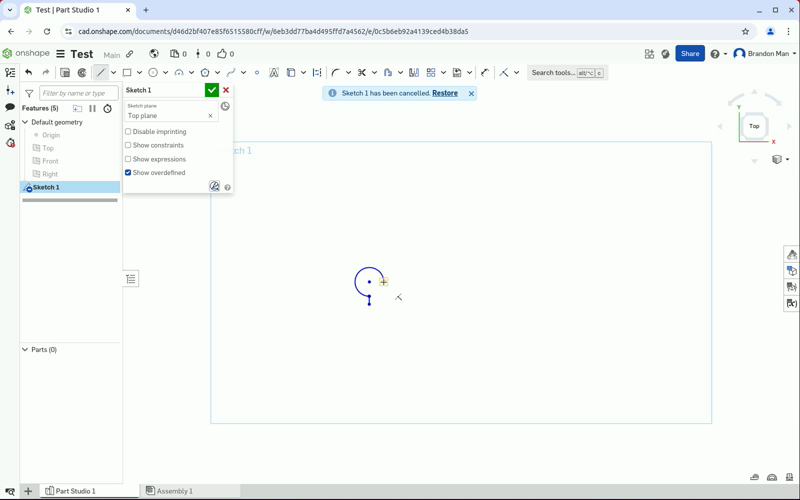
mouse_move(413, 281)
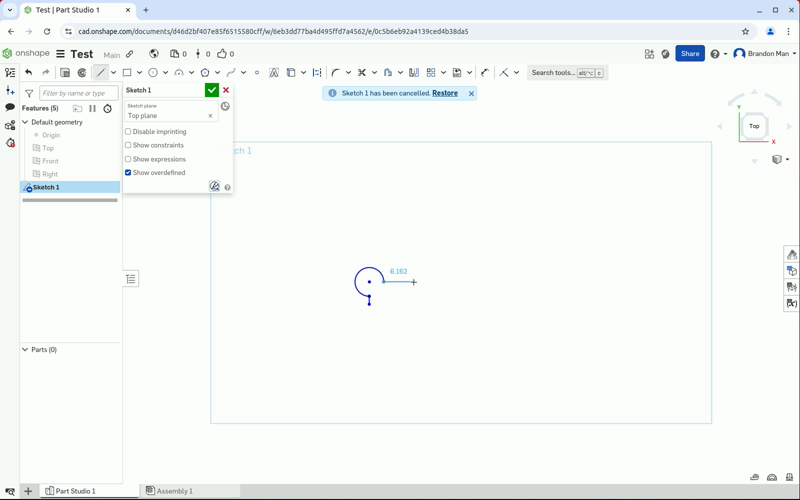
mouse_move(391, 281)
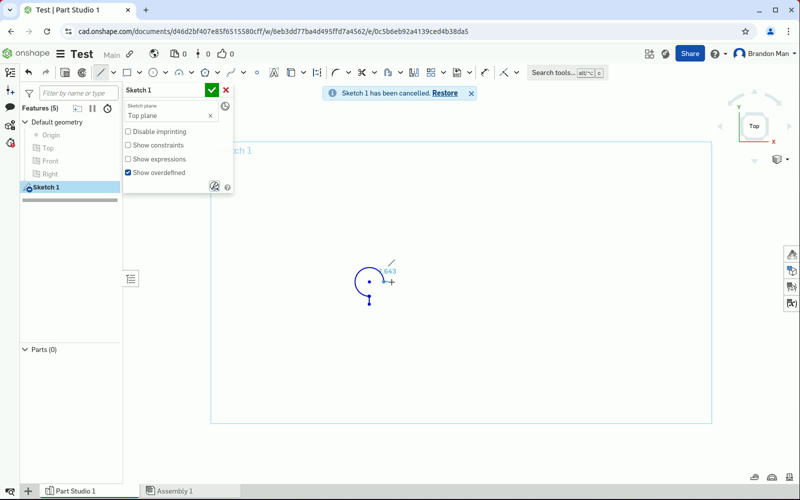
click(391, 281)
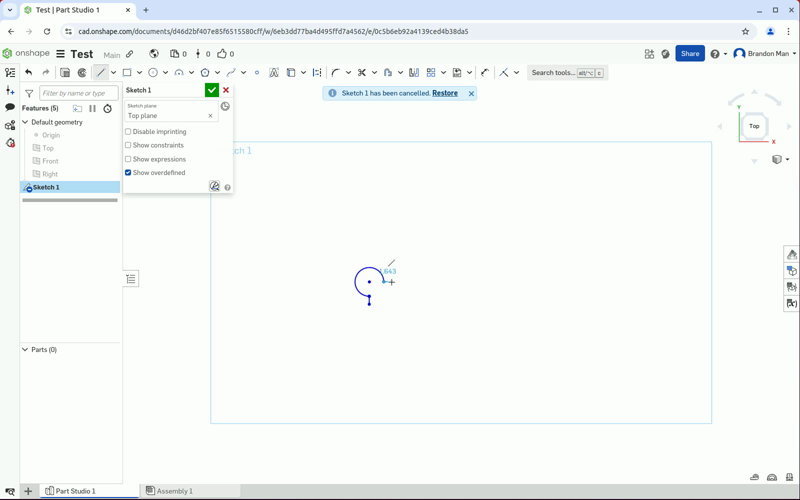
key_up(shift)
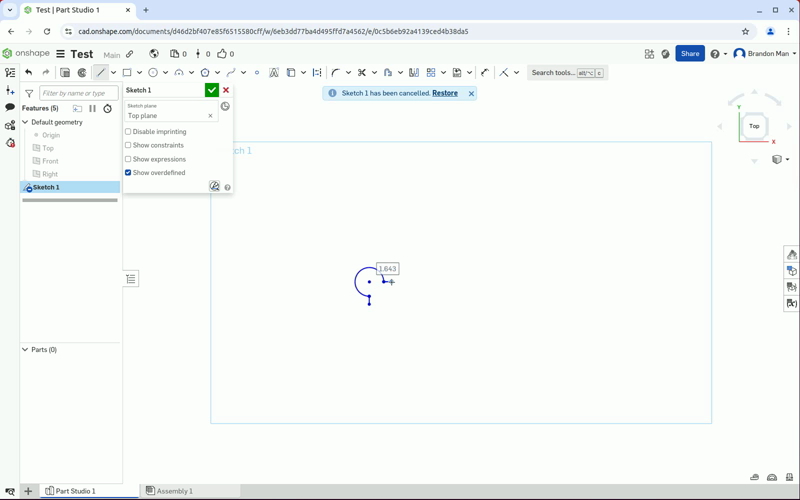
key(esc)
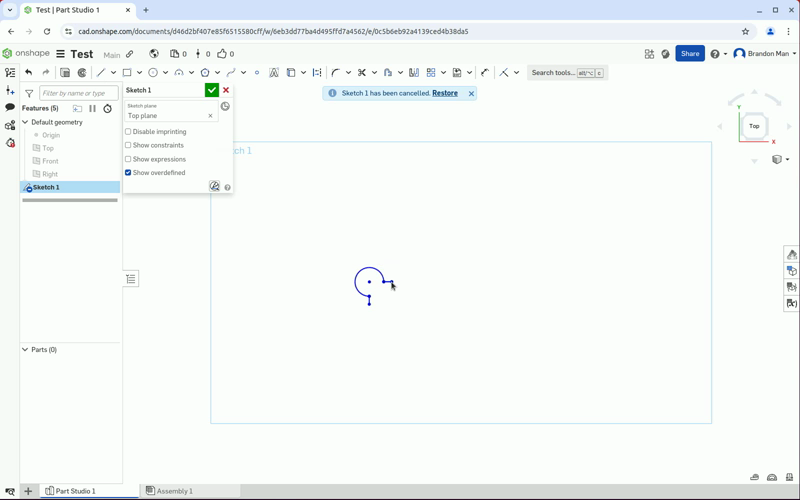
key(a)
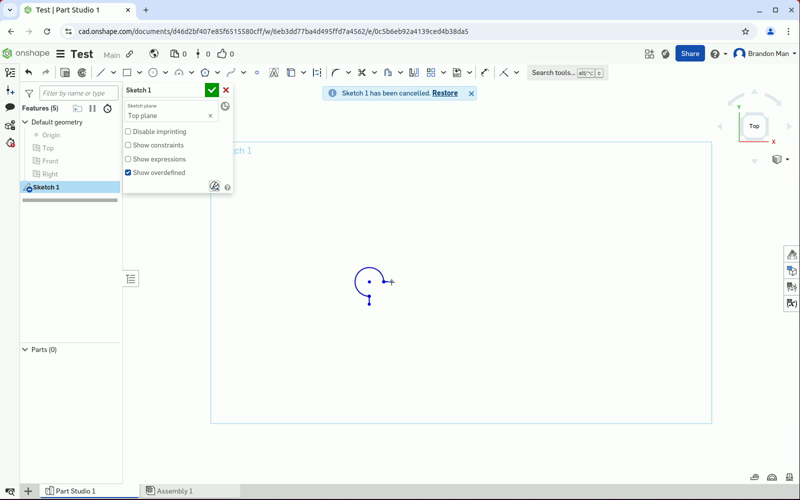
mouse_move(391, 281)
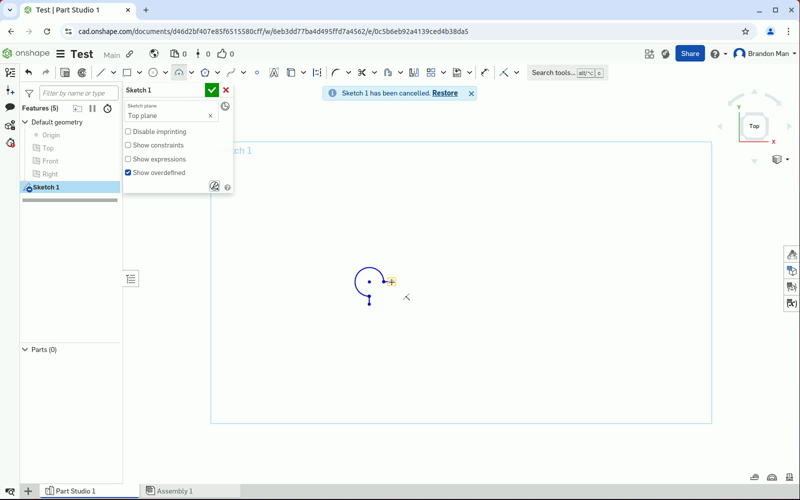
click(391, 281)
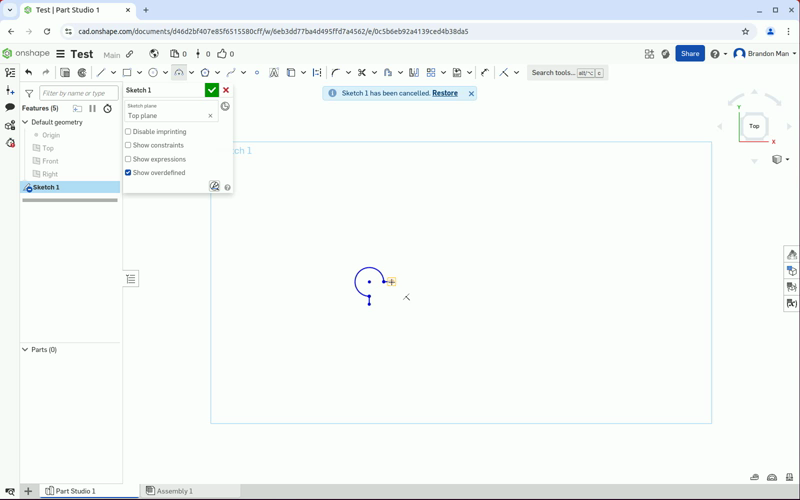
key_down(shift)
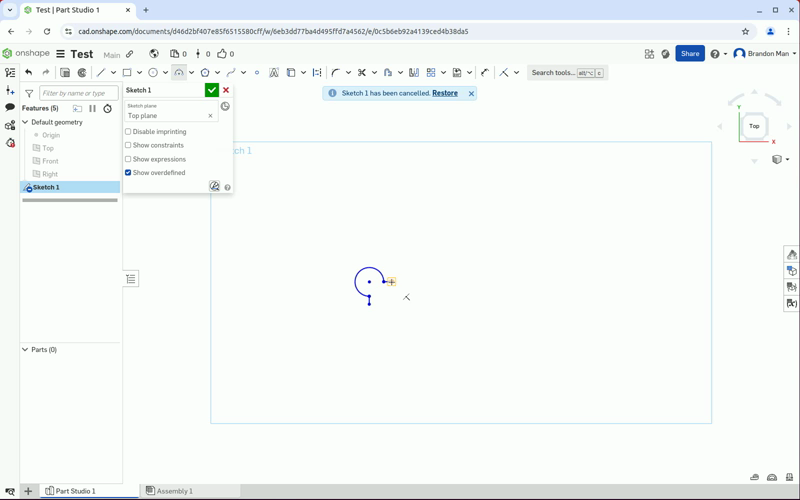
mouse_move(374, 260)
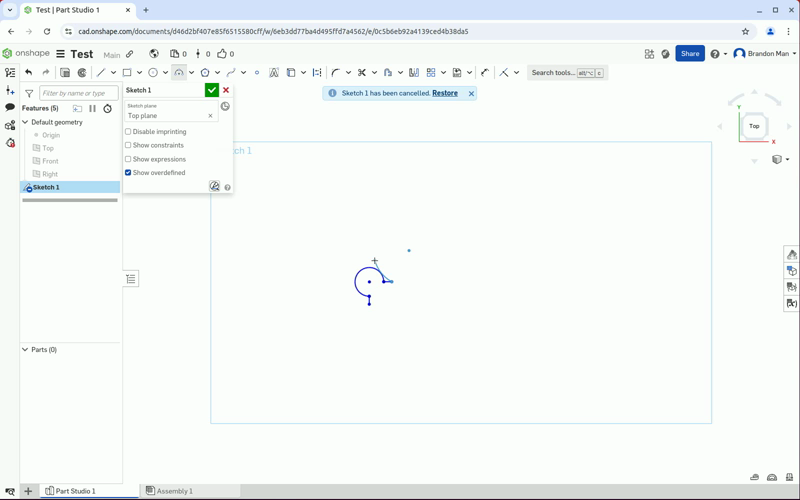
click(374, 260)
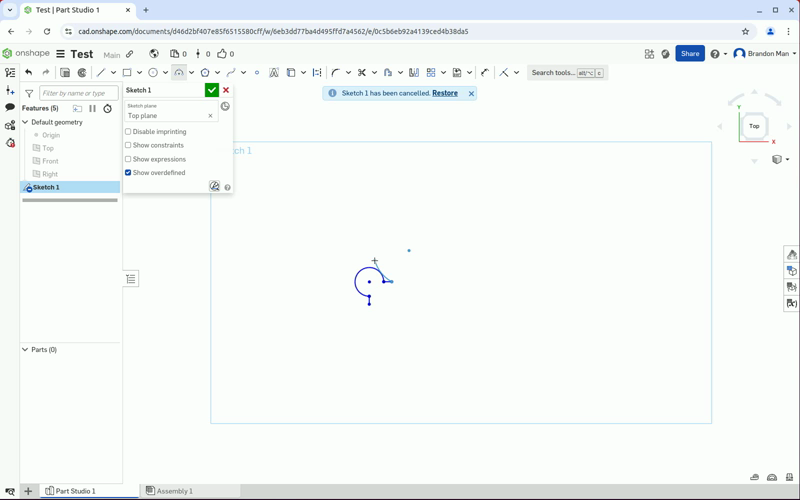
mouse_move(386, 268)
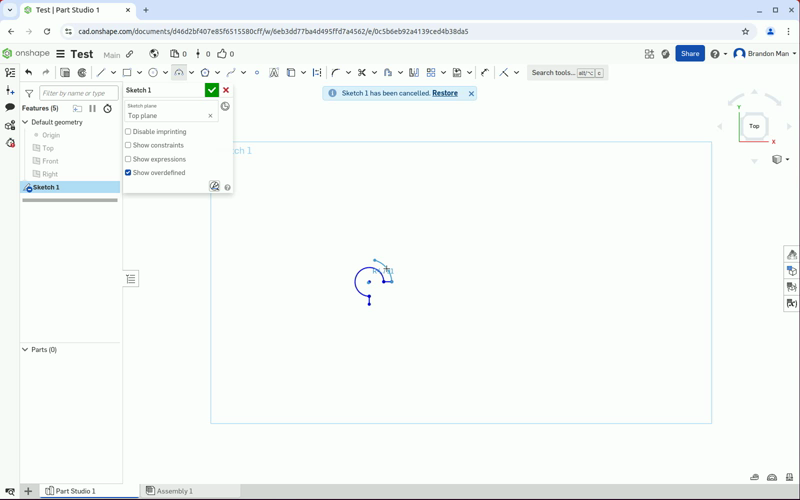
click(386, 268)
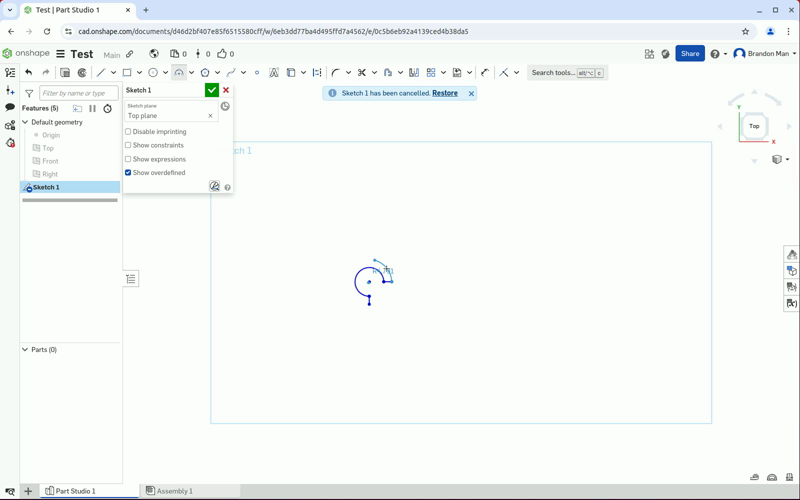
key_up(shift)
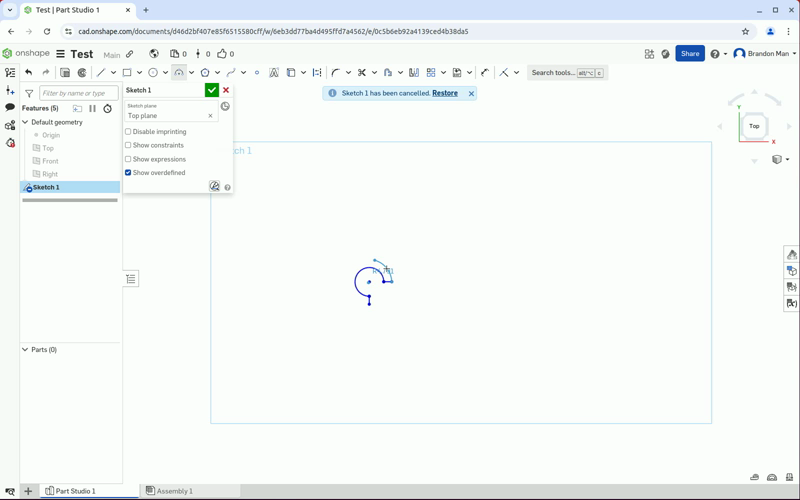
key(esc)
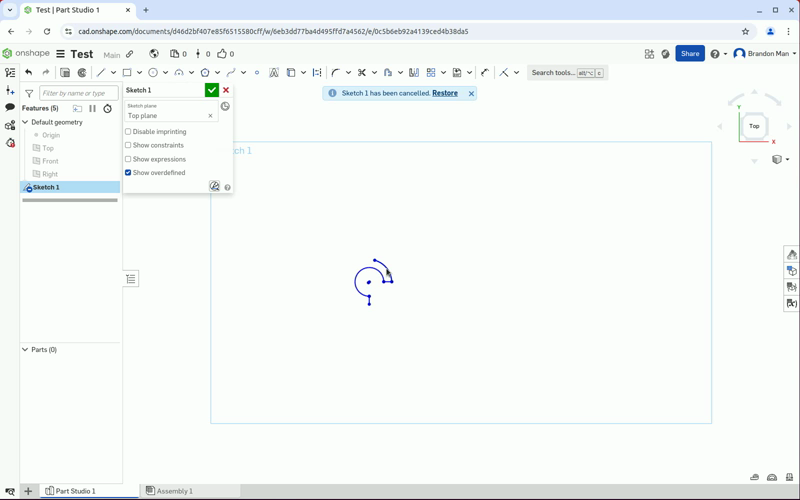
key(l)
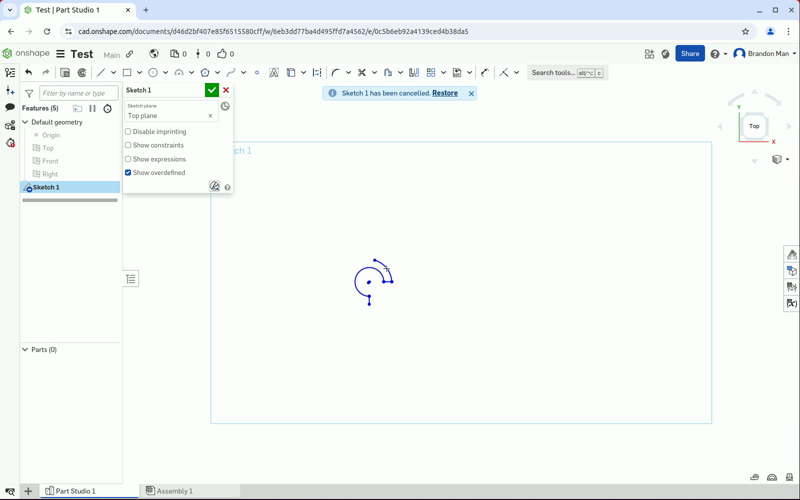
mouse_move(374, 260)
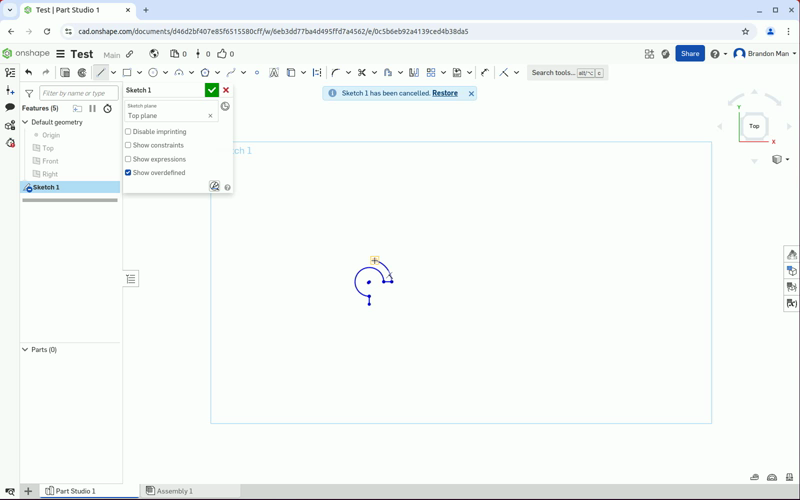
click(374, 260)
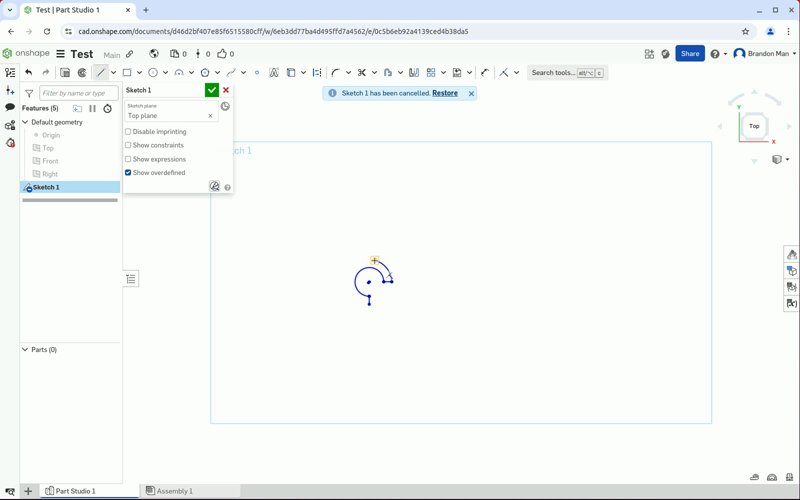
key_down(shift)
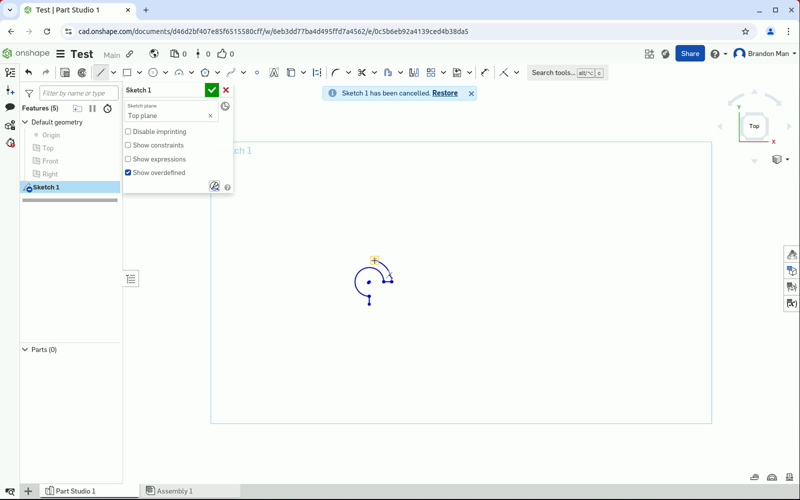
mouse_move(404, 260)
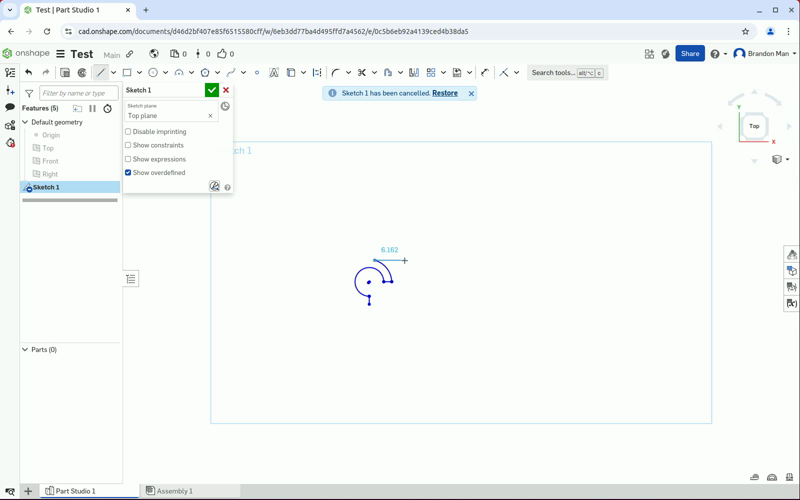
mouse_move(369, 260)
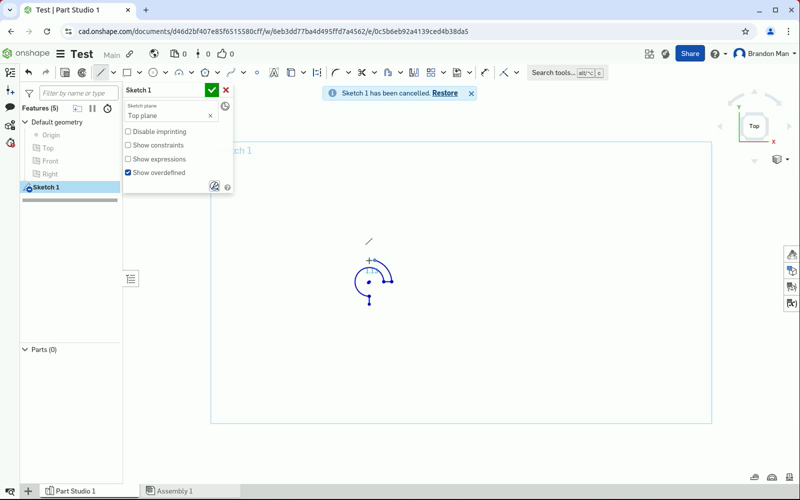
scroll(6)
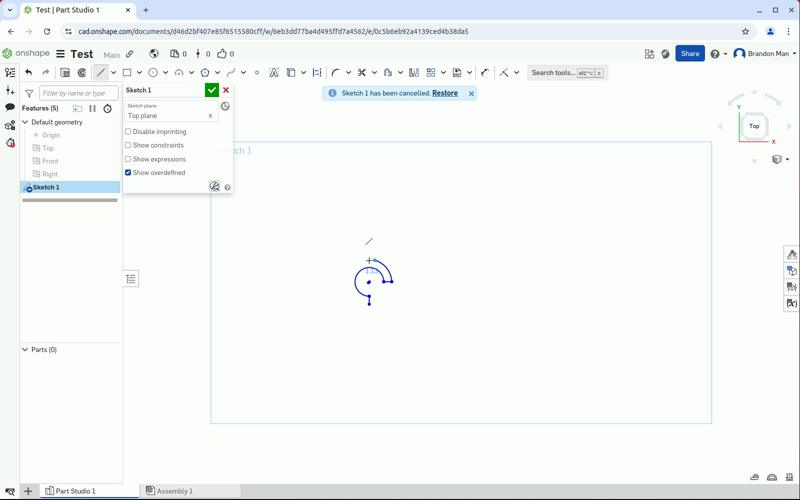
scroll(6)
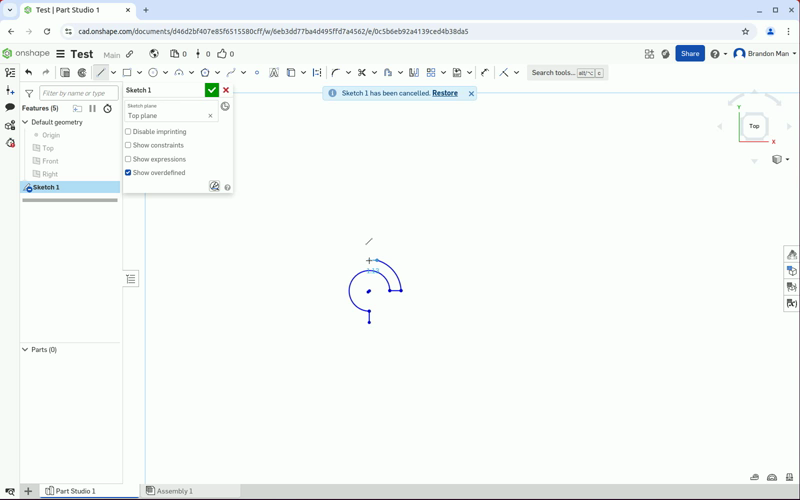
scroll(6)
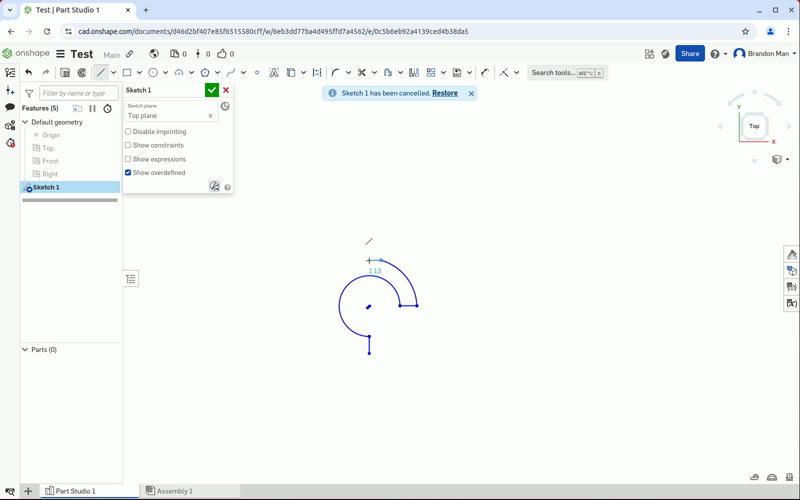
scroll(6)
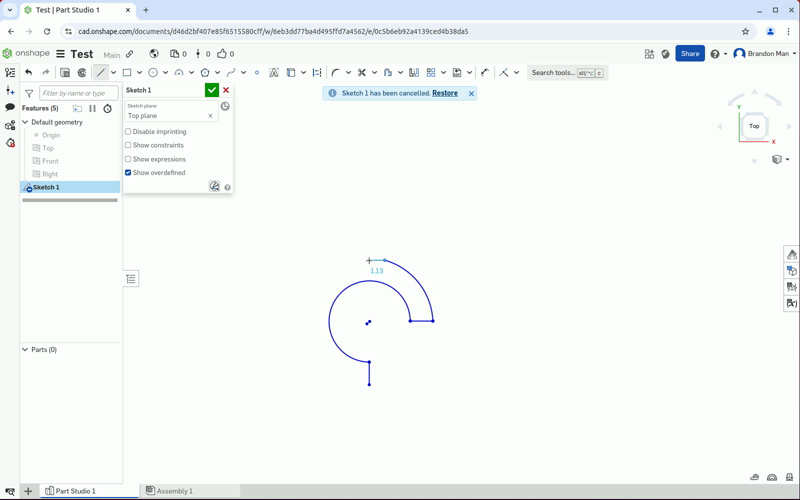
scroll(6)
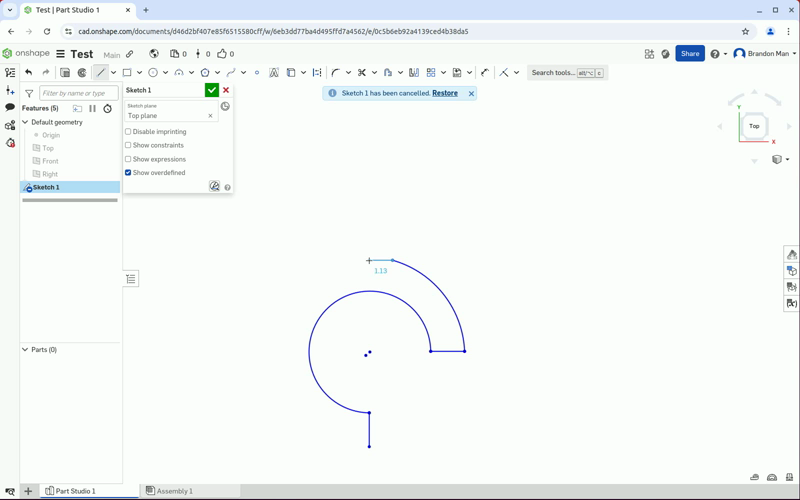
scroll(6)
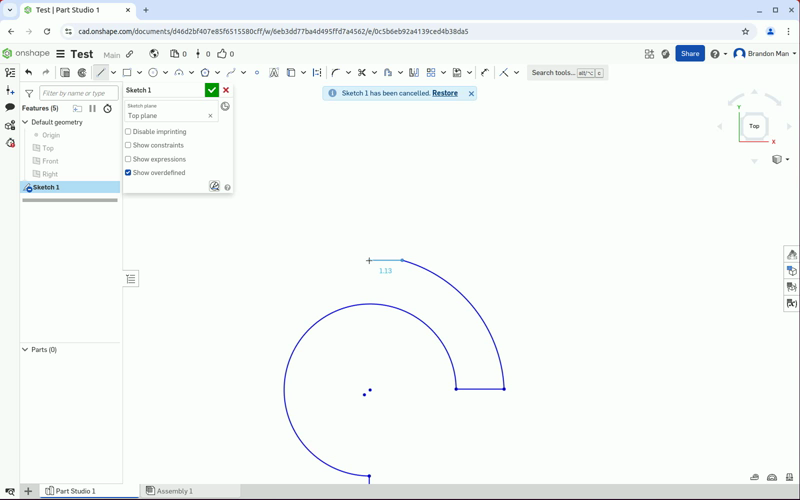
scroll(6)
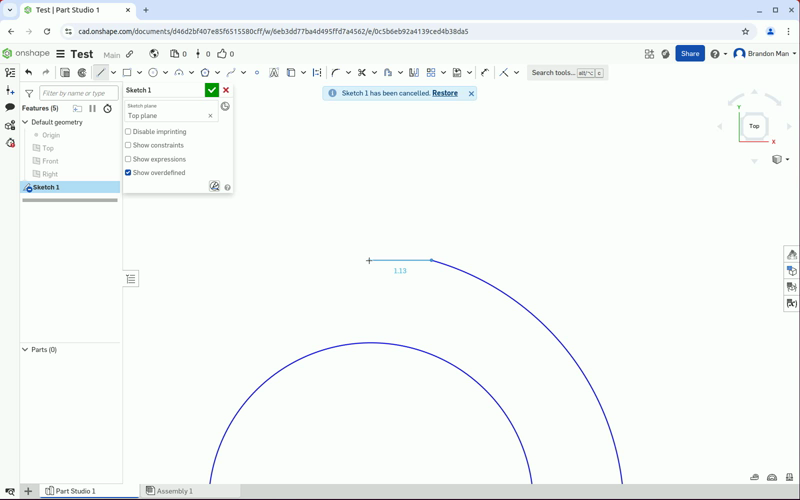
click(369, 260)
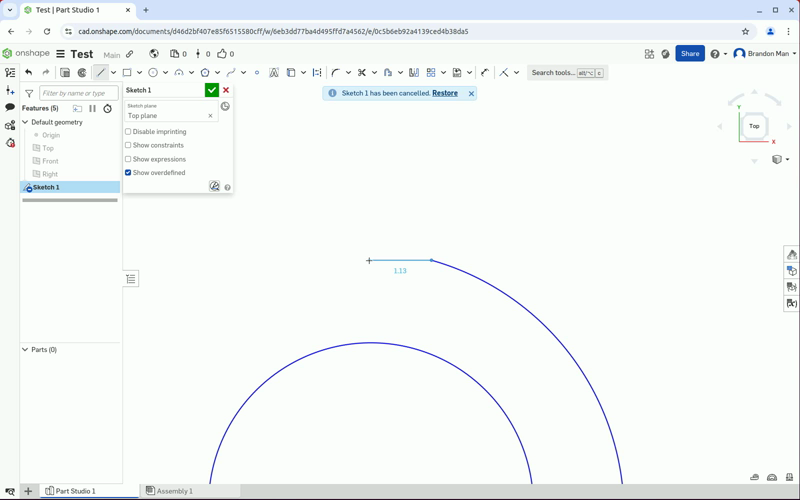
scroll(-6)
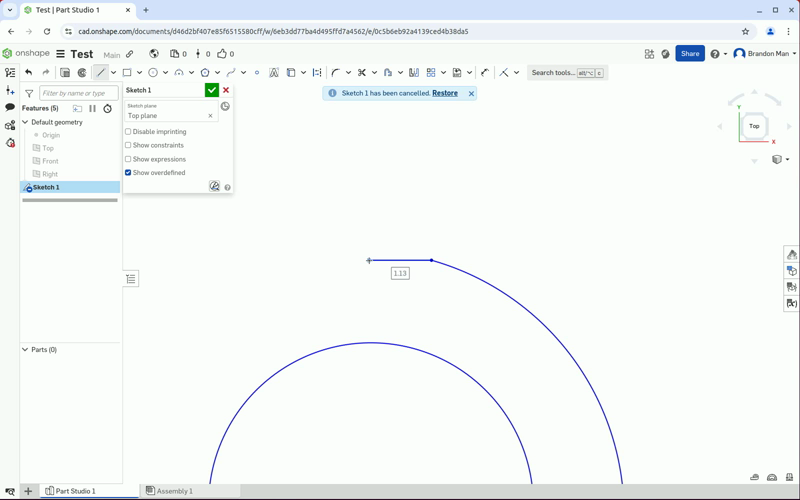
scroll(-6)
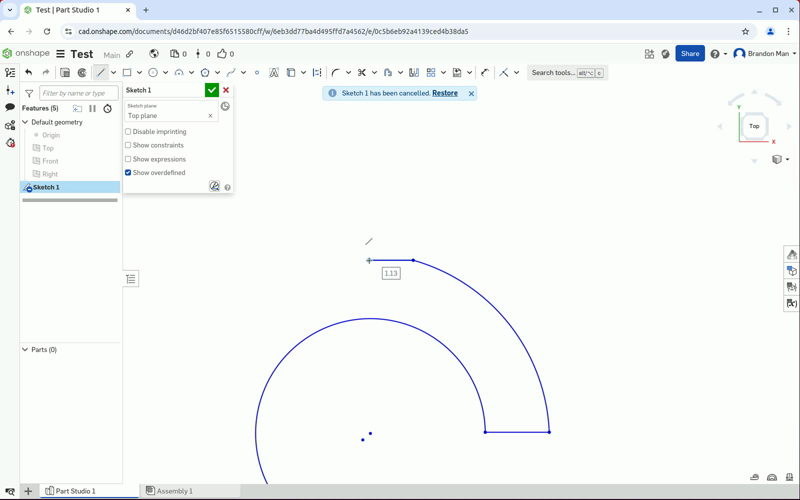
scroll(-6)
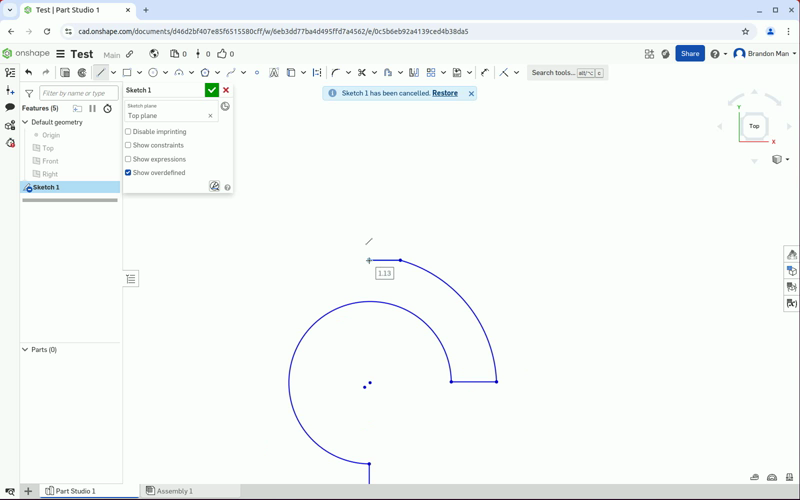
scroll(-6)
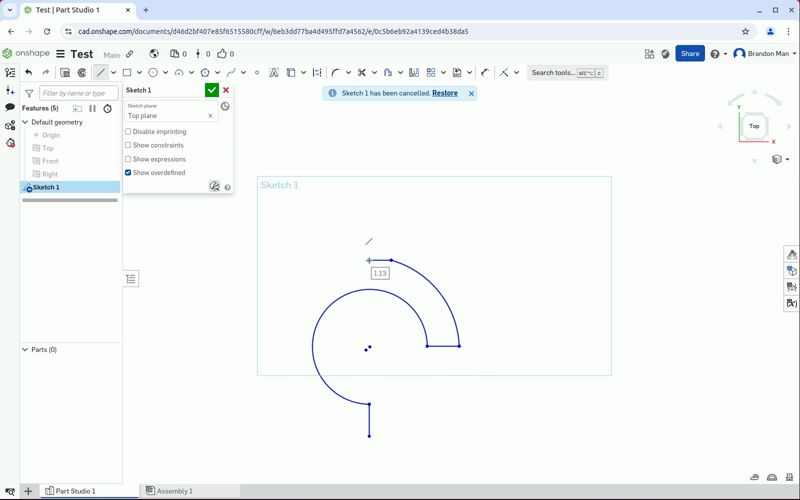
scroll(-6)
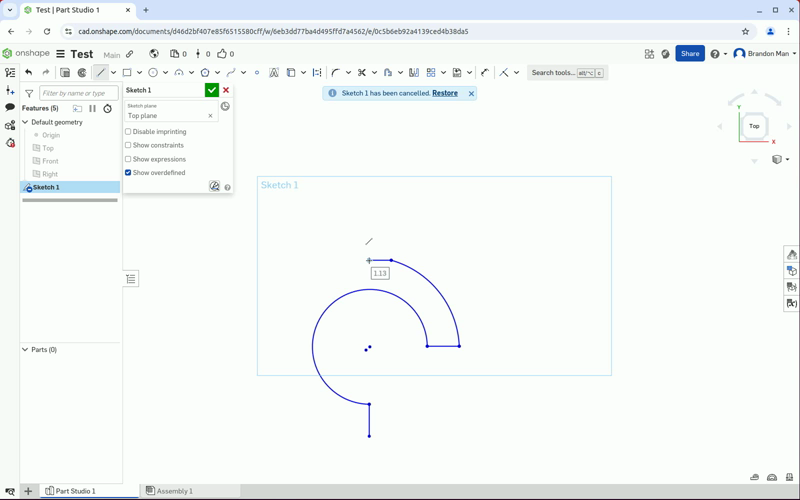
scroll(-6)
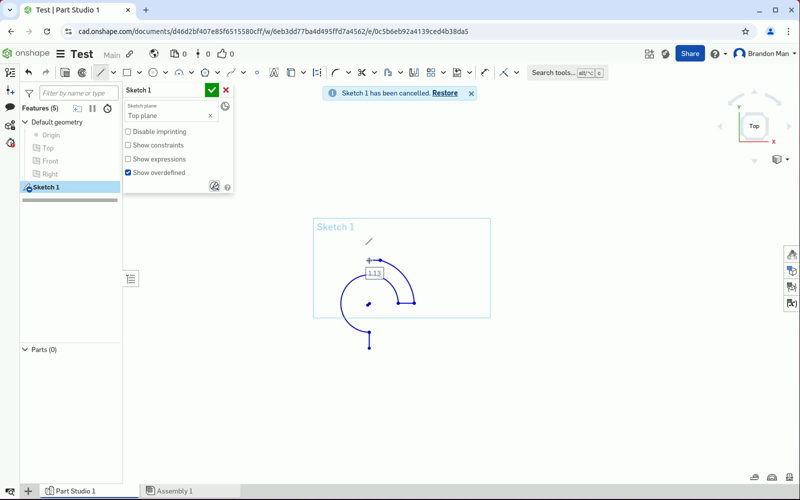
scroll(-6)
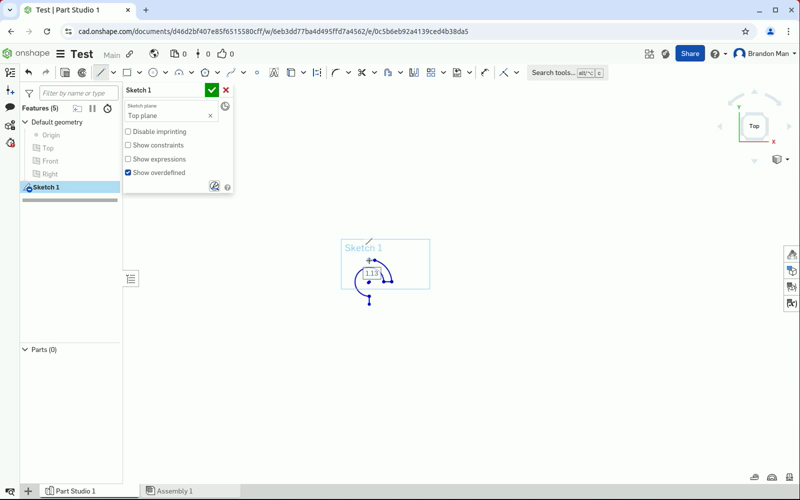
key_up(shift)
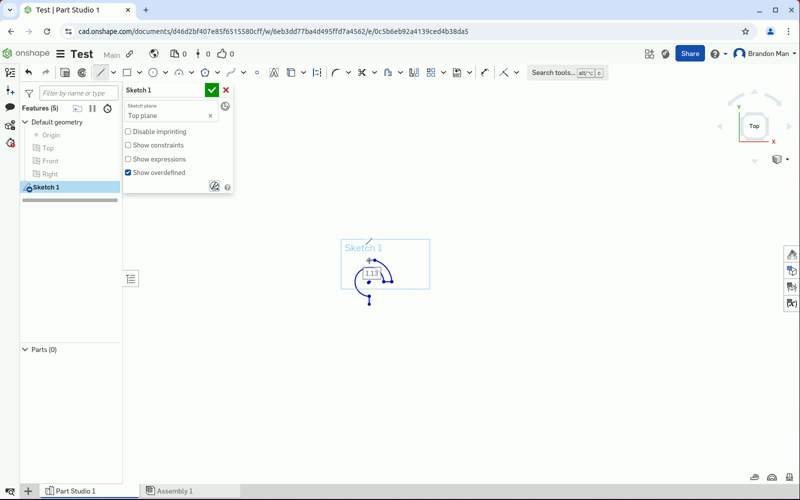
key(esc)
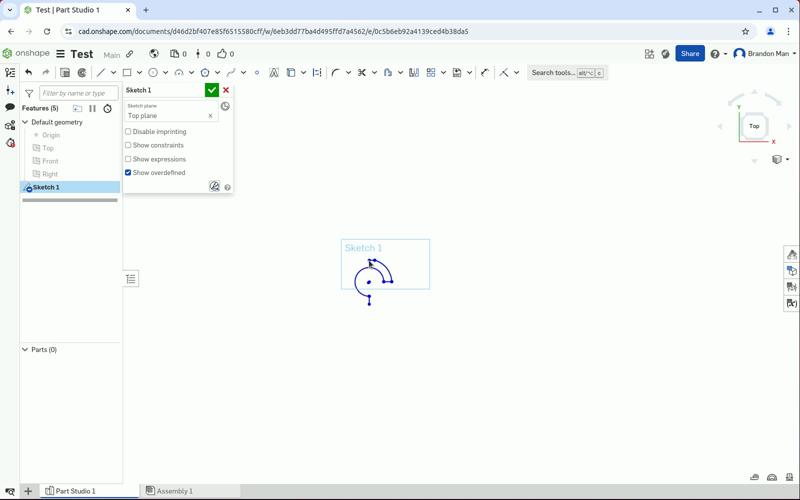
key(a)
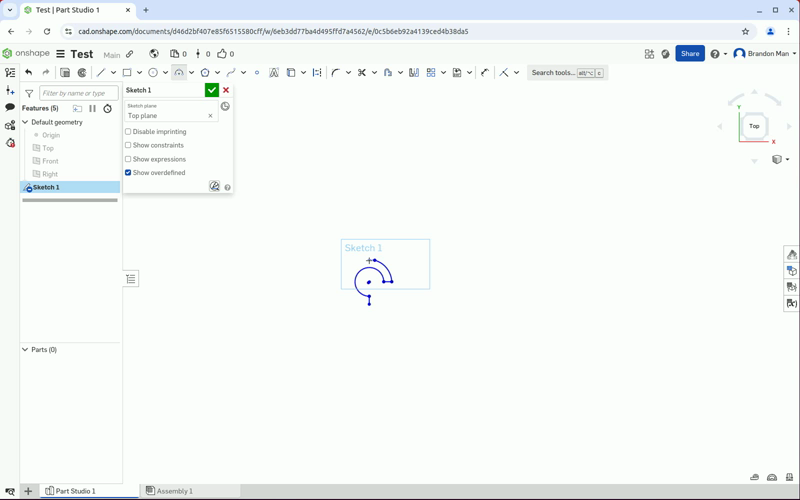
mouse_move(369, 260)
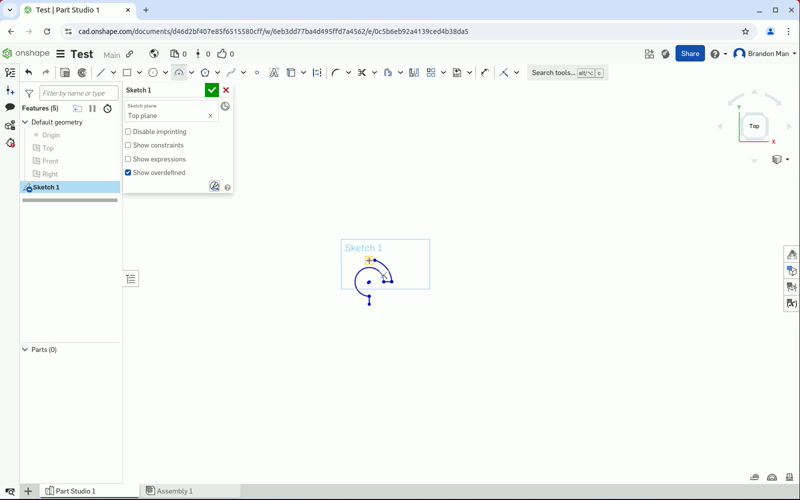
click(369, 260)
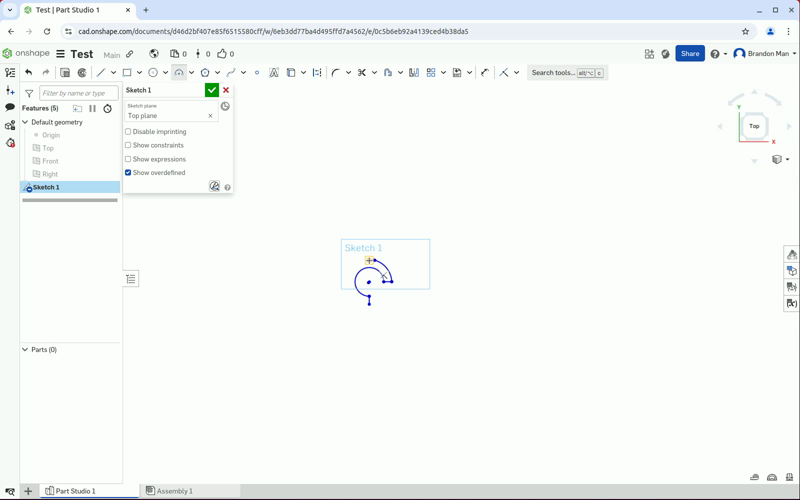
mouse_move(369, 304)
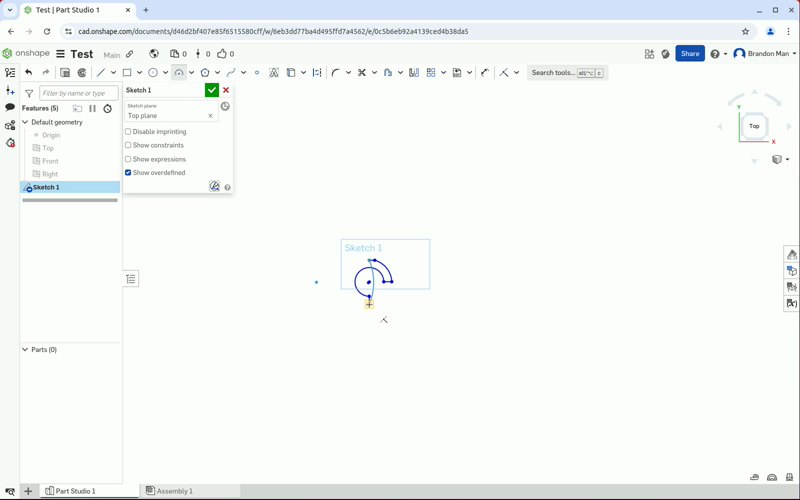
click(369, 304)
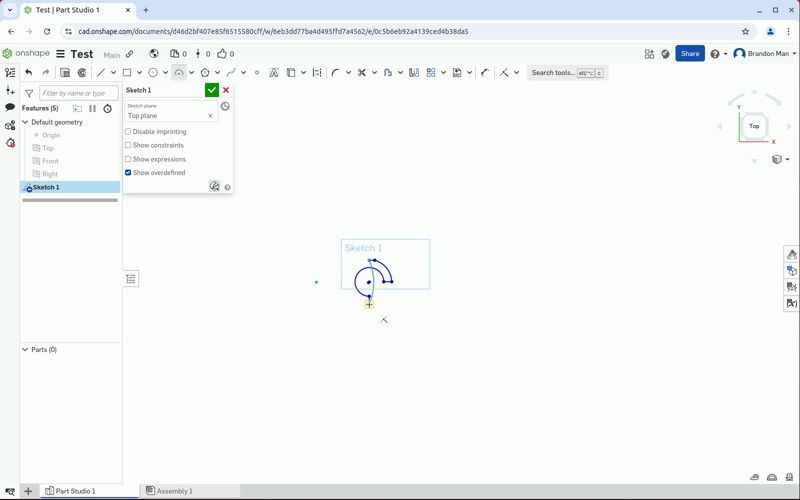
key_down(shift)
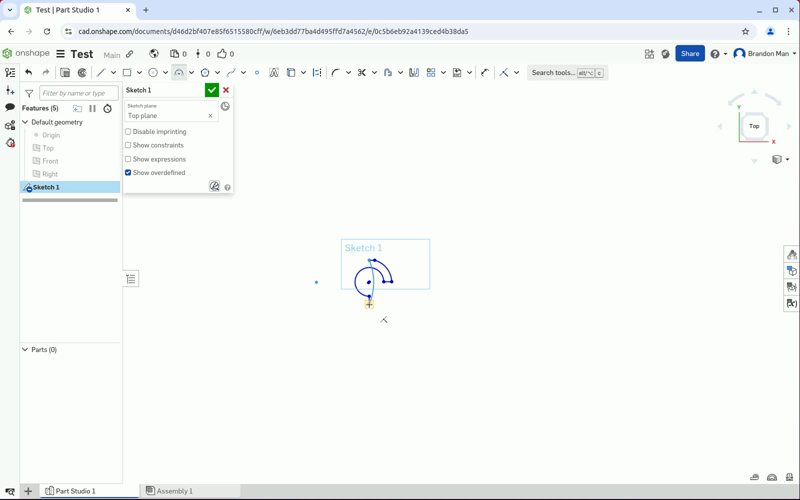
mouse_move(347, 282)
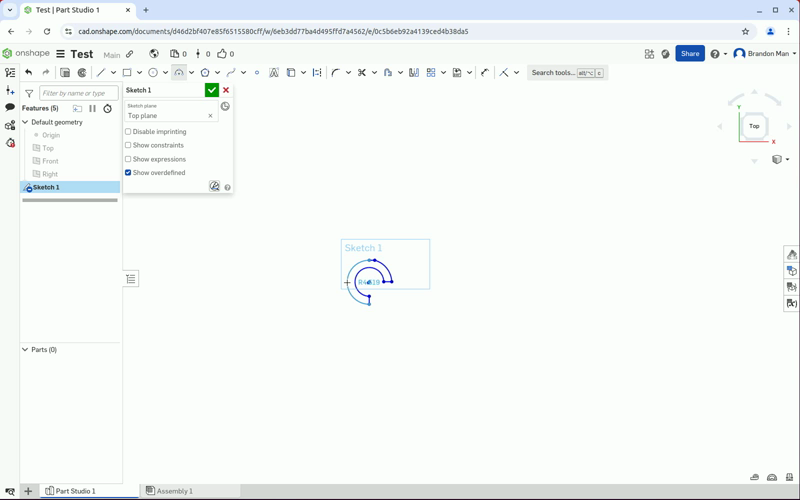
click(347, 282)
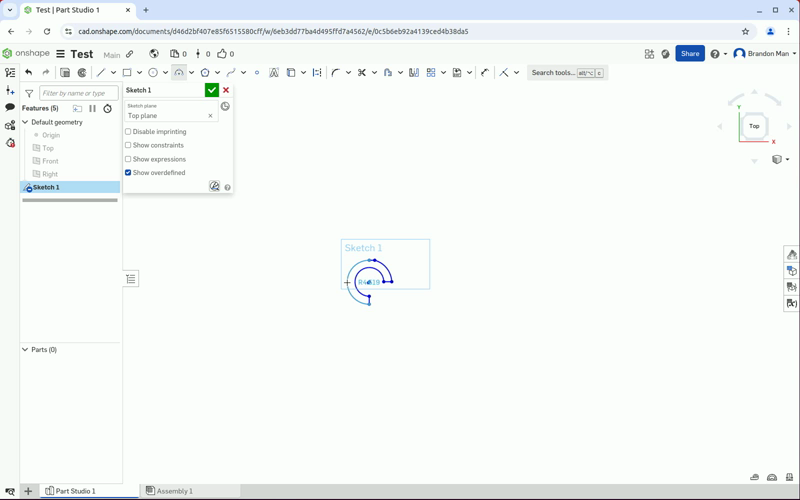
key_up(shift)
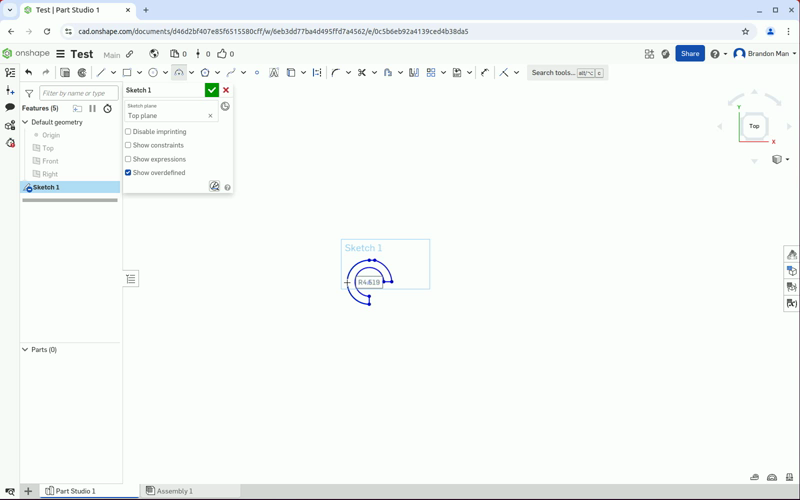
key(esc)
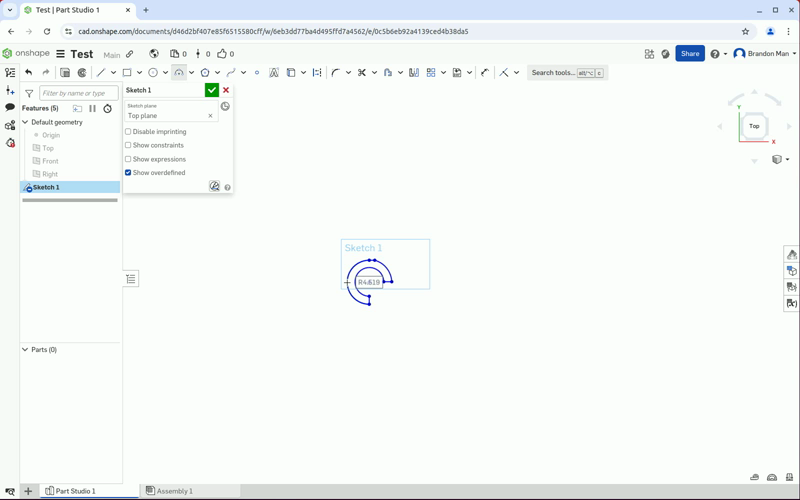
mouse_move(356, 290)
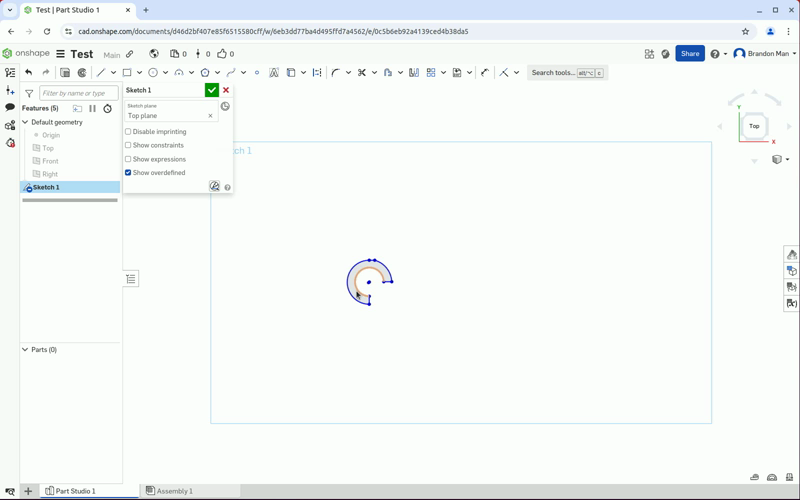
scroll(6)
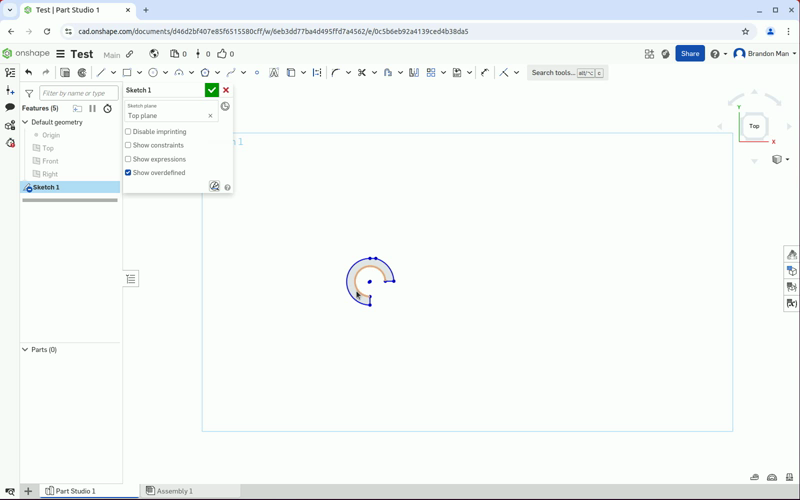
scroll(6)
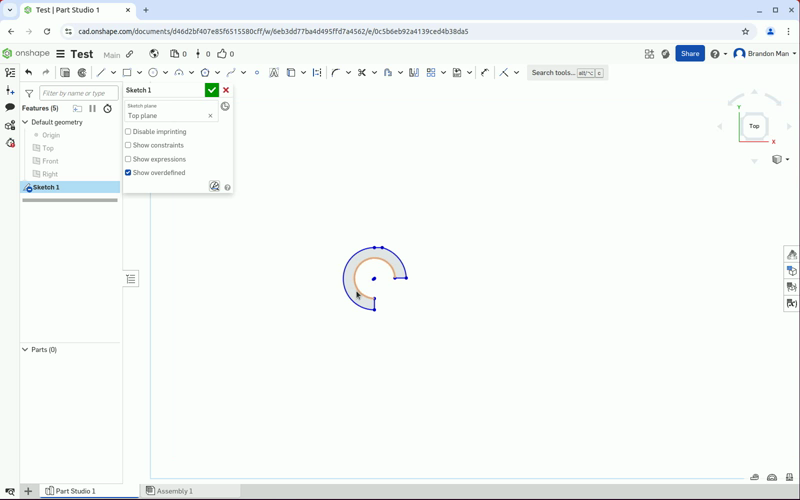
scroll(6)
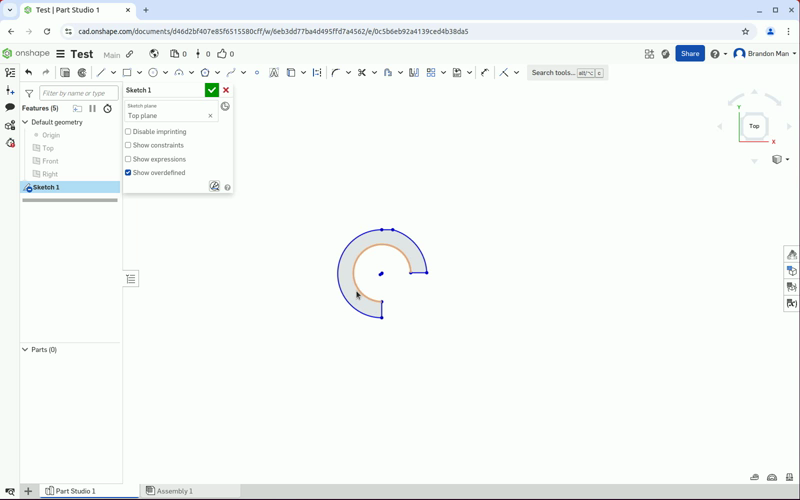
scroll(6)
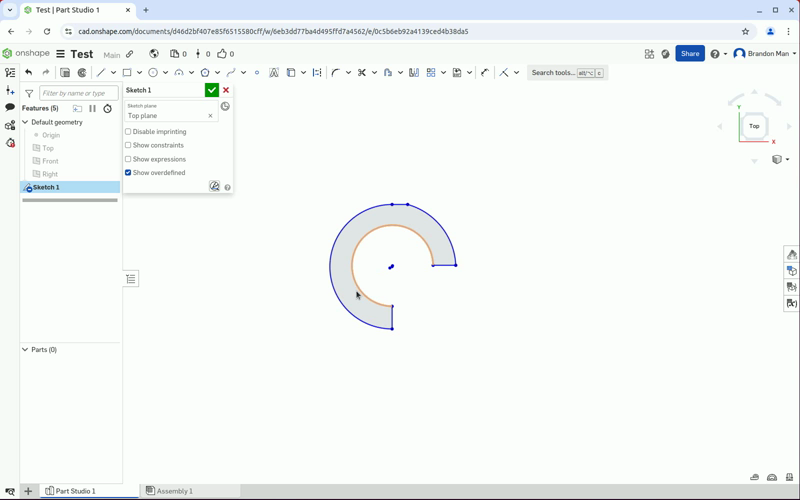
scroll(6)
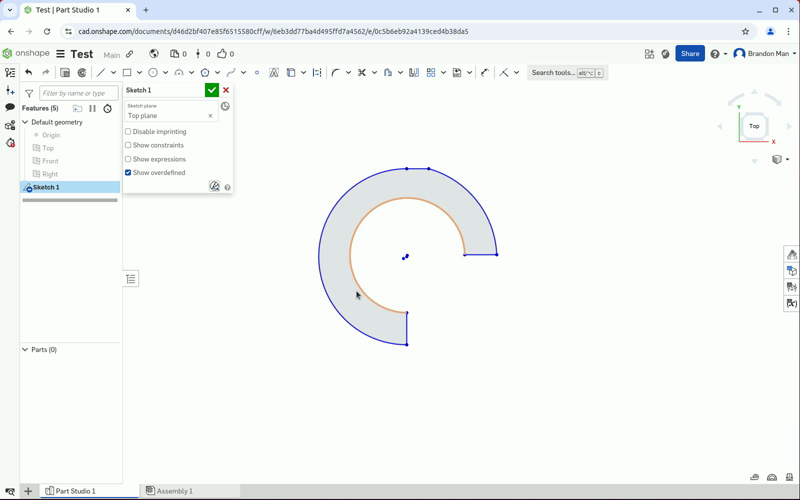
scroll(6)
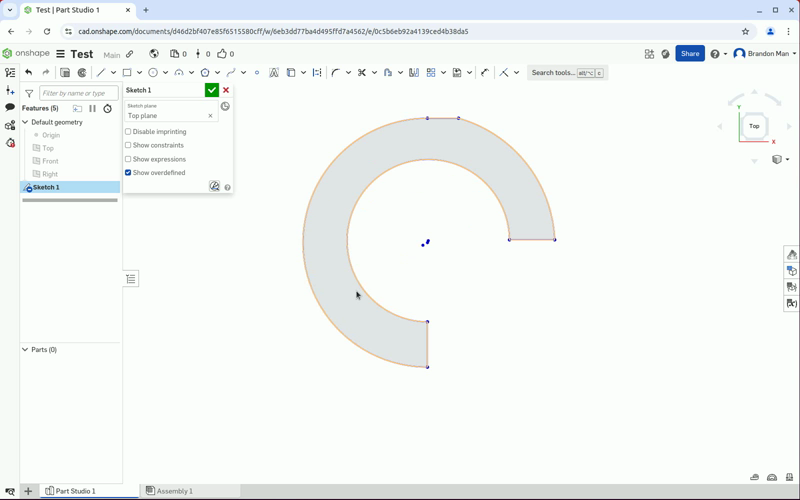
scroll(6)
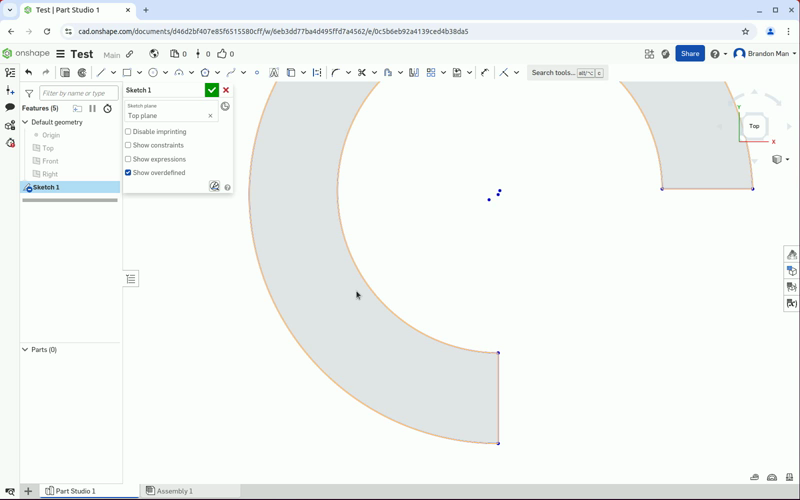
click(356, 290)
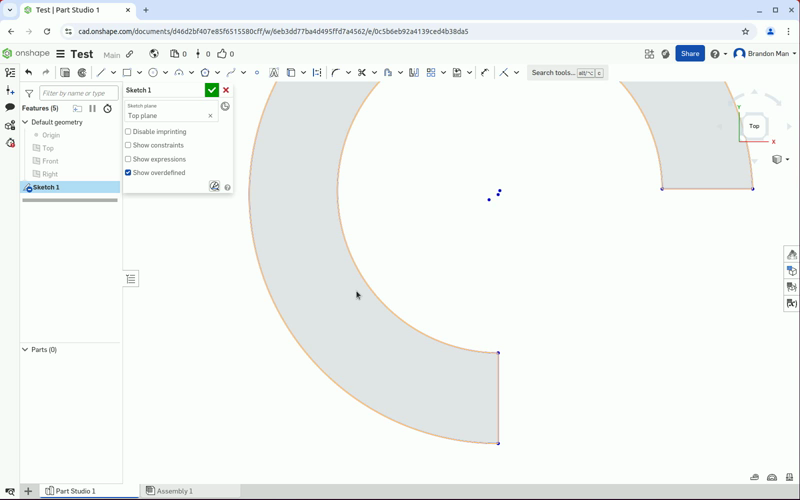
scroll(-6)
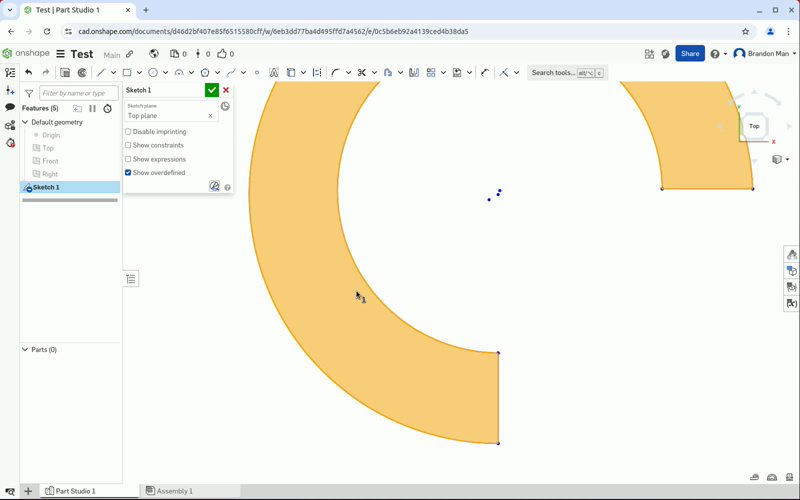
scroll(-6)
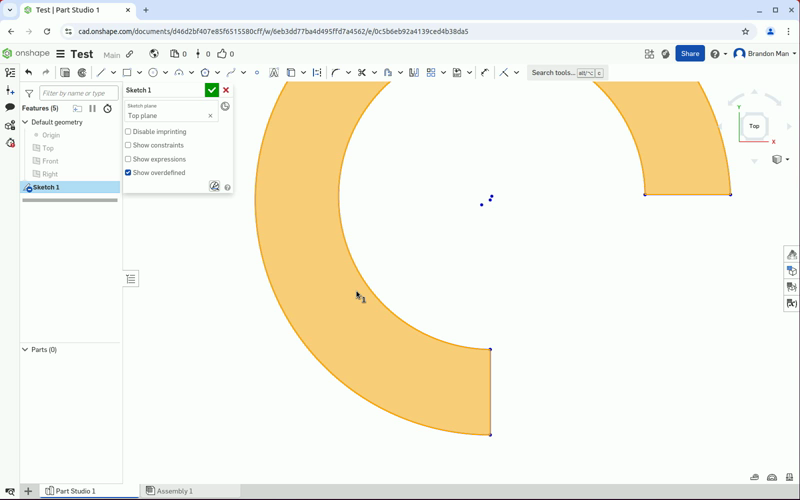
scroll(-6)
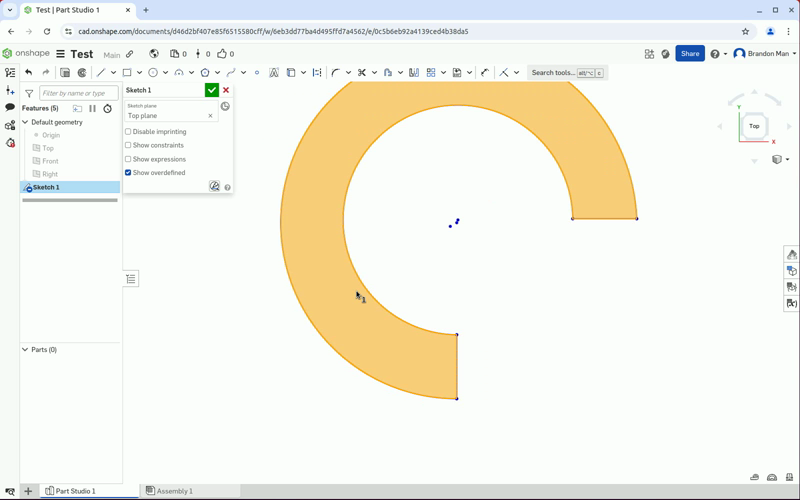
scroll(-6)
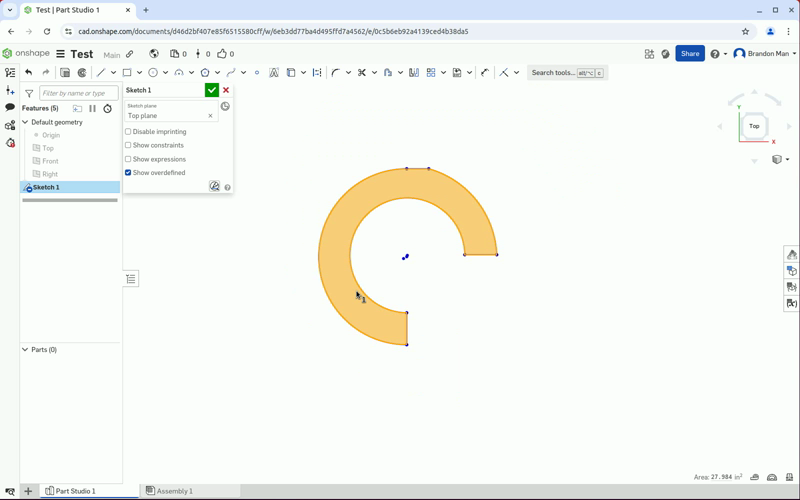
scroll(-6)
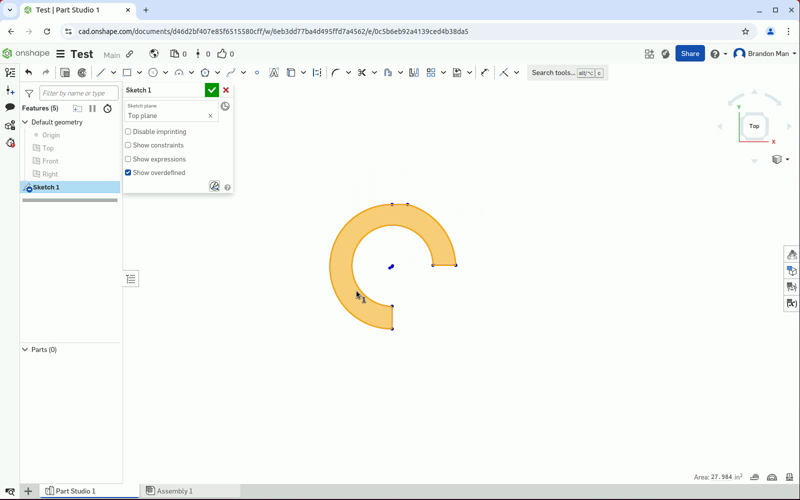
scroll(-6)
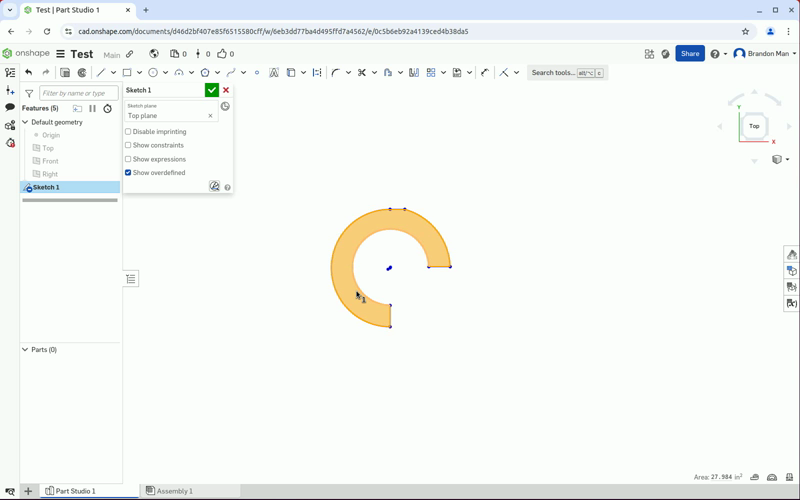
scroll(-6)
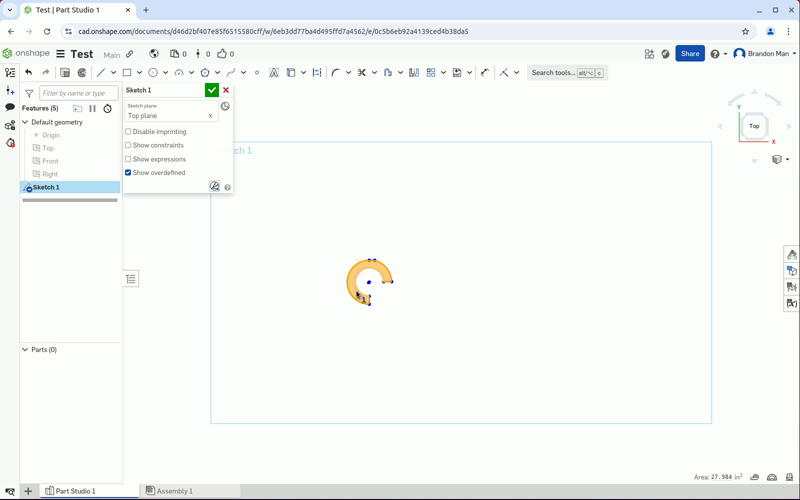
mouse_move(73, 352)
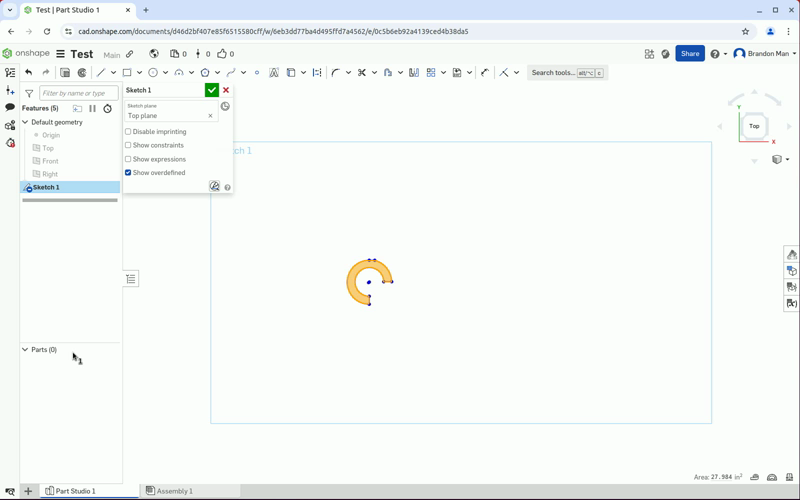
key(shift+y)
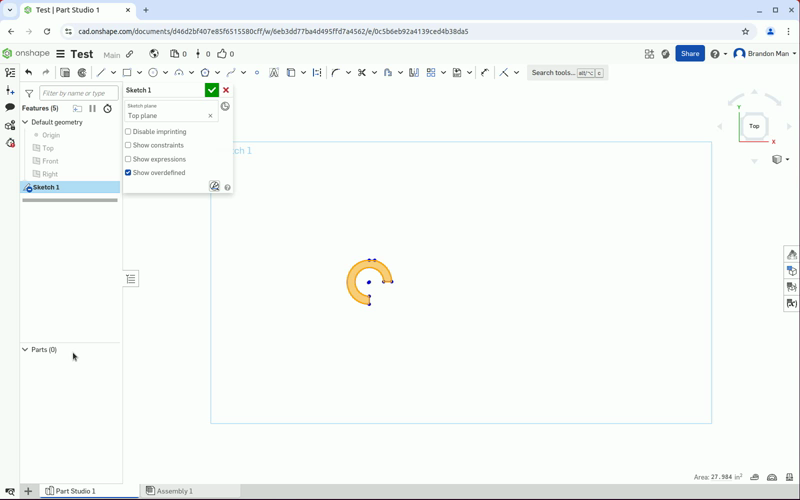
key(shift+e)
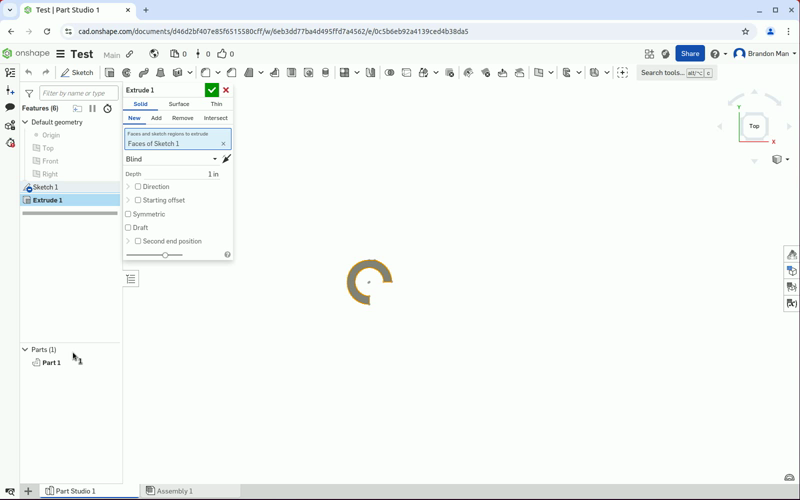
mouse_move(143, 106)
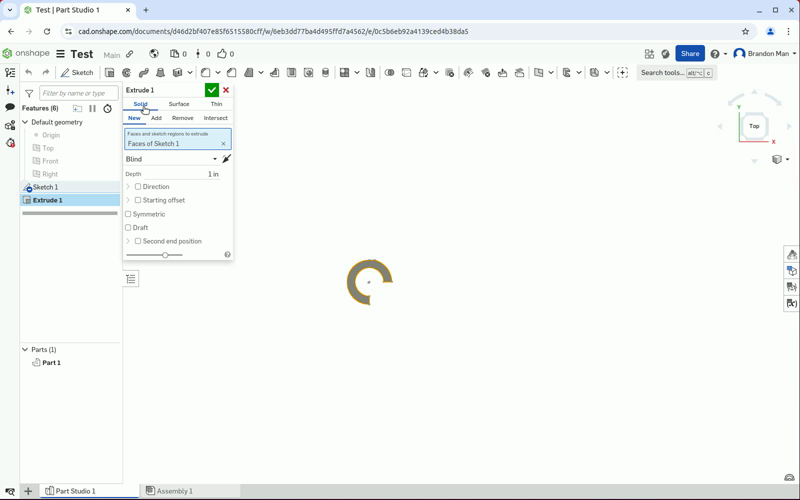
click(143, 106)
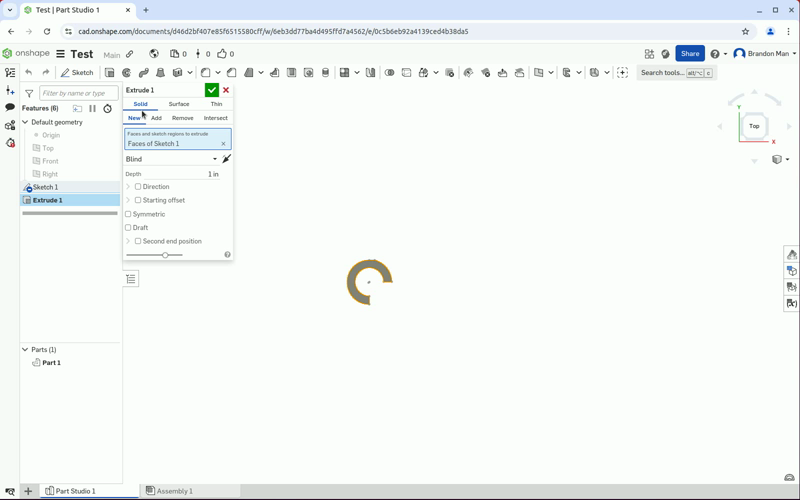
mouse_move(137, 120)
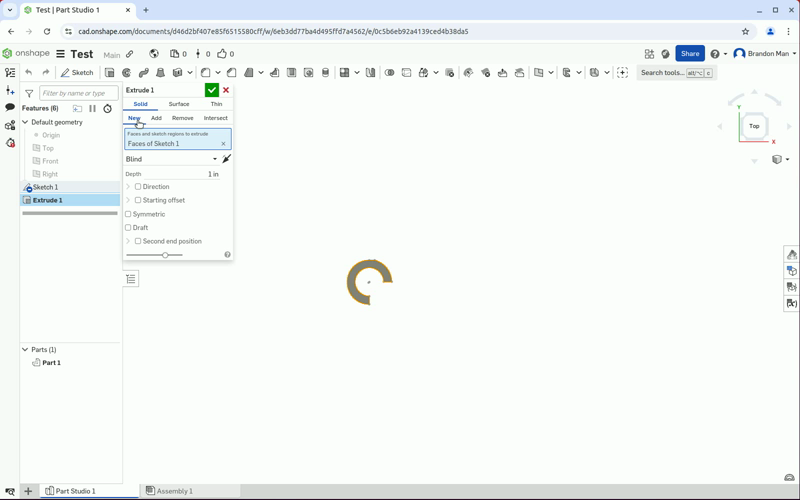
click(137, 120)
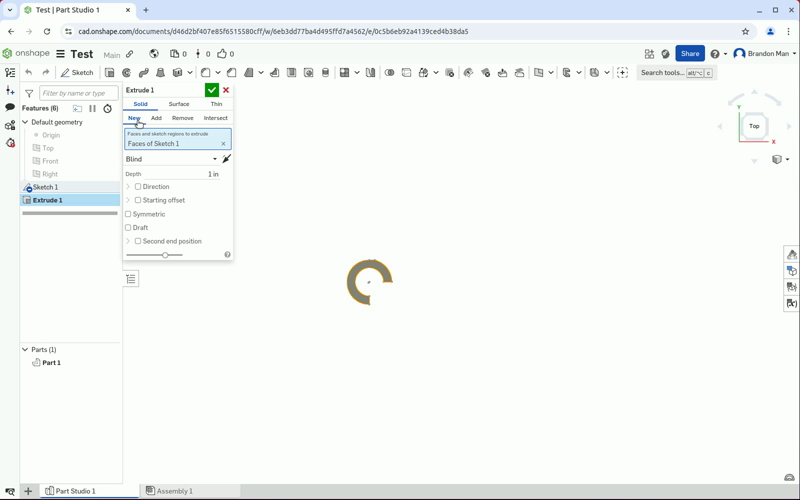
key(tab, 4)
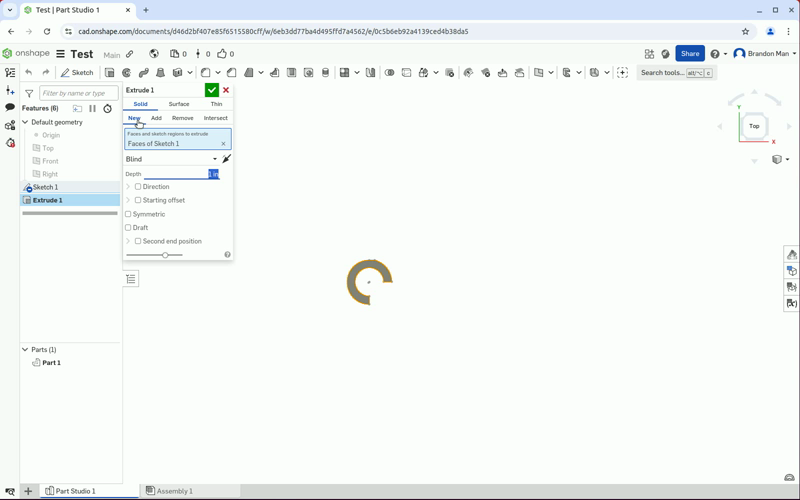
text(4.092)
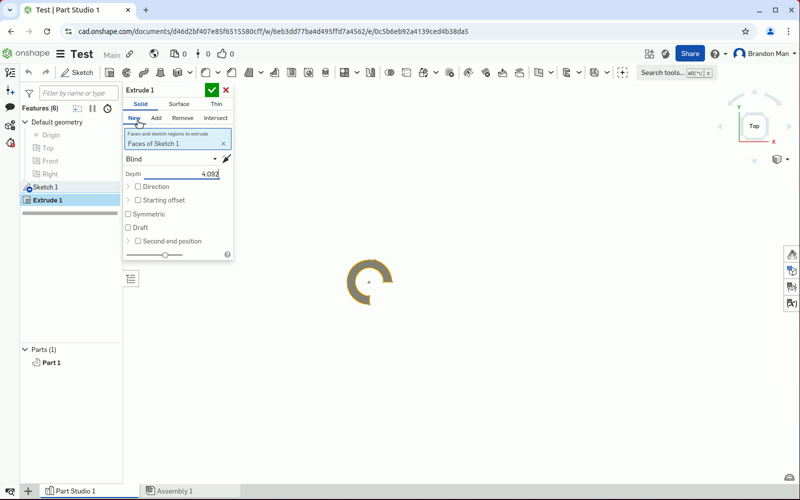
key(enter)
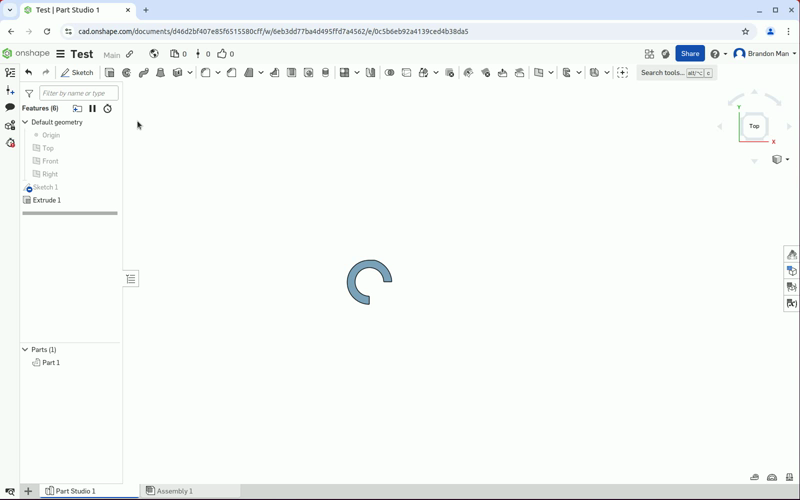
key(shift+h)
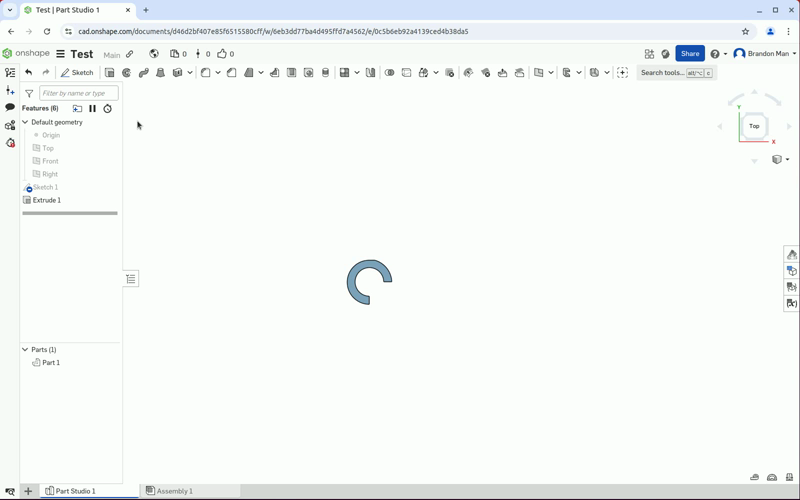
key(shift+h)
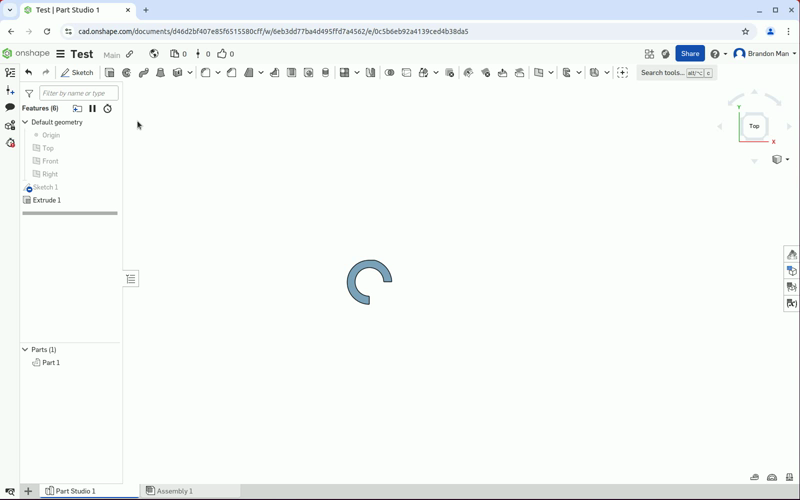
mouse_move(73, 189)
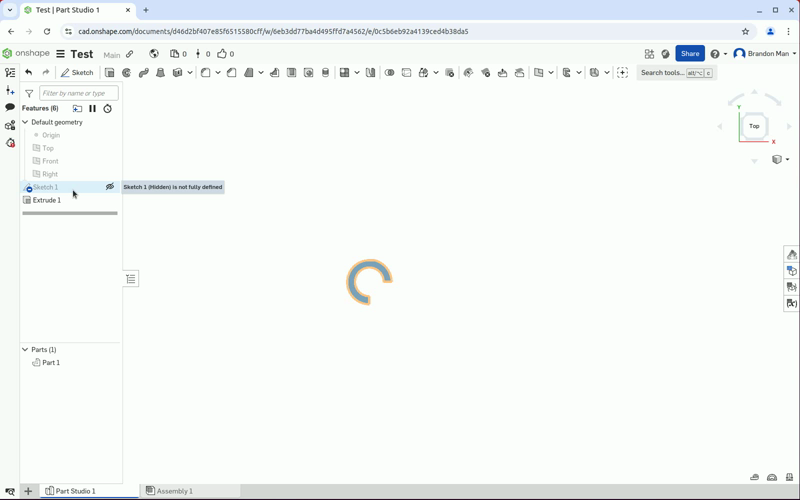
click(73, 189)
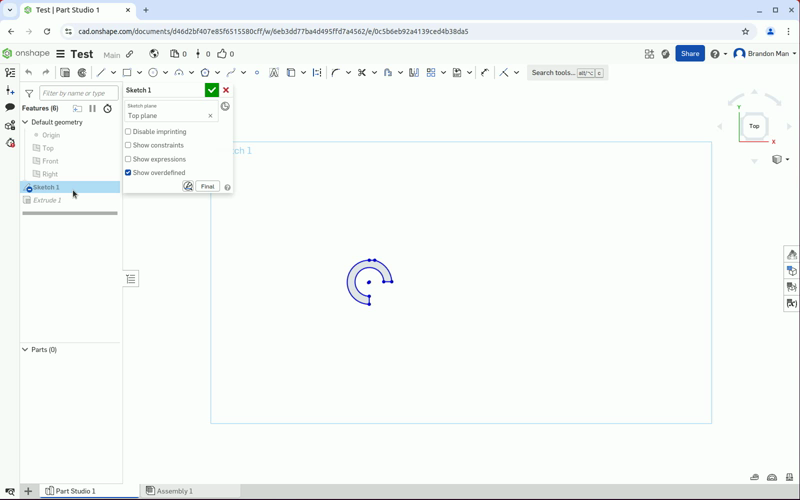
mouse_move(229, 92)
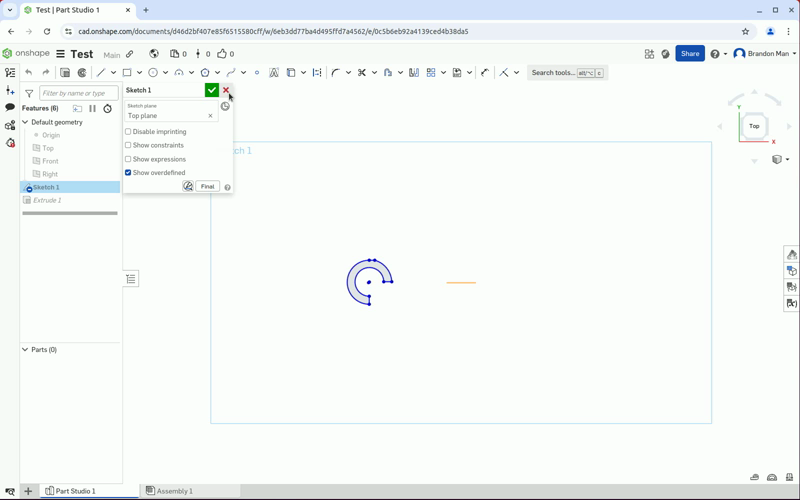
click(229, 92)
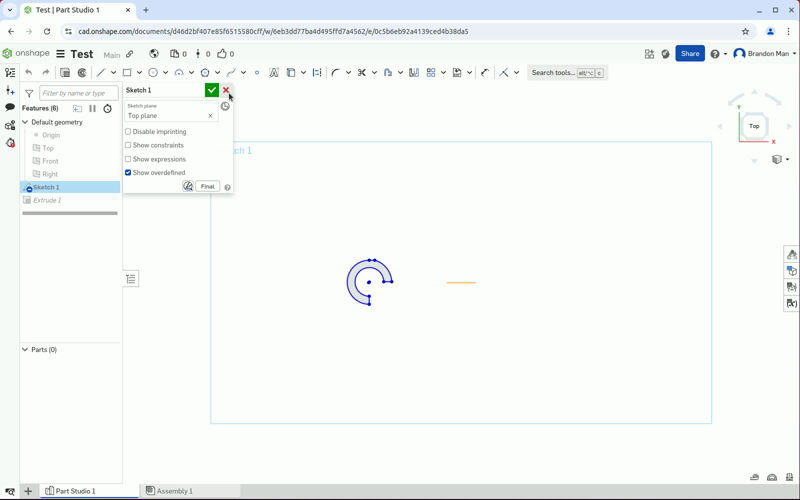
key(shift+s)
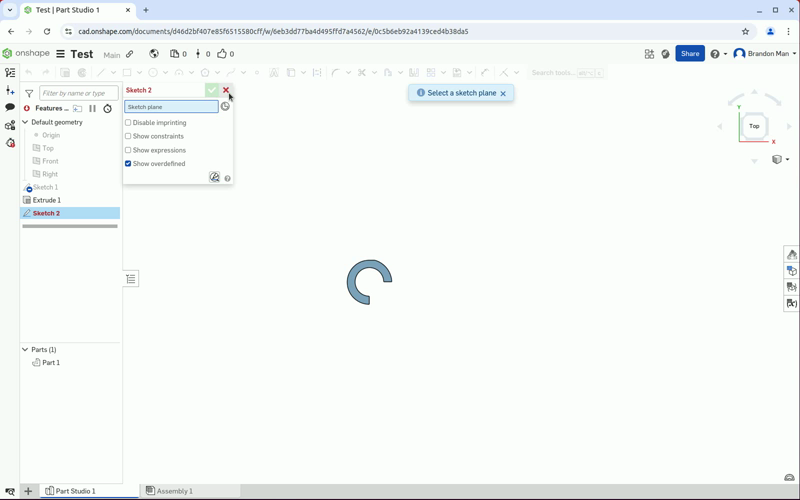
mouse_move(73, 150)
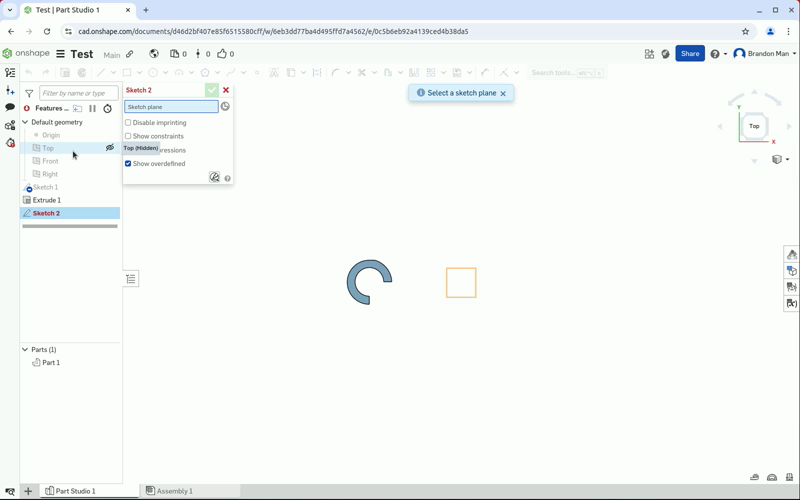
click(73, 150)
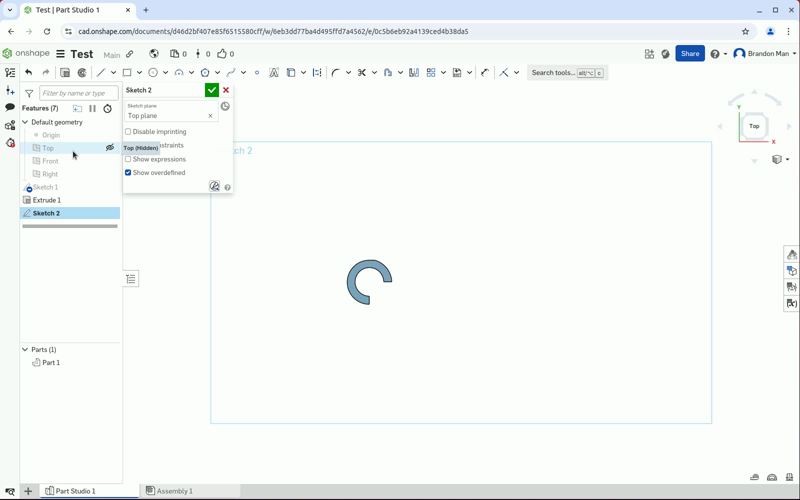
mouse_move(73, 352)
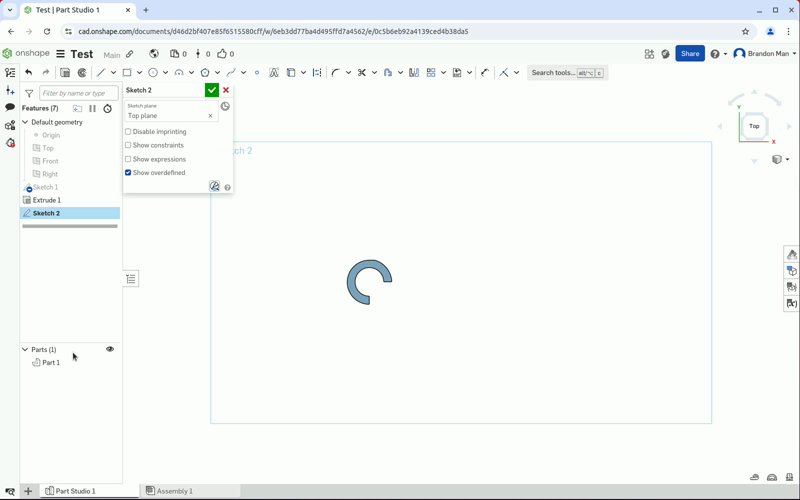
key(y)
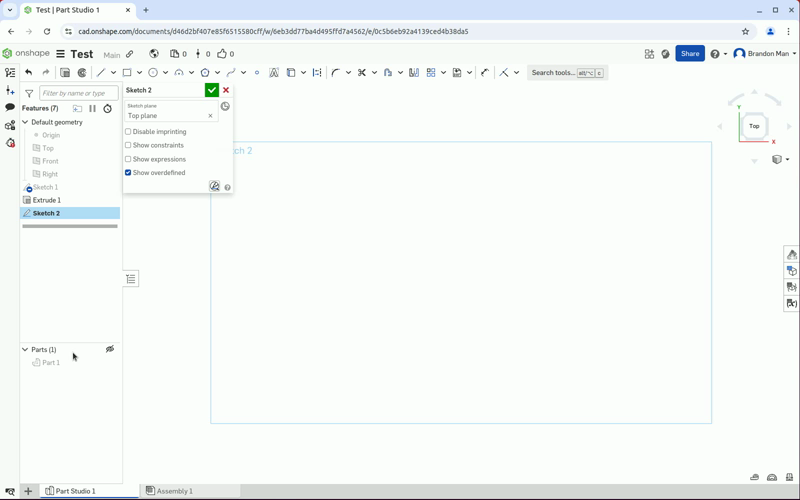
key(l)
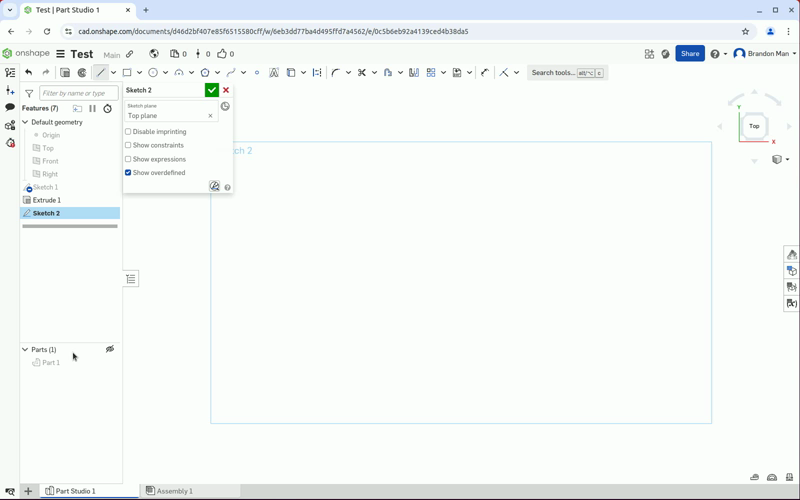
key_down(shift)
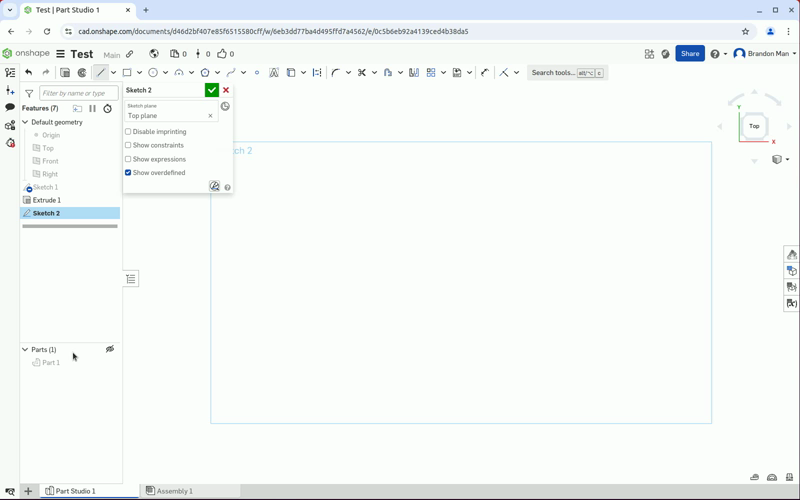
mouse_move(369, 304)
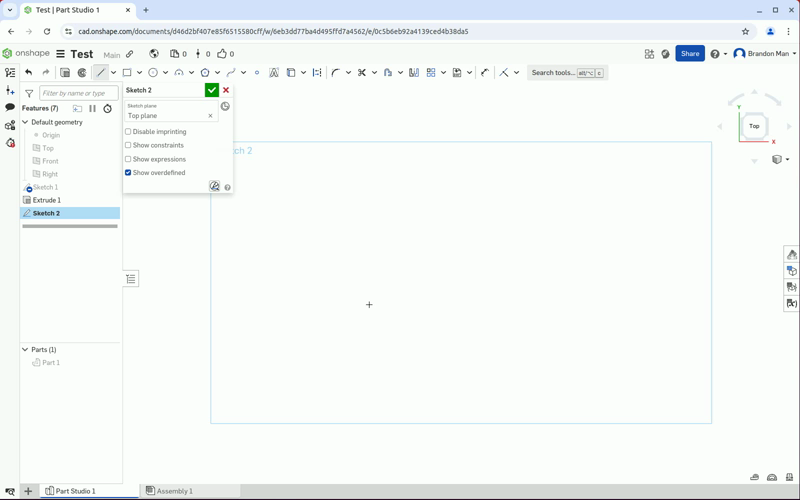
click(369, 304)
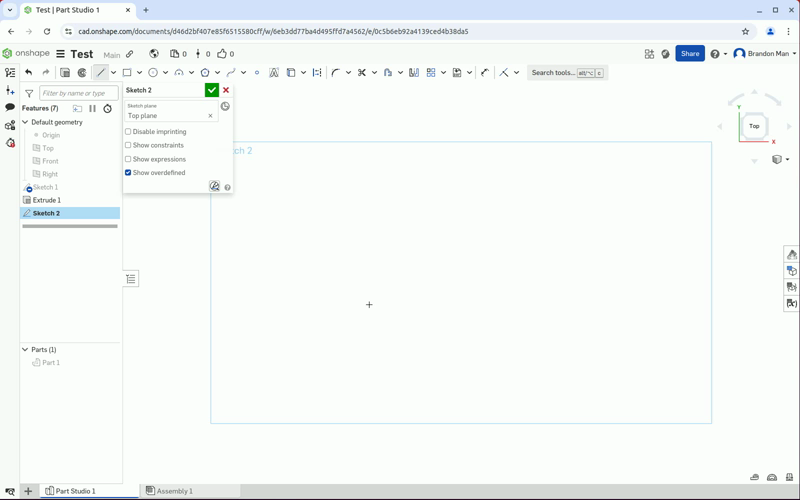
key_up(shift)
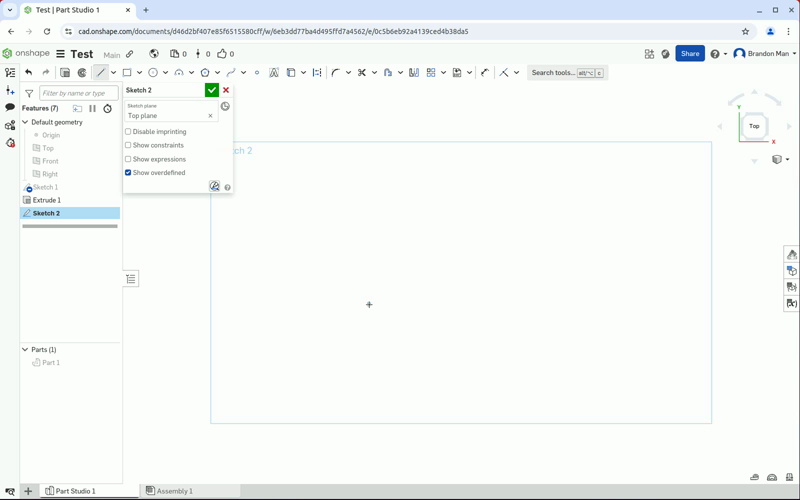
key_down(shift)
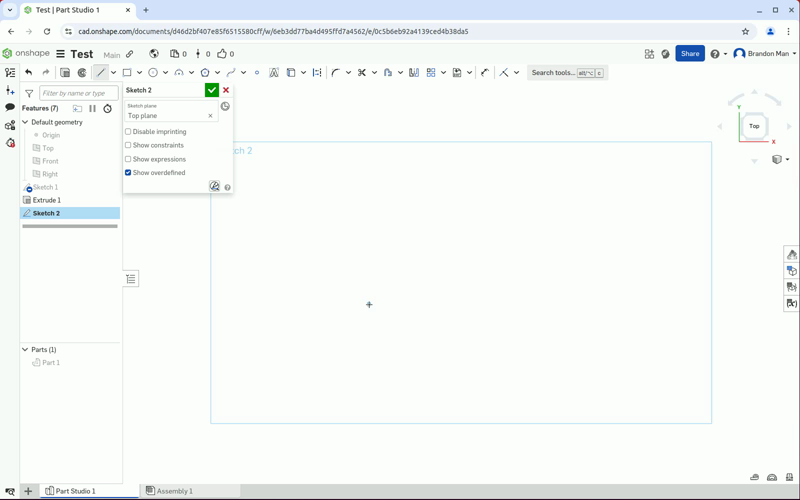
mouse_move(399, 304)
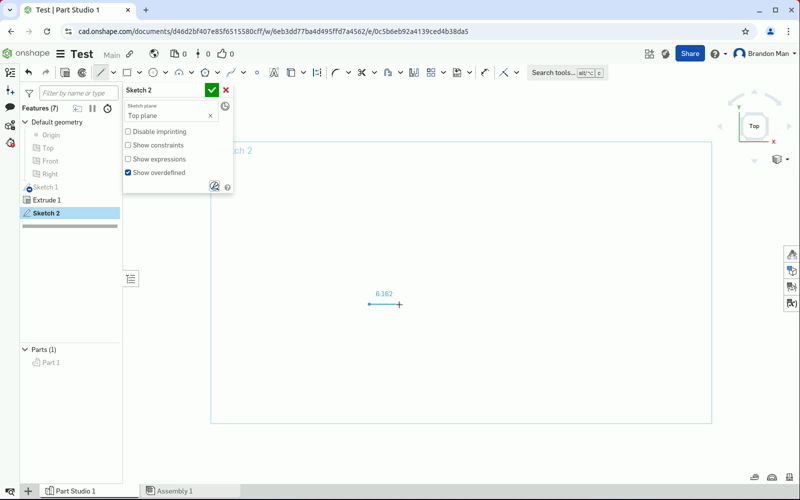
mouse_move(374, 303)
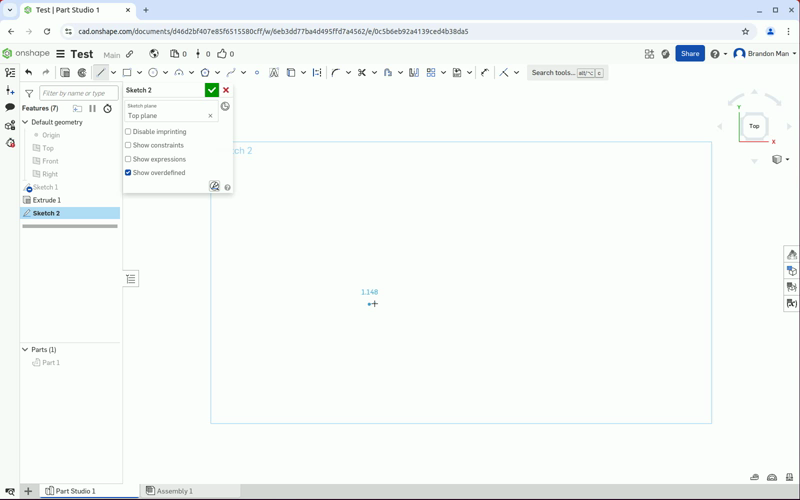
scroll(6)
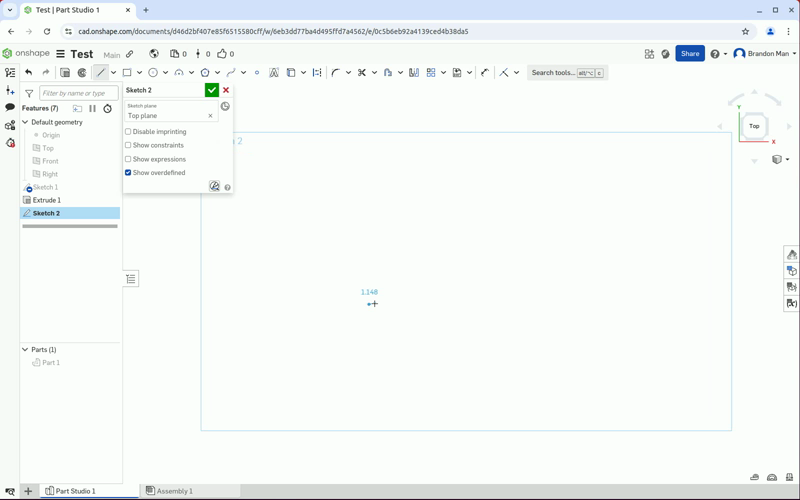
scroll(6)
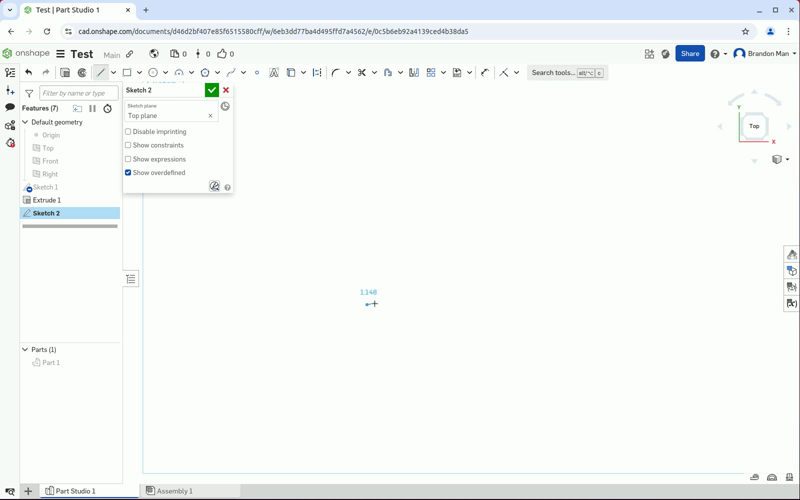
scroll(6)
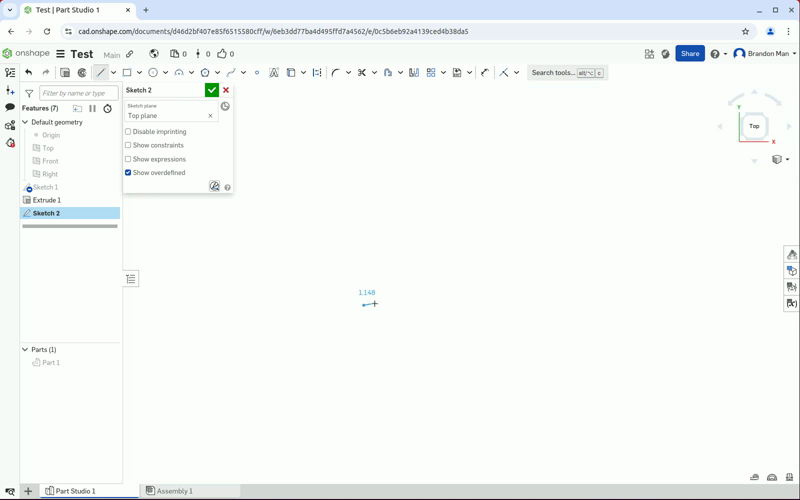
scroll(6)
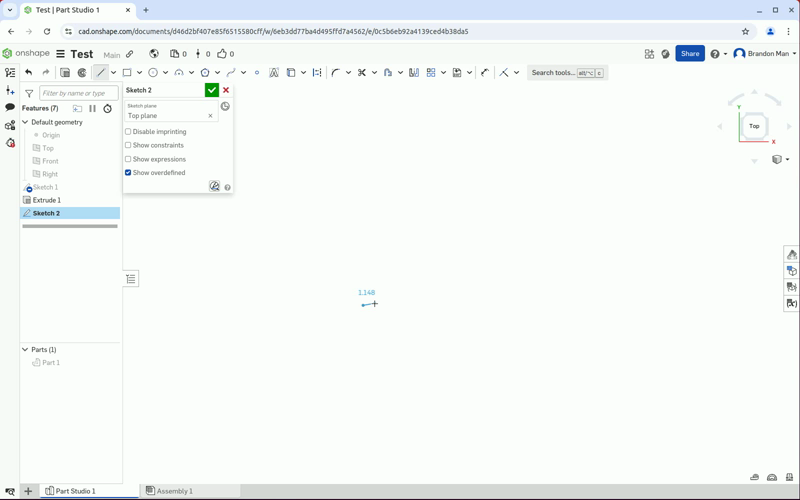
scroll(6)
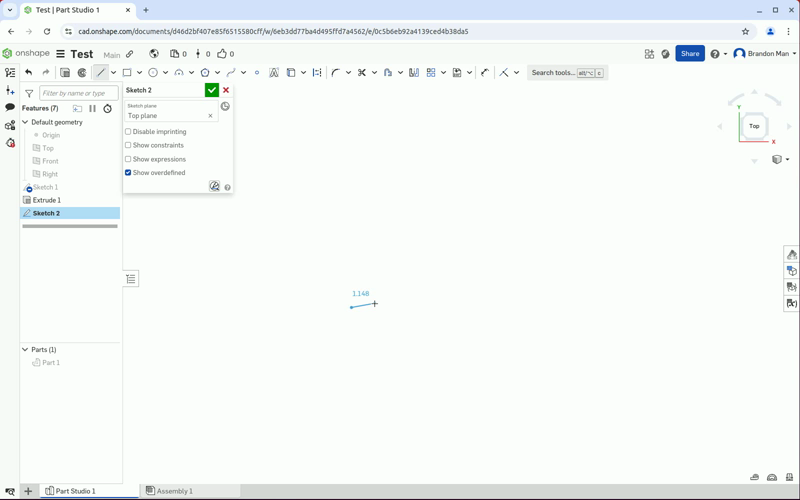
scroll(6)
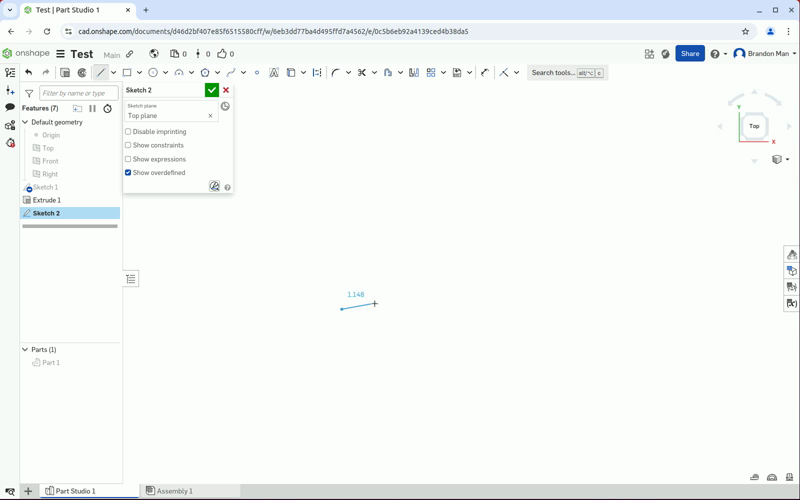
scroll(6)
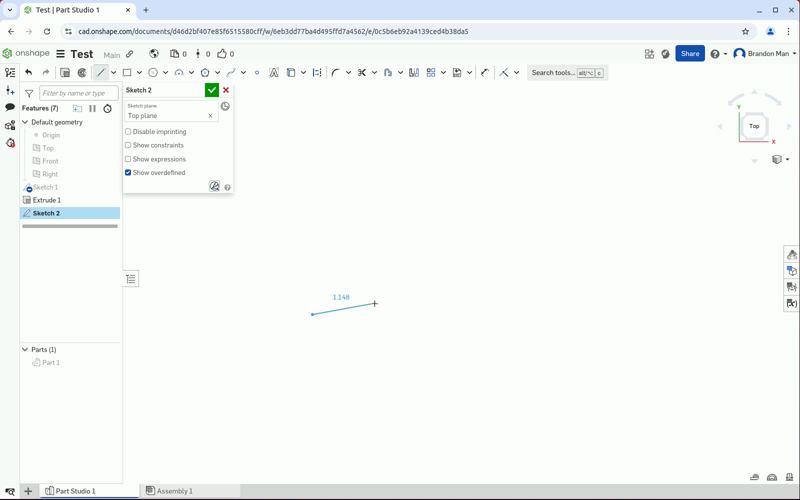
click(374, 303)
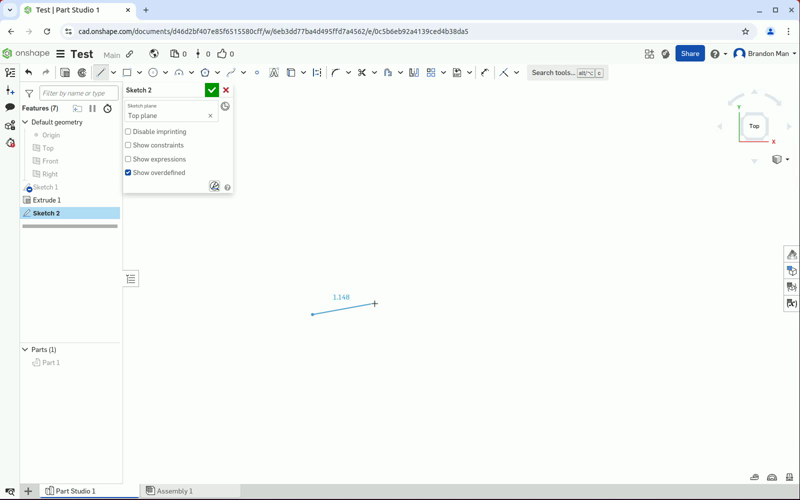
scroll(-6)
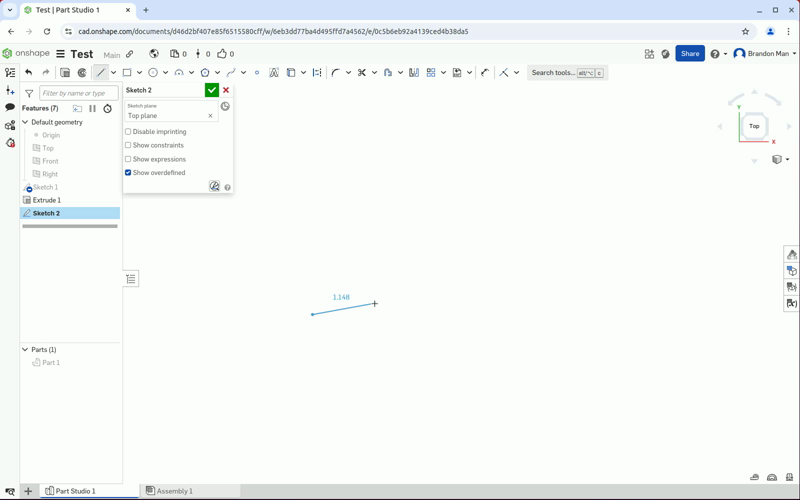
scroll(-6)
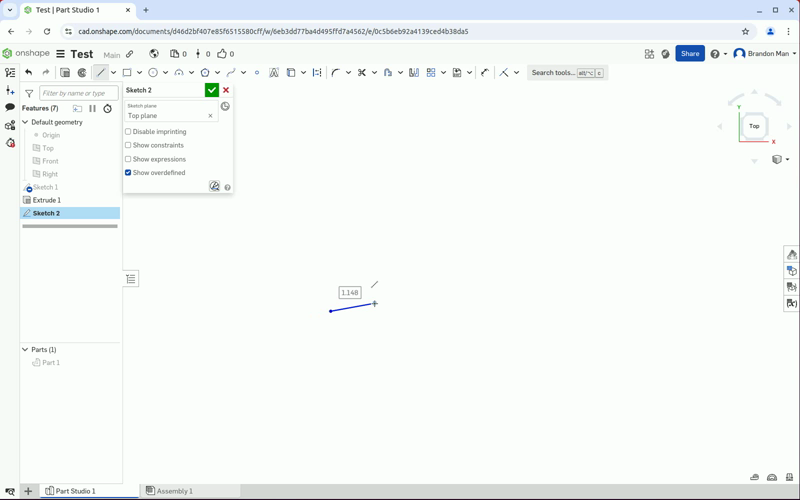
scroll(-6)
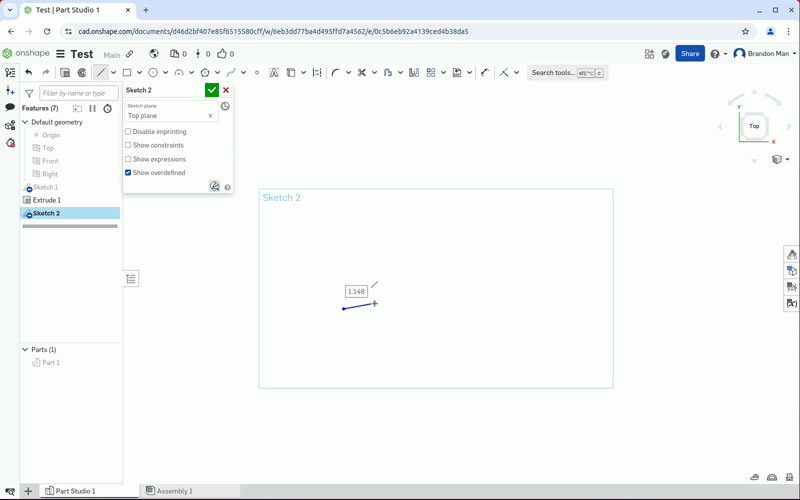
scroll(-6)
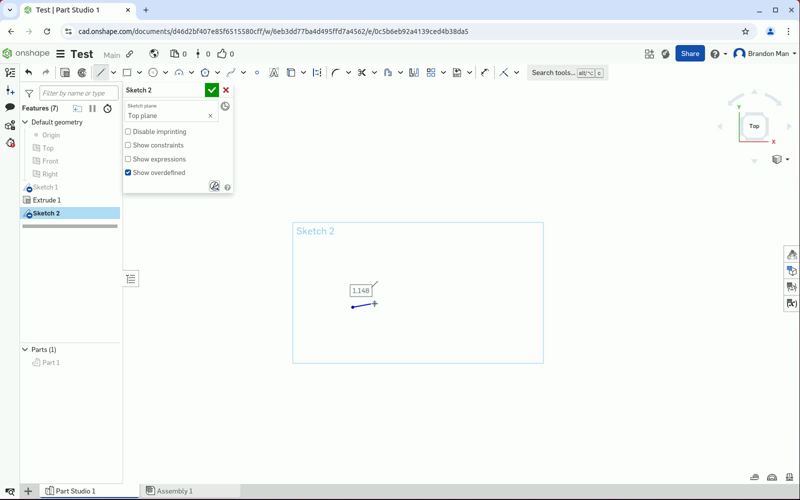
scroll(-6)
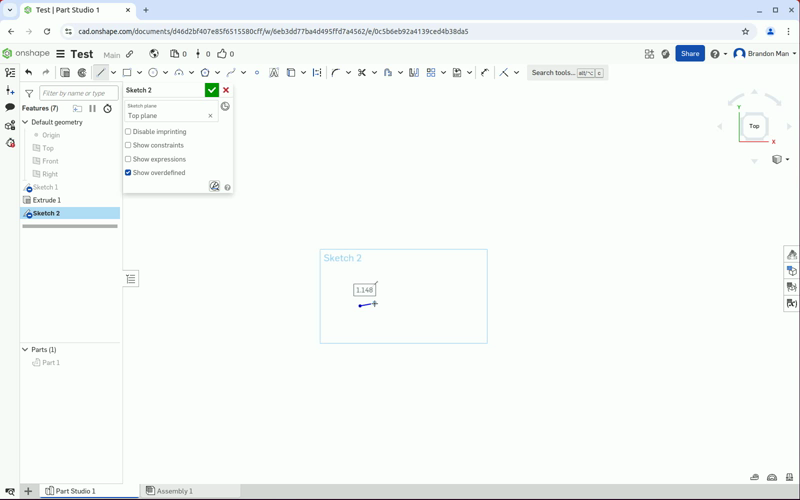
scroll(-6)
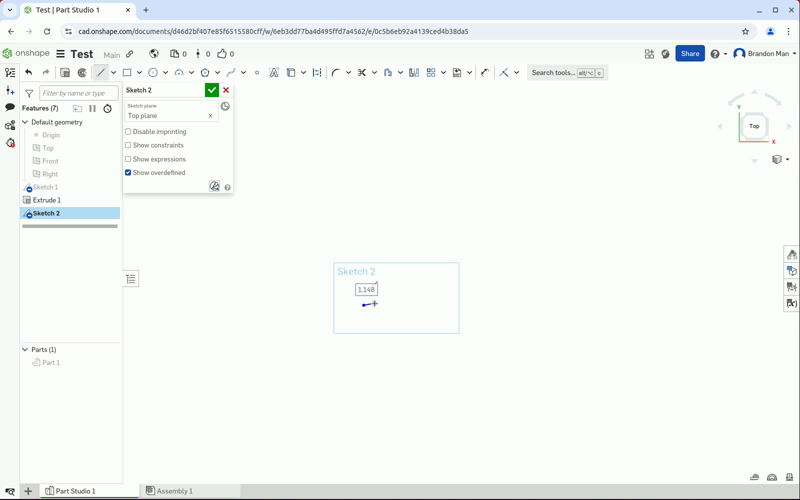
scroll(-6)
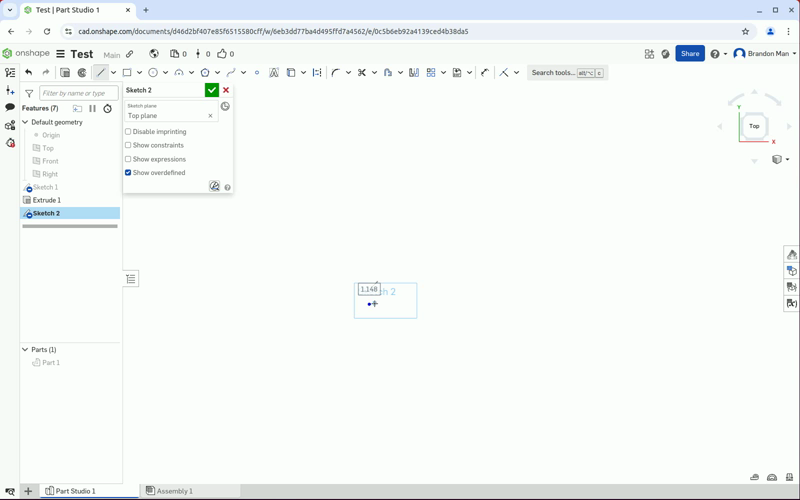
key_up(shift)
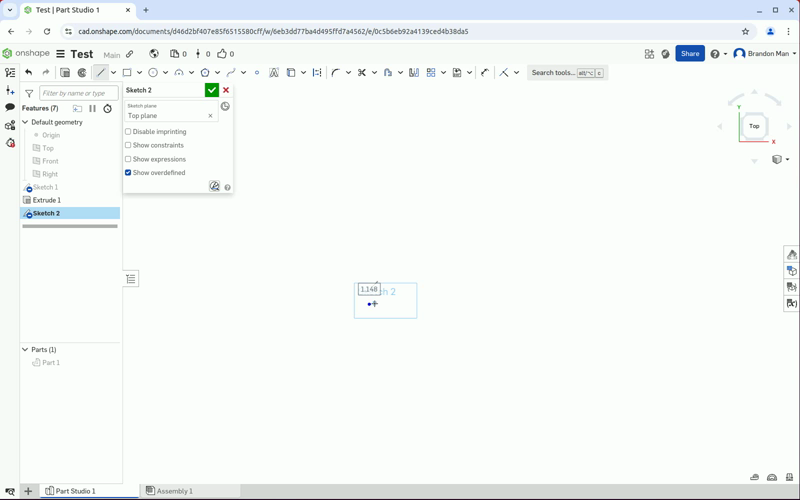
key(esc)
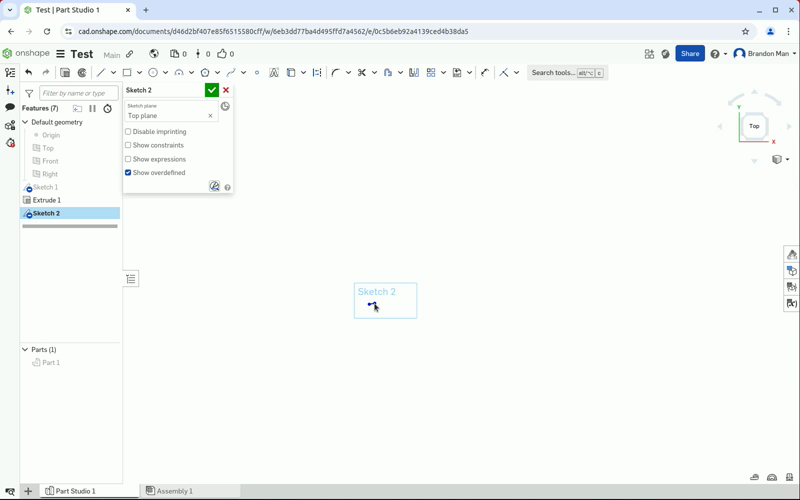
key(a)
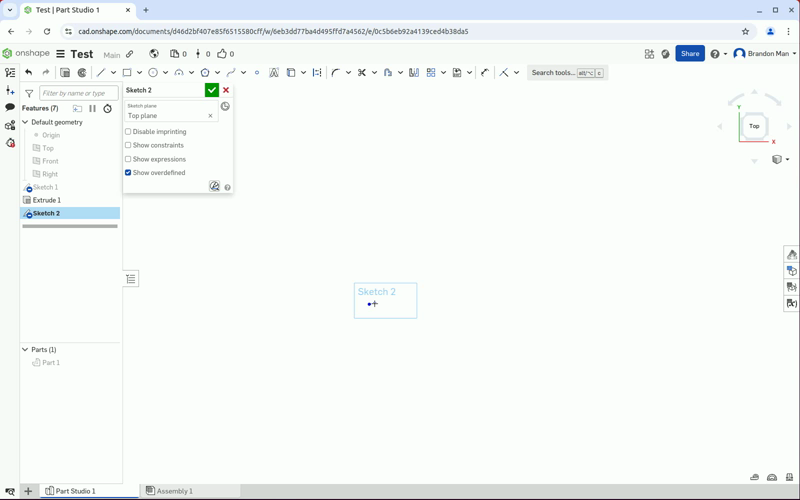
mouse_move(374, 303)
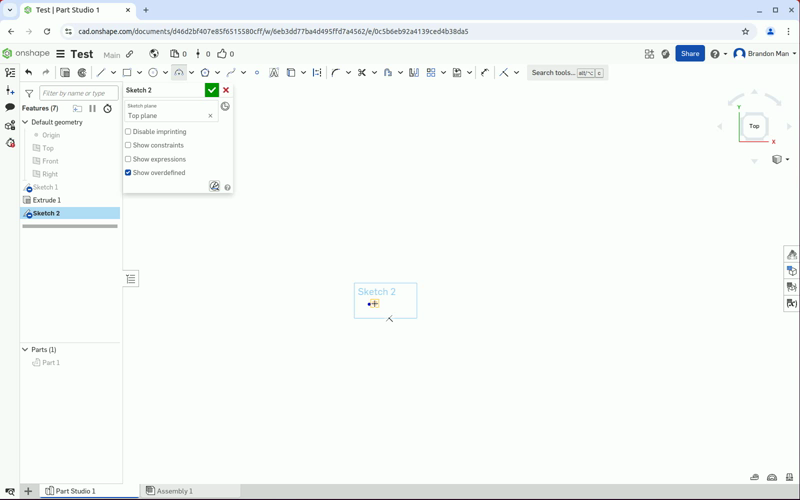
click(374, 303)
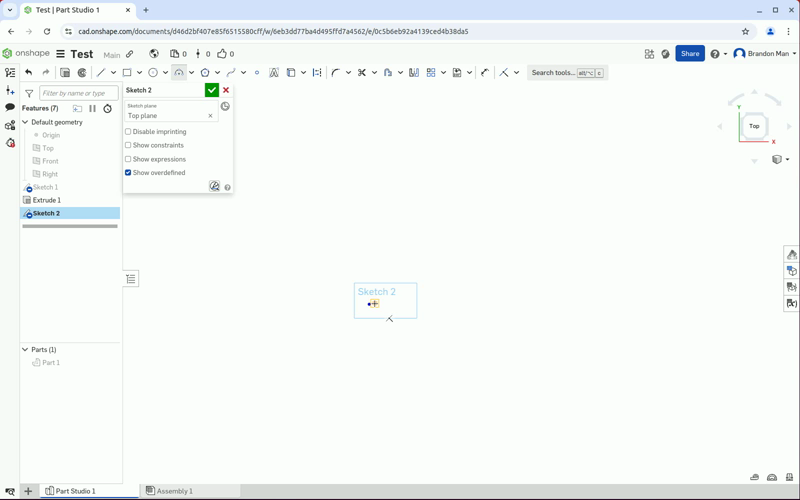
key_down(shift)
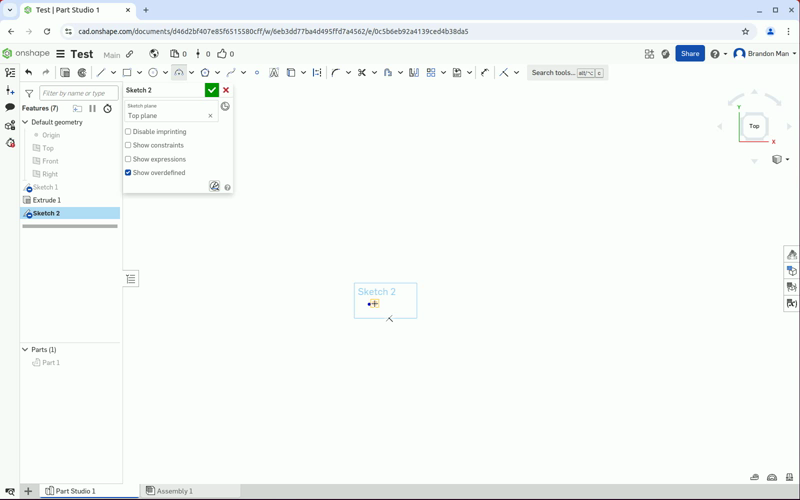
mouse_move(391, 282)
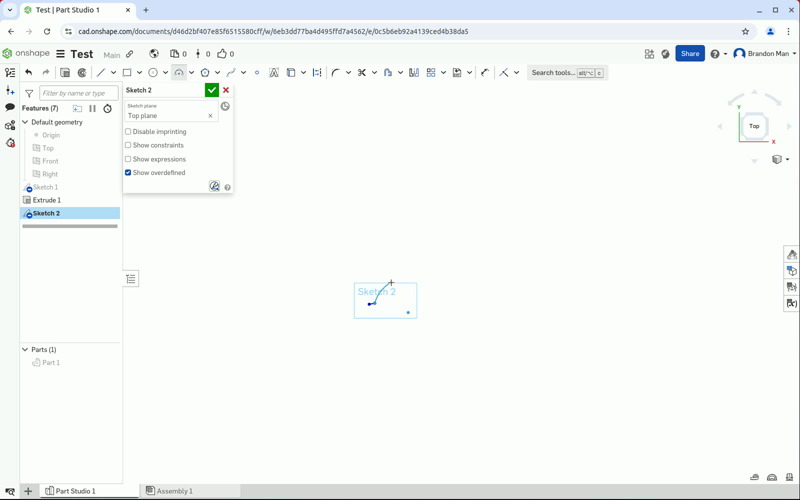
click(391, 282)
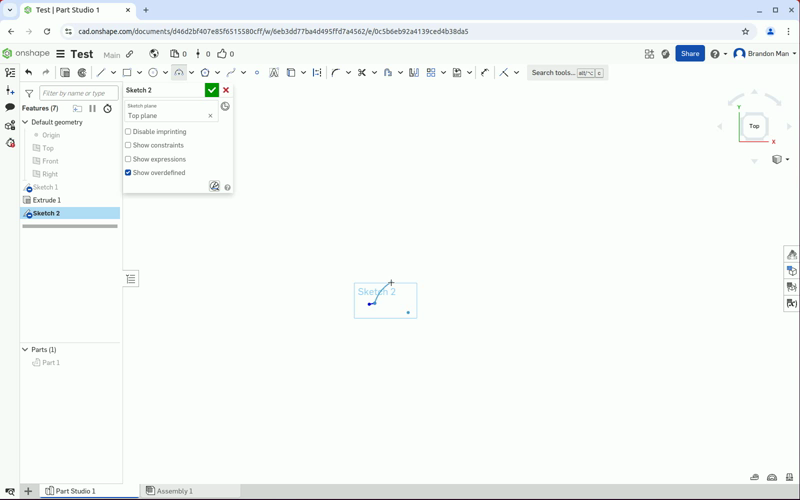
mouse_move(386, 295)
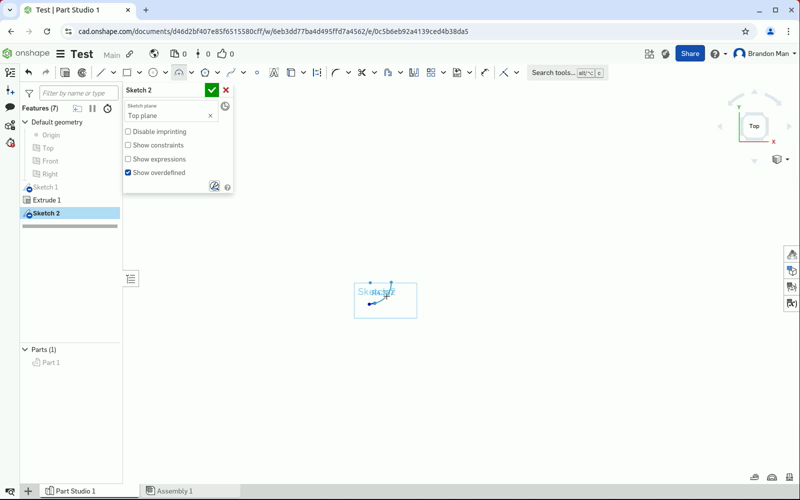
click(386, 295)
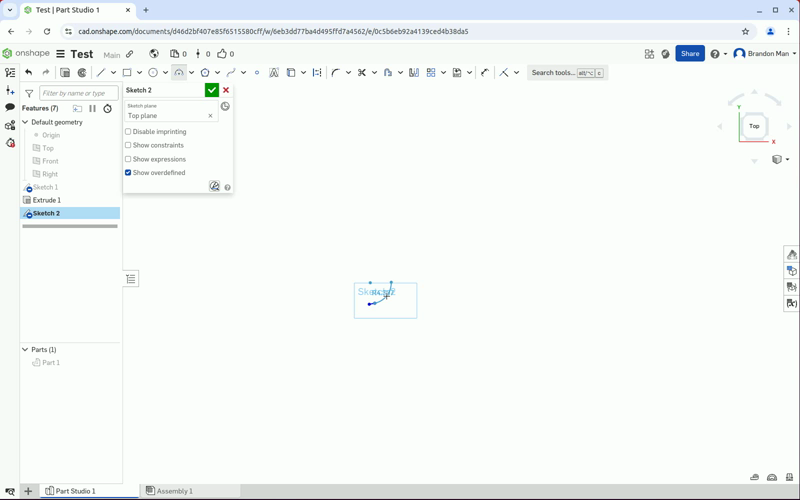
key_up(shift)
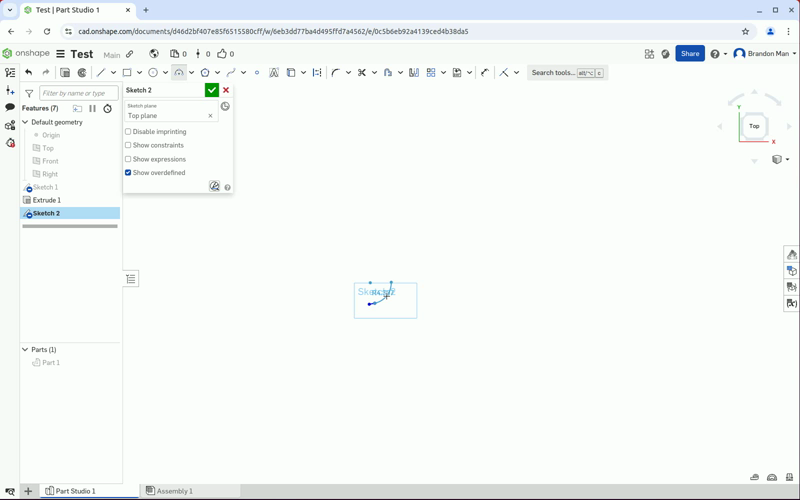
key(esc)
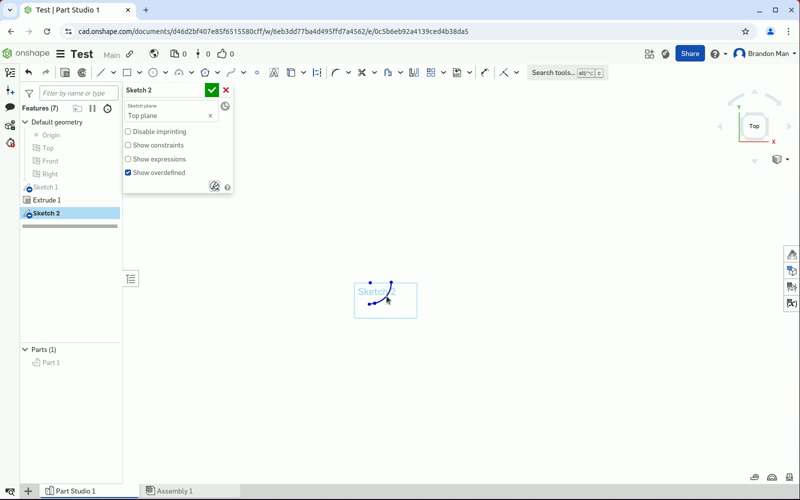
key(l)
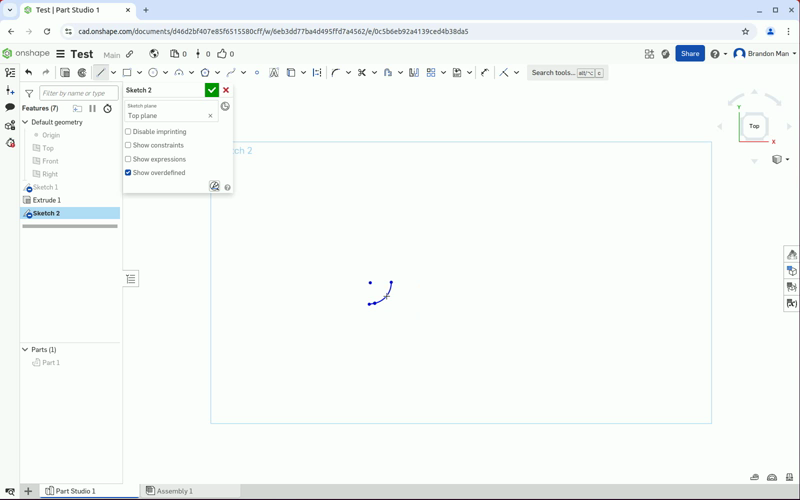
mouse_move(391, 282)
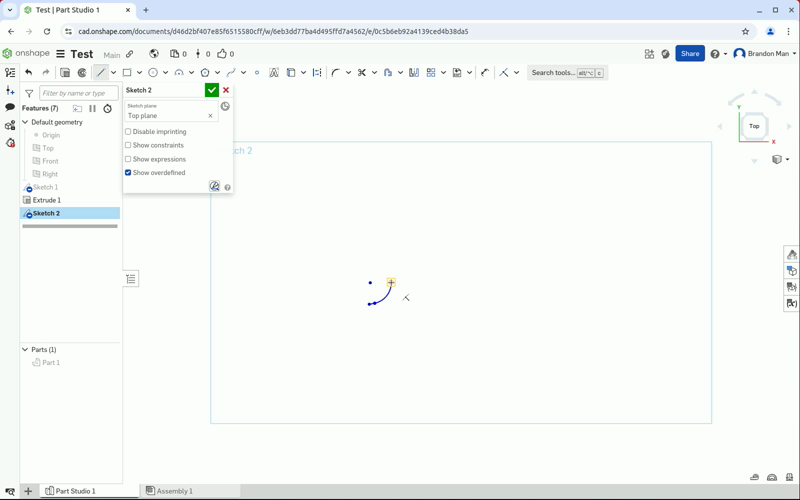
click(391, 282)
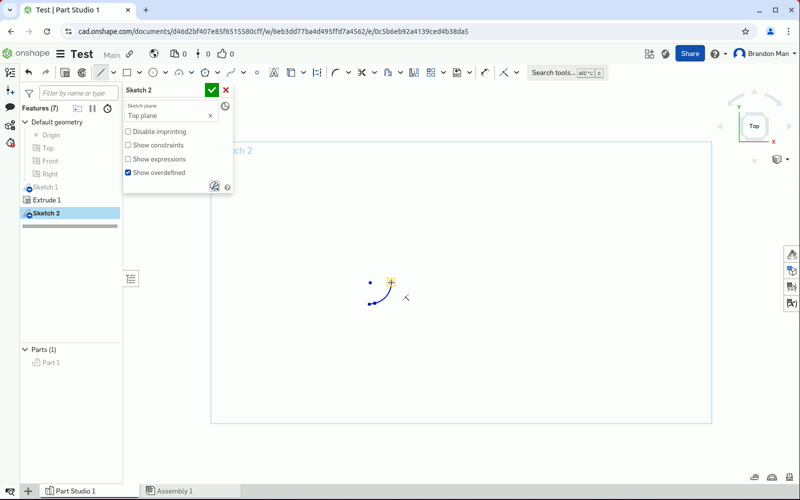
key_down(shift)
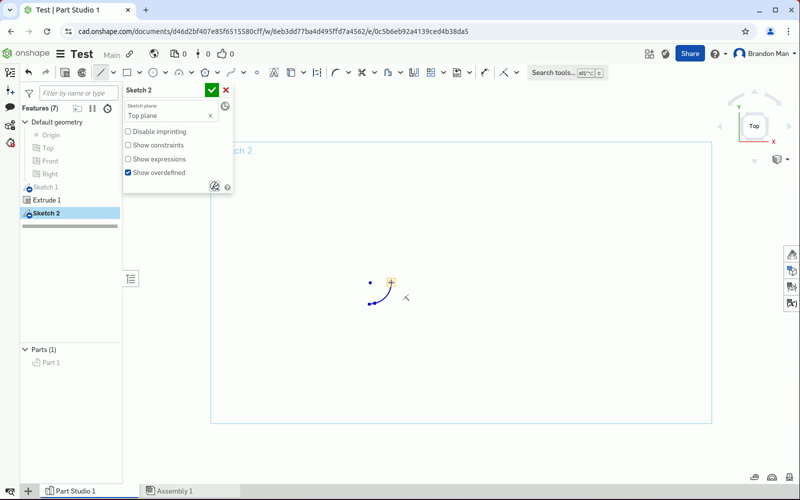
mouse_move(421, 282)
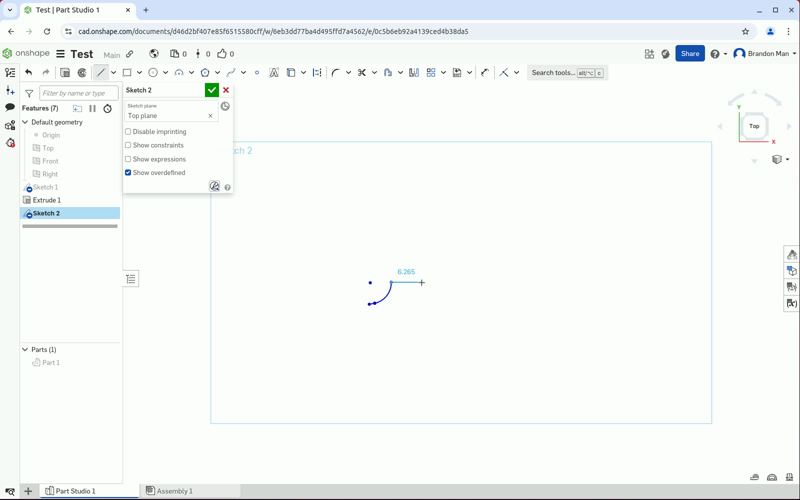
mouse_move(383, 282)
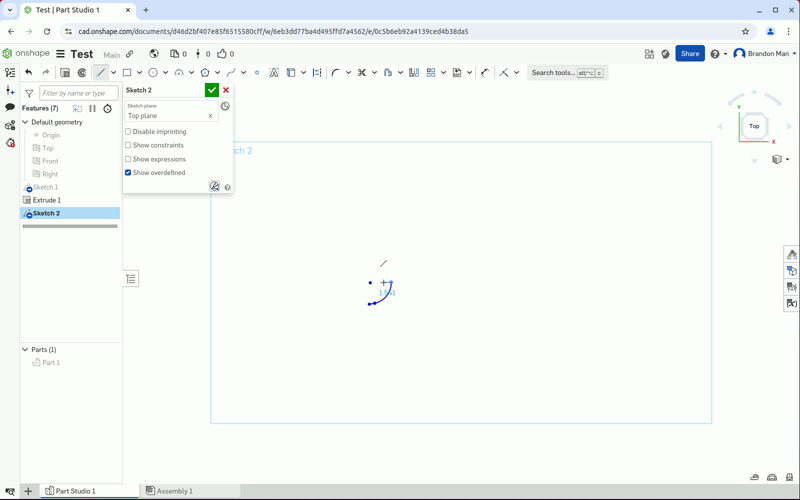
click(383, 282)
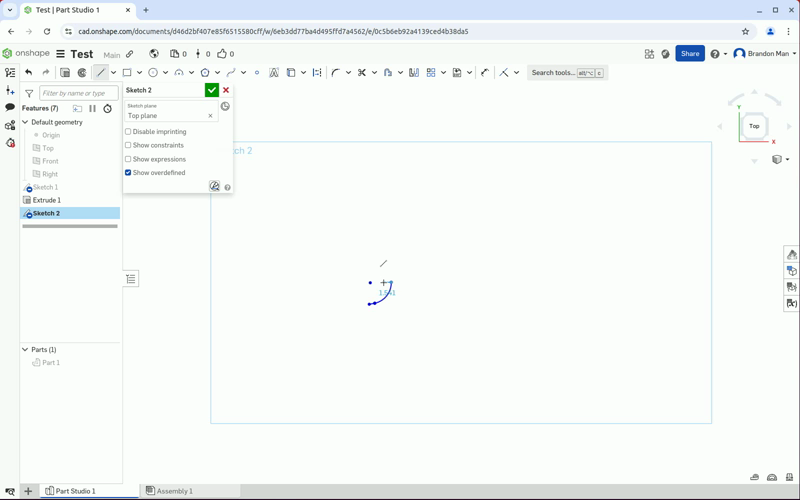
key_up(shift)
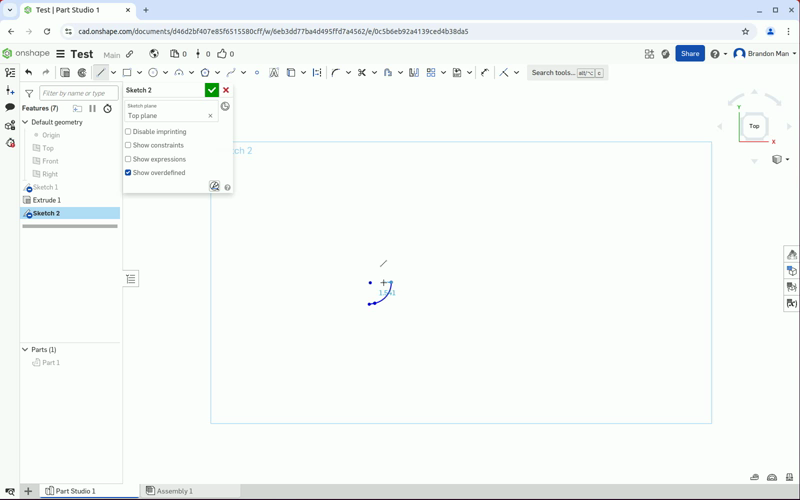
key(esc)
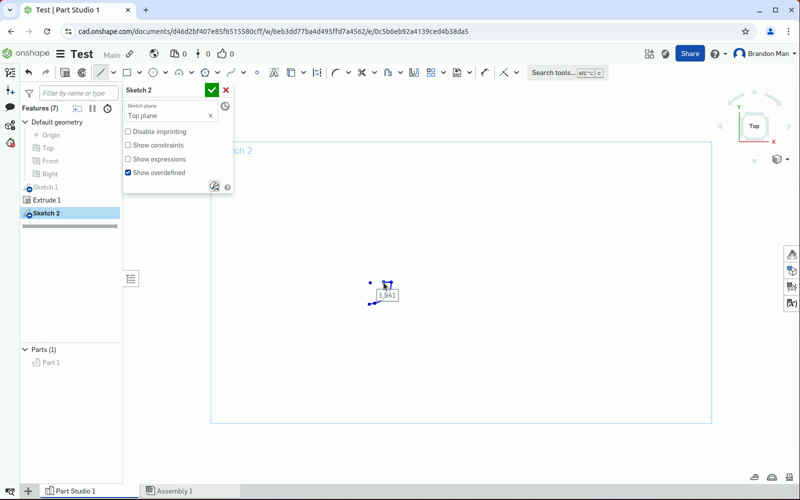
key(a)
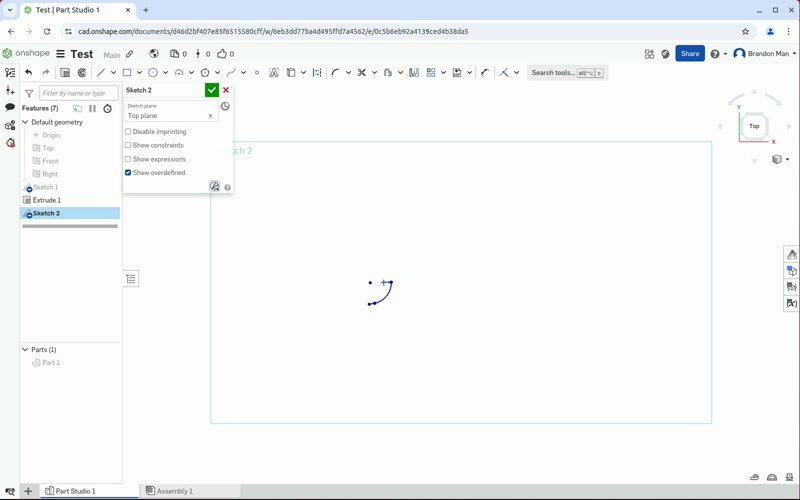
mouse_move(383, 282)
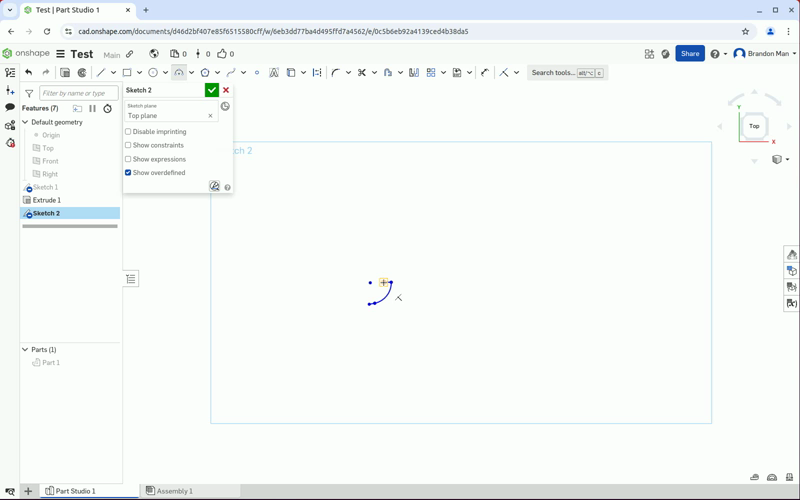
click(383, 282)
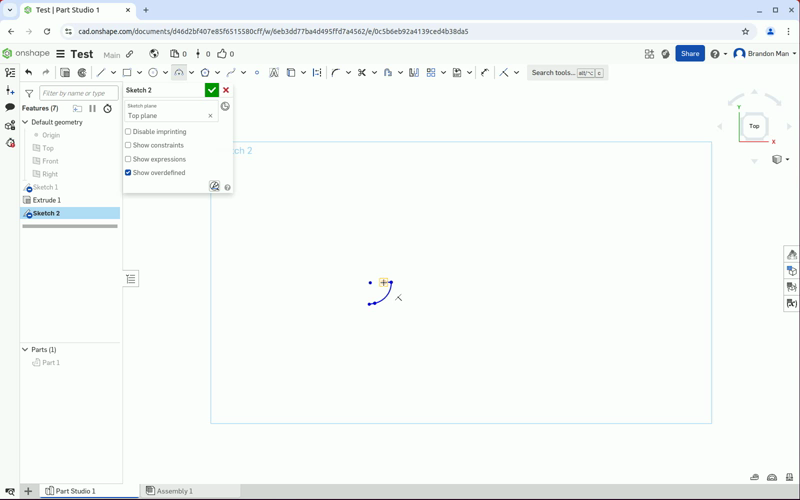
key_down(shift)
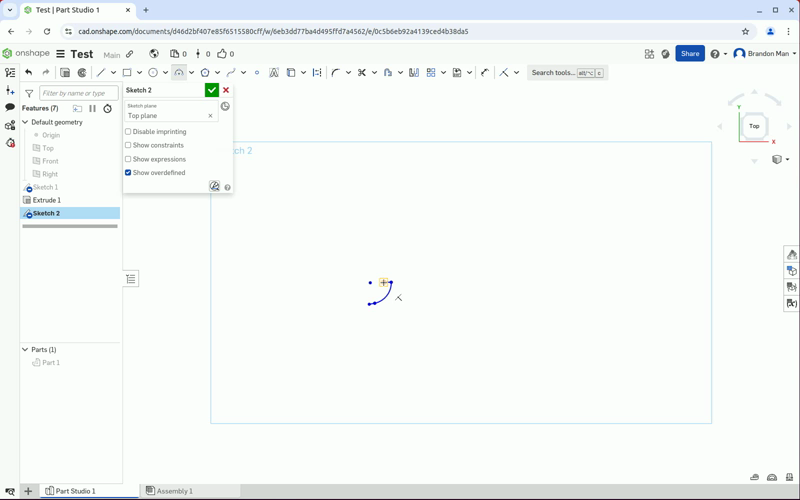
mouse_move(369, 296)
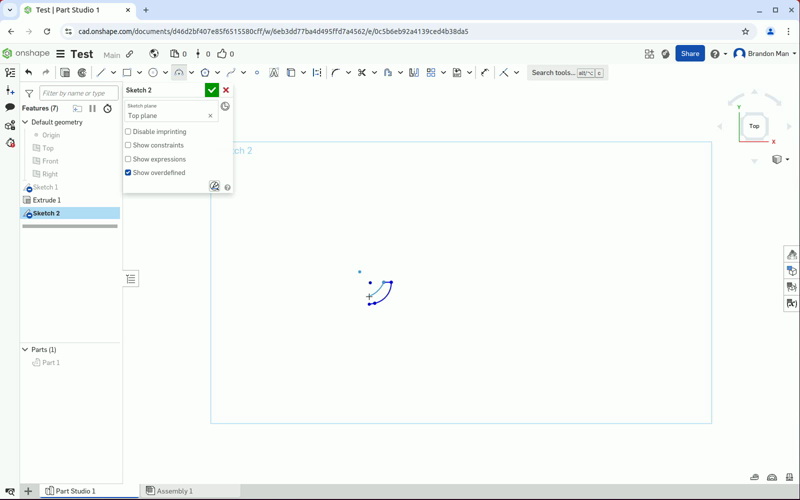
click(369, 296)
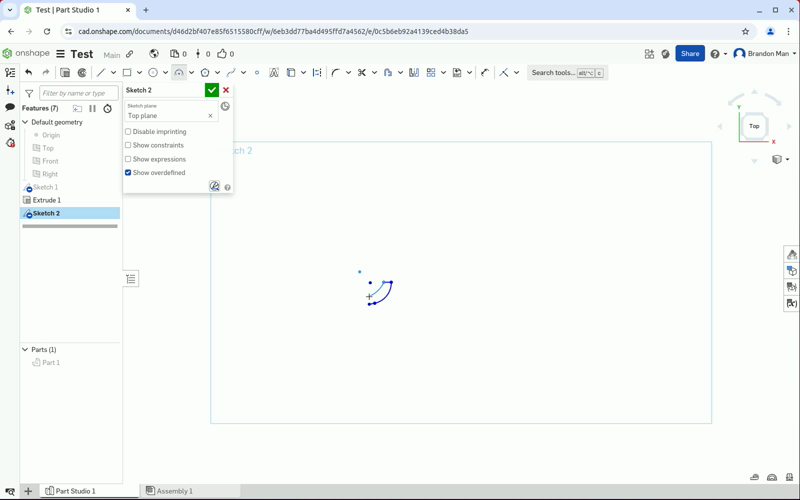
mouse_move(379, 291)
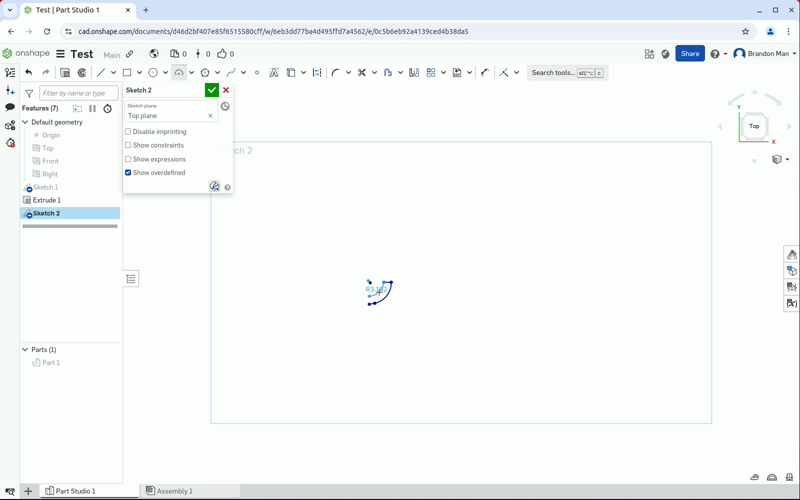
click(379, 291)
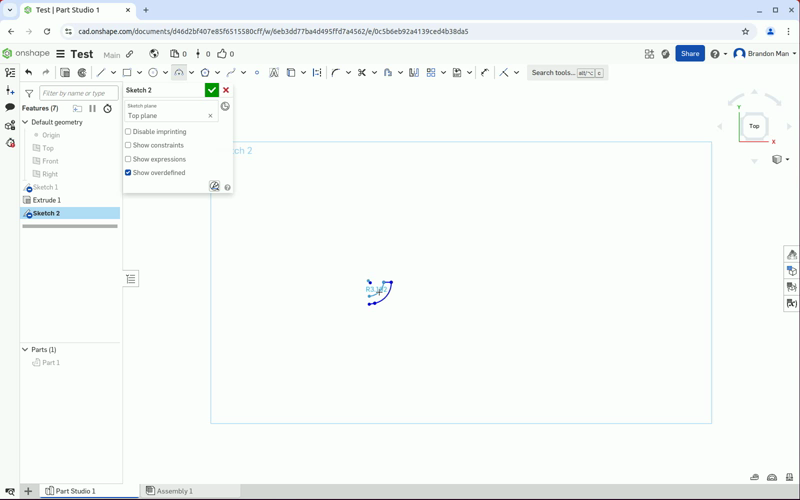
key_up(shift)
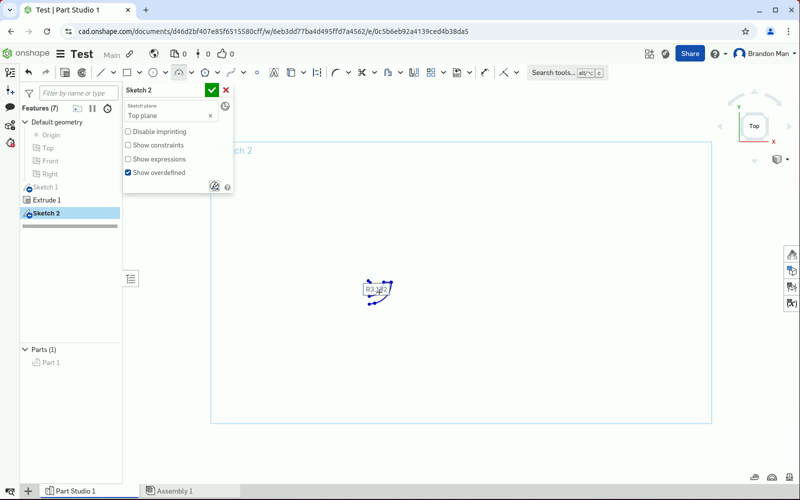
key(esc)
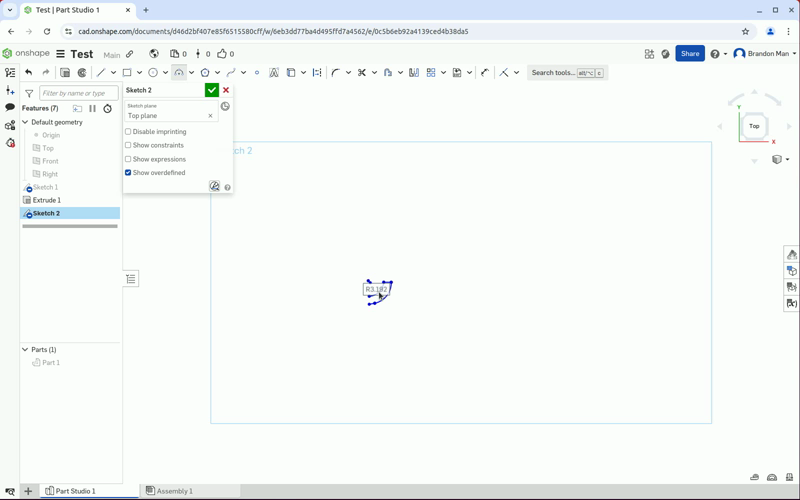
key(l)
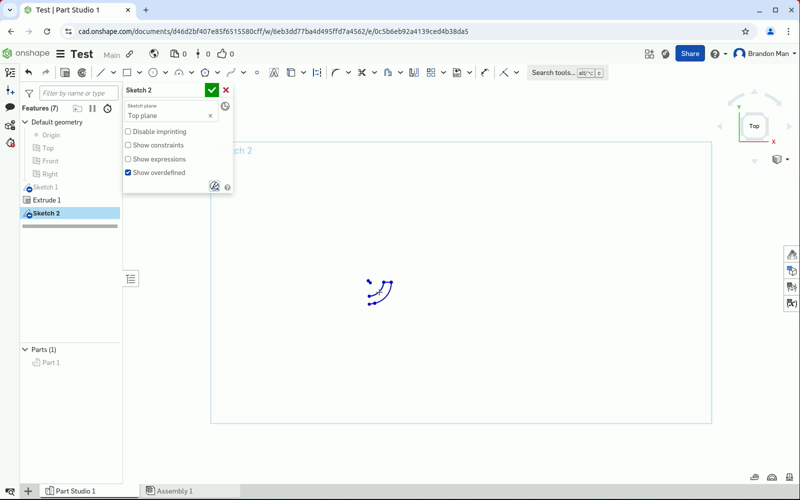
mouse_move(369, 296)
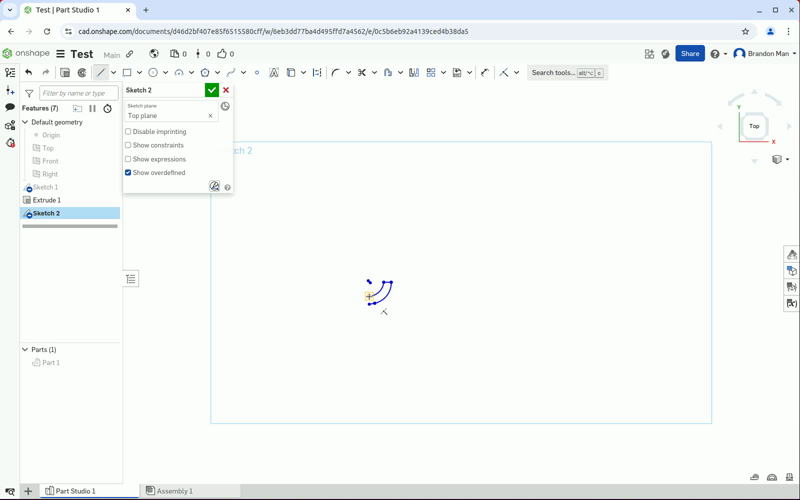
click(369, 296)
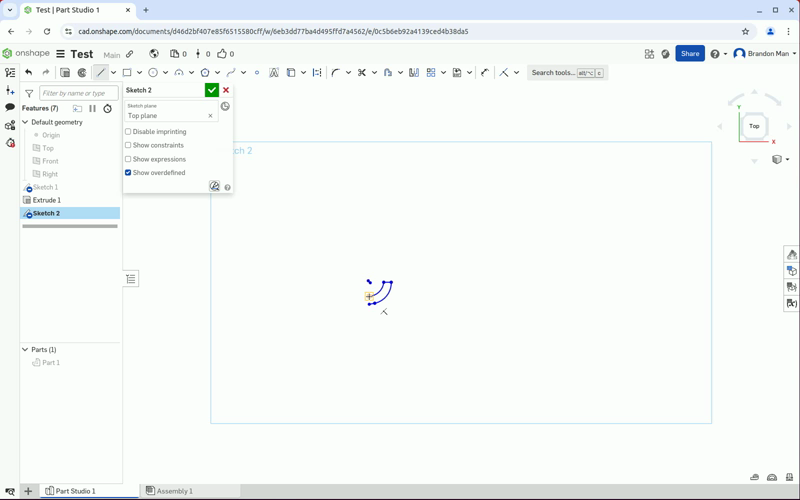
mouse_move(399, 296)
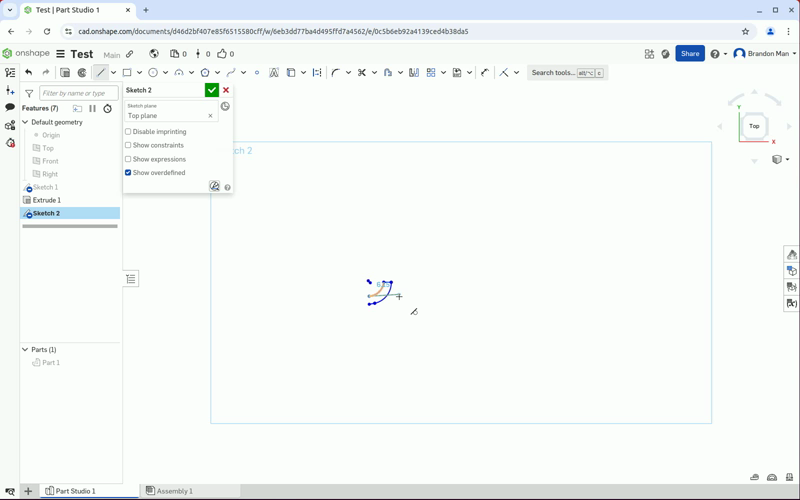
key_down(shift)
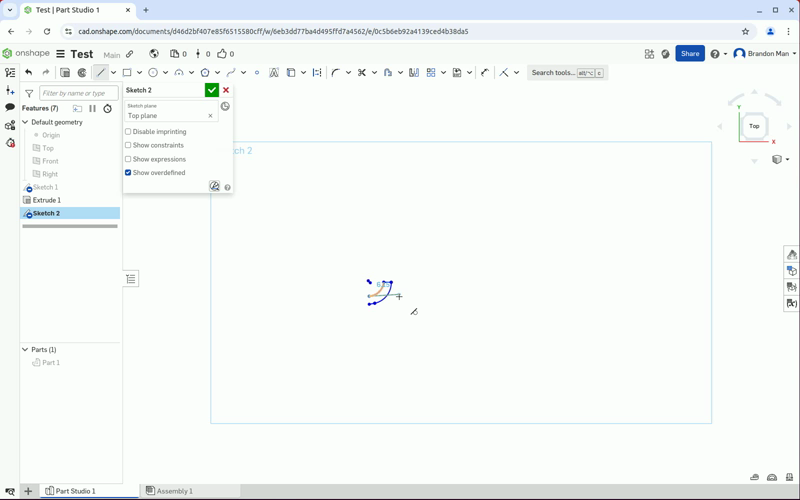
mouse_move(369, 304)
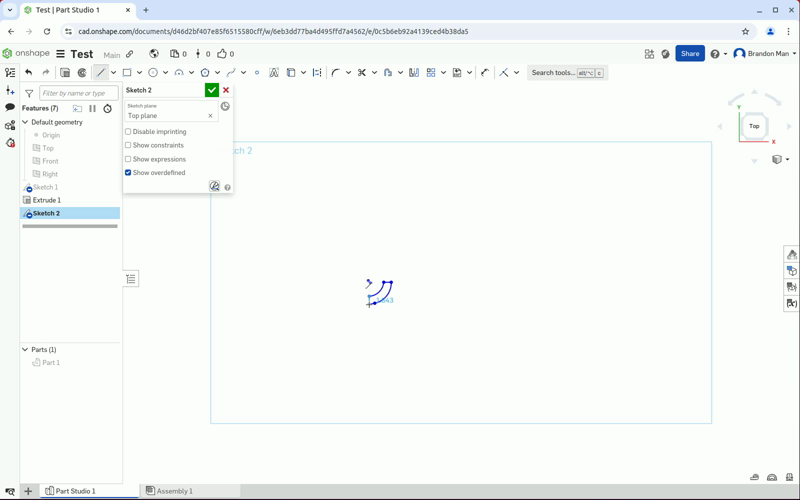
key_up(shift)
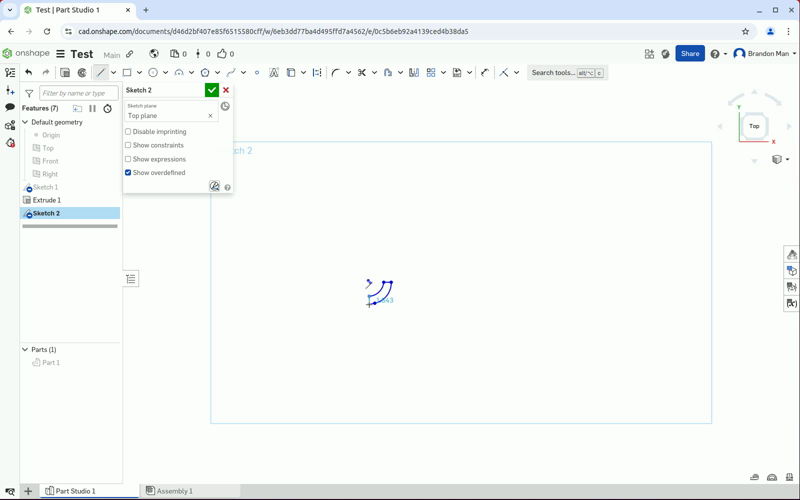
click(369, 304)
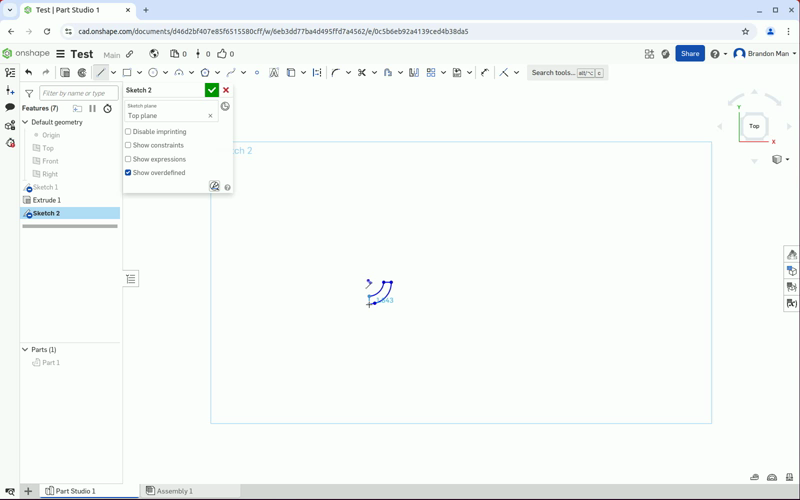
key(esc)
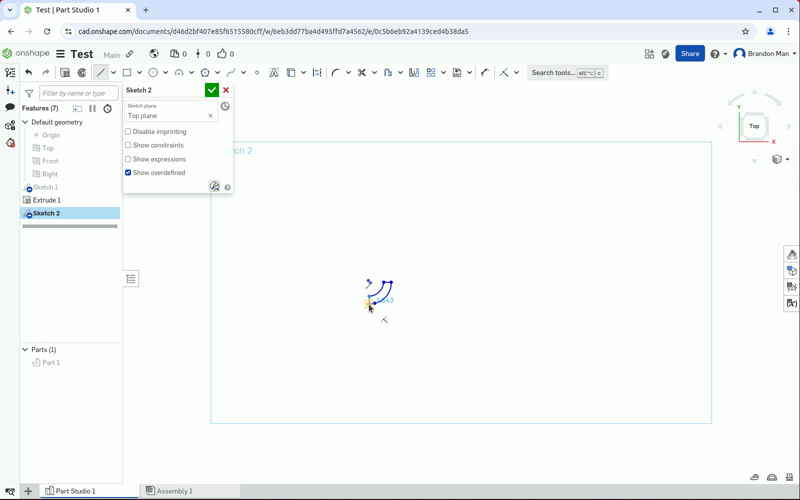
mouse_move(373, 299)
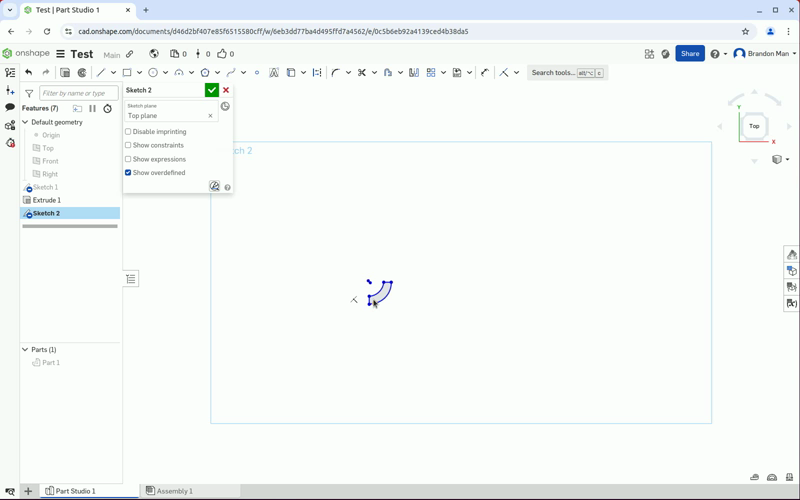
scroll(6)
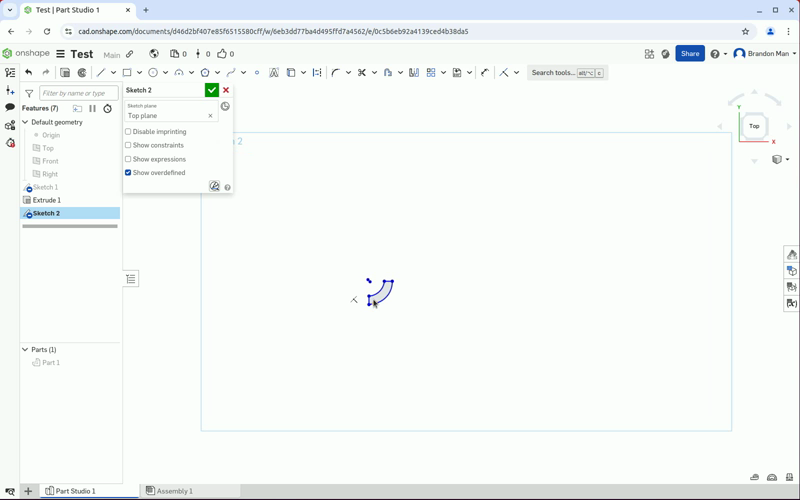
scroll(6)
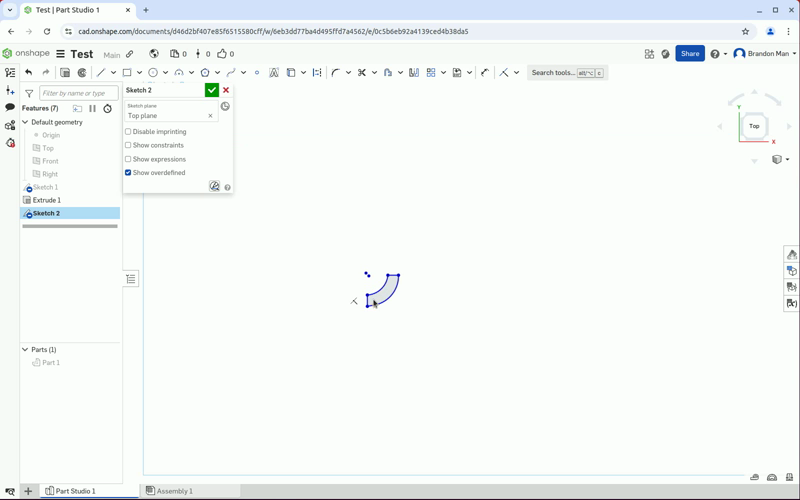
scroll(6)
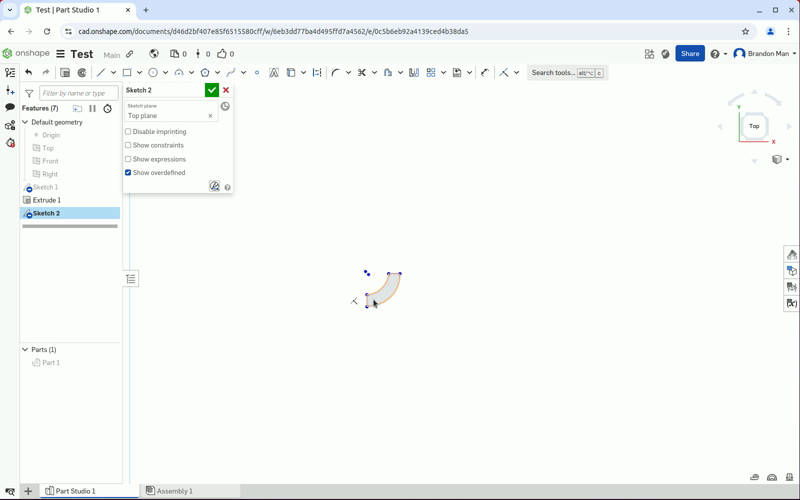
scroll(6)
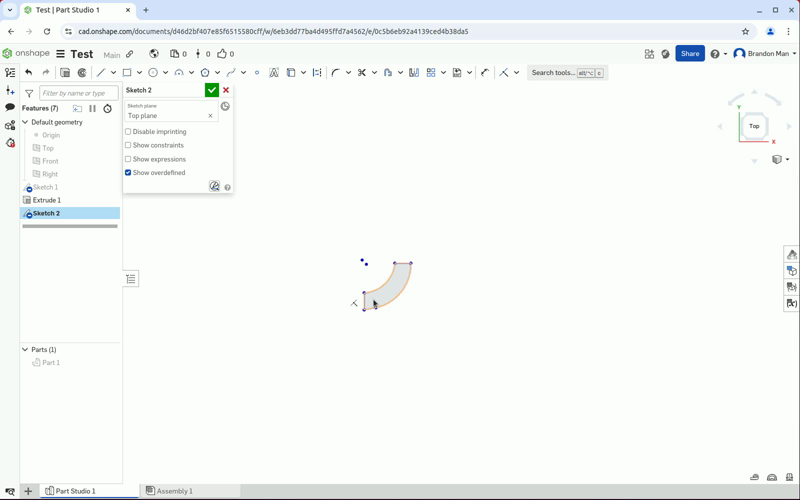
scroll(6)
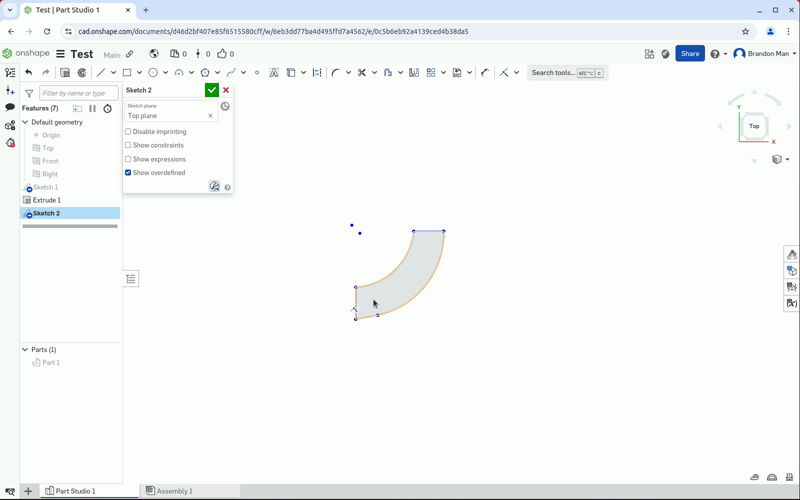
scroll(6)
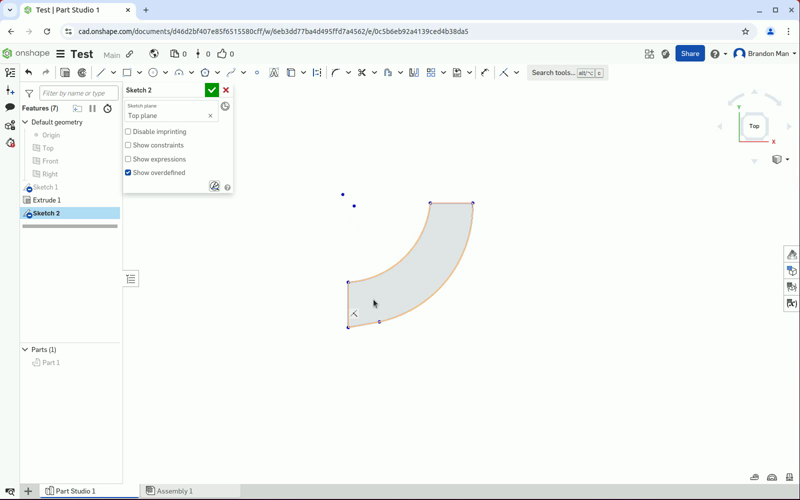
scroll(6)
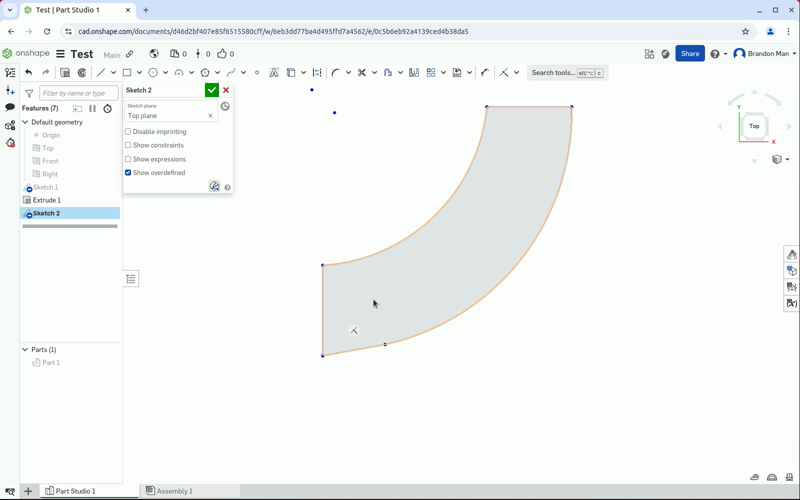
click(373, 299)
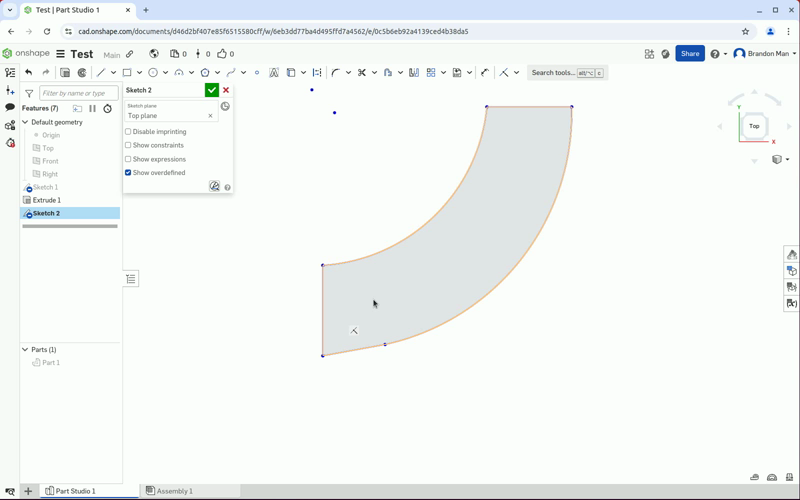
scroll(-6)
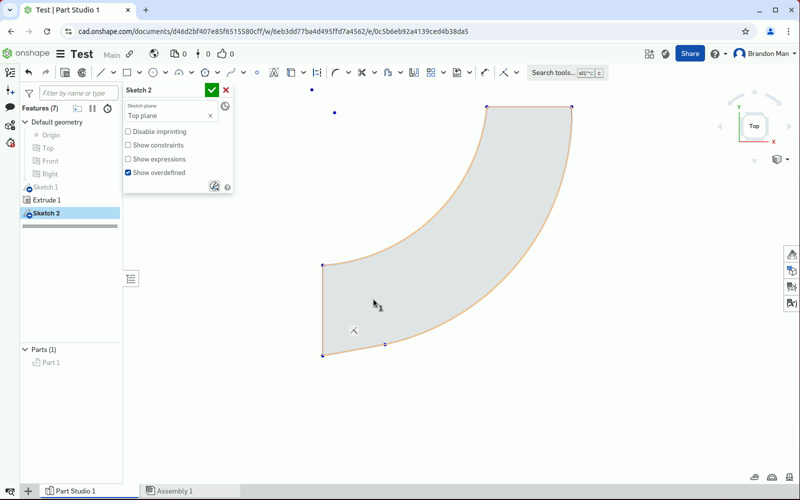
scroll(-6)
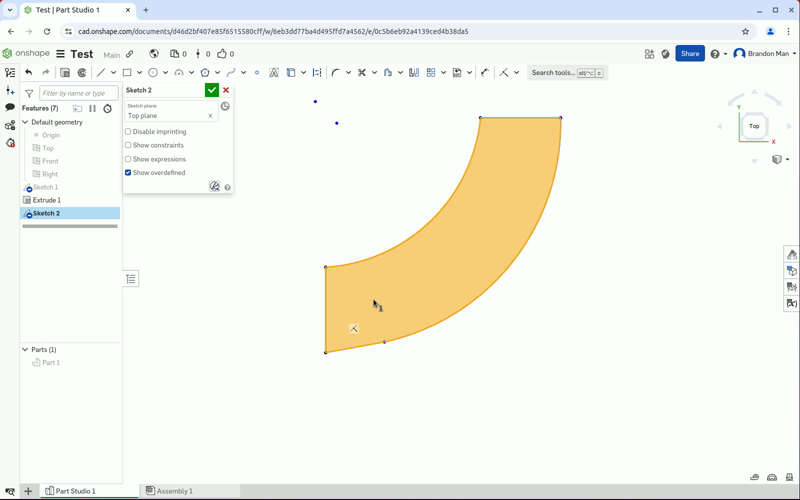
scroll(-6)
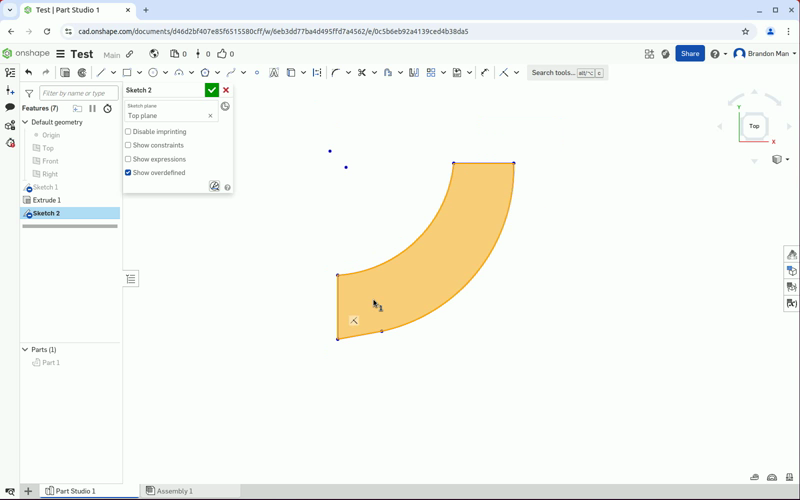
scroll(-6)
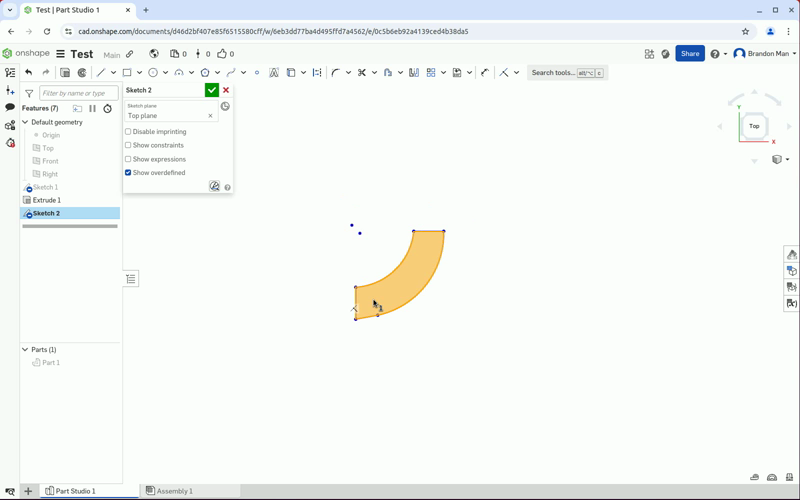
scroll(-6)
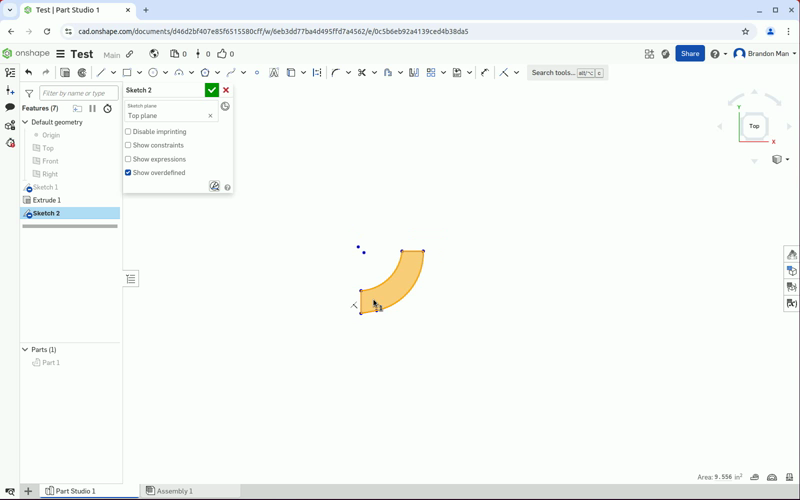
scroll(-6)
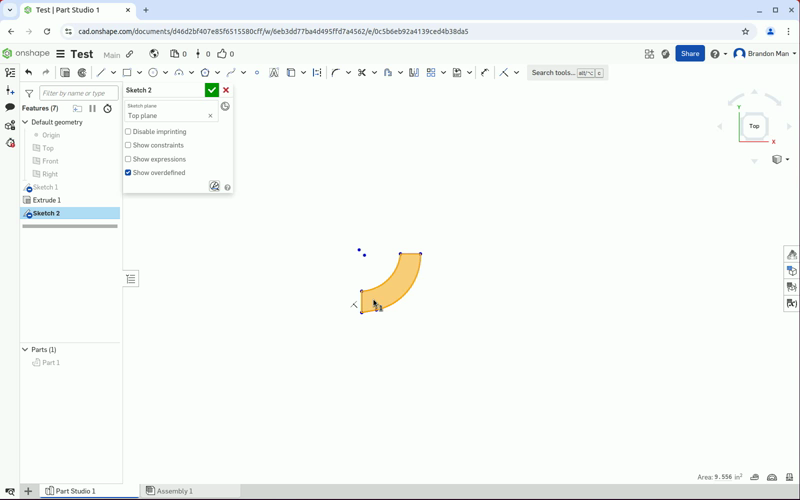
scroll(-6)
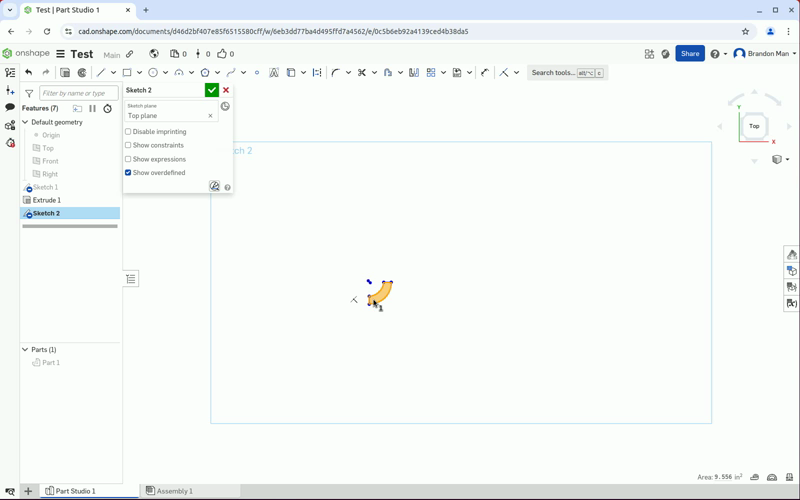
mouse_move(73, 352)
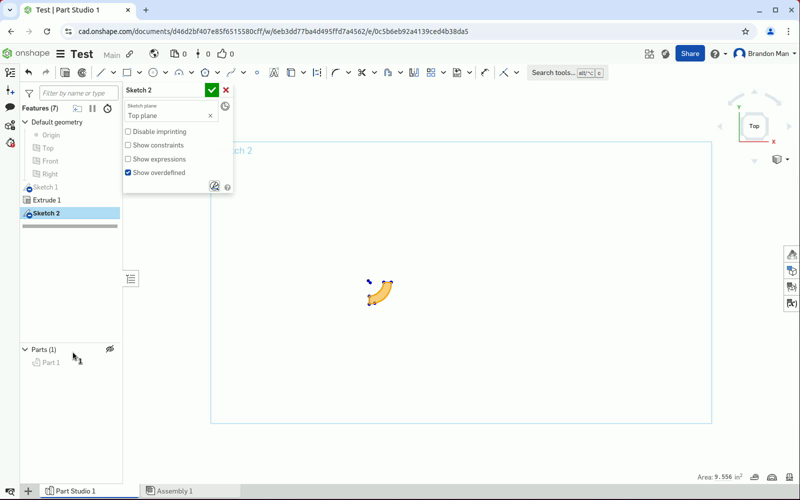
key(shift+y)
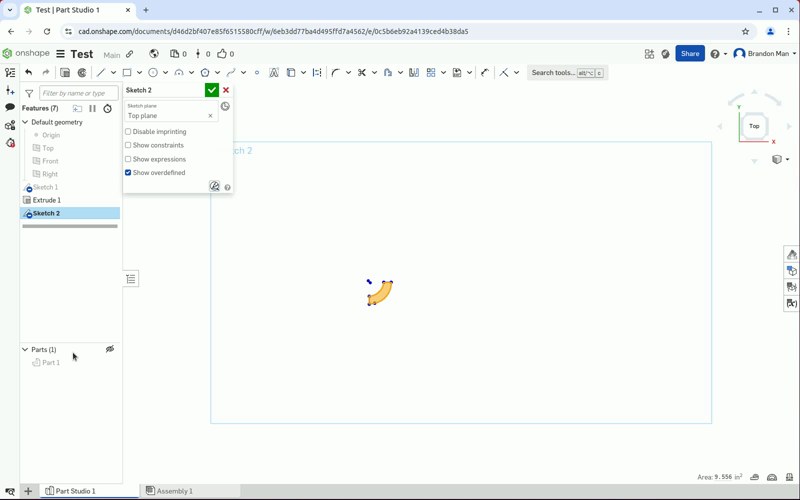
key(shift+e)
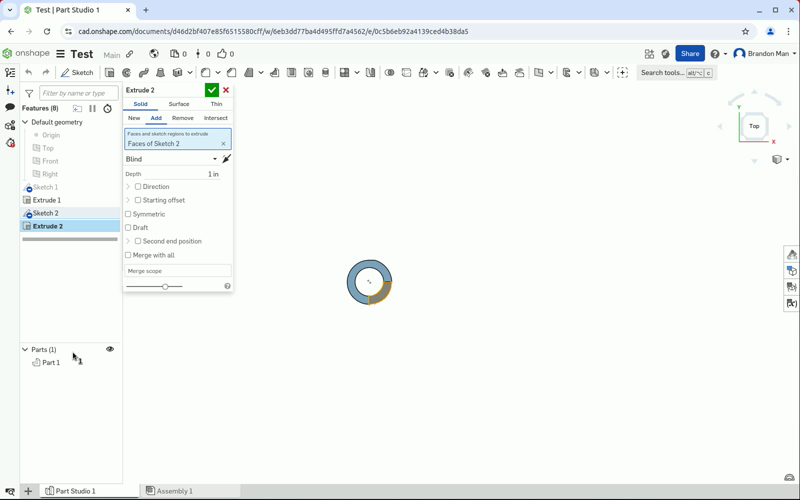
mouse_move(143, 106)
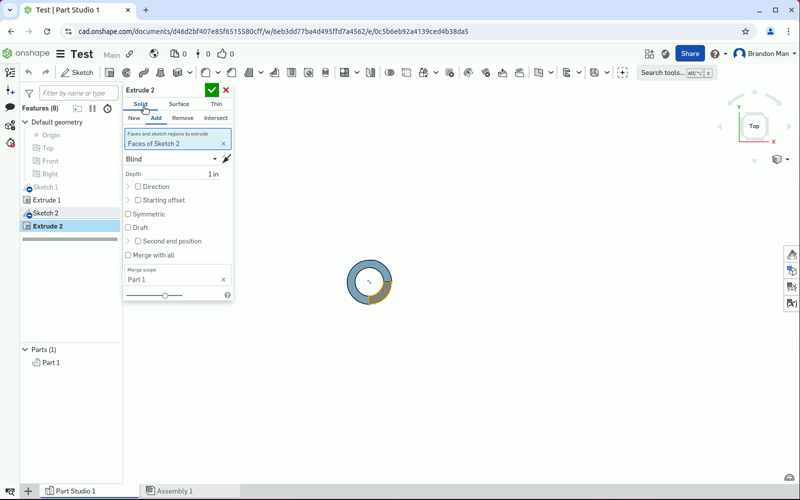
click(143, 106)
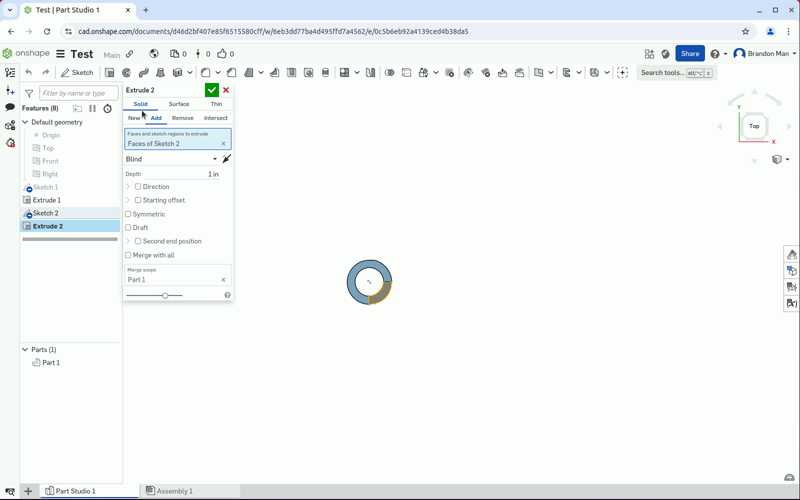
mouse_move(137, 120)
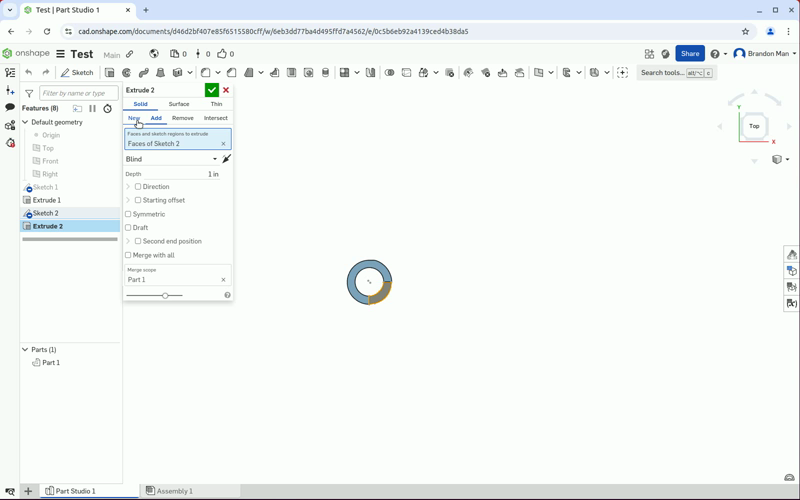
click(137, 120)
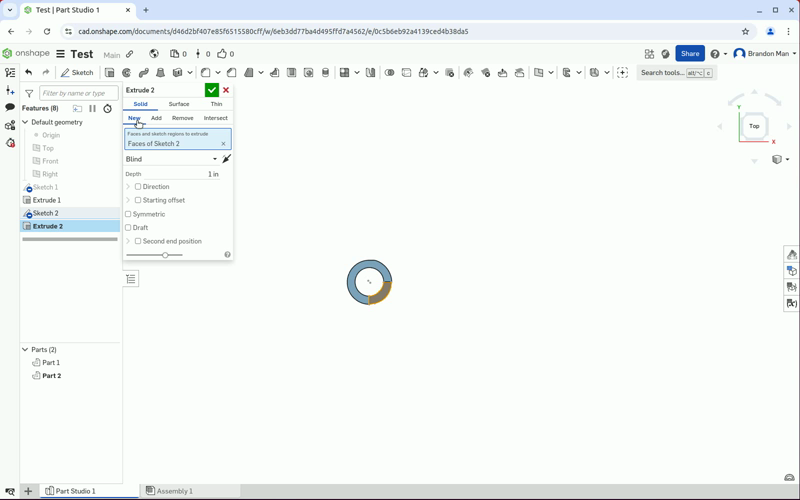
key(tab, 4)
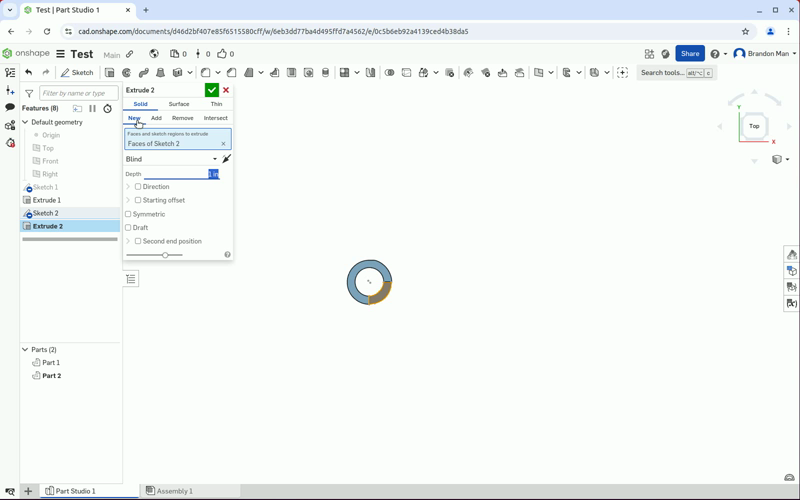
text(4.092)
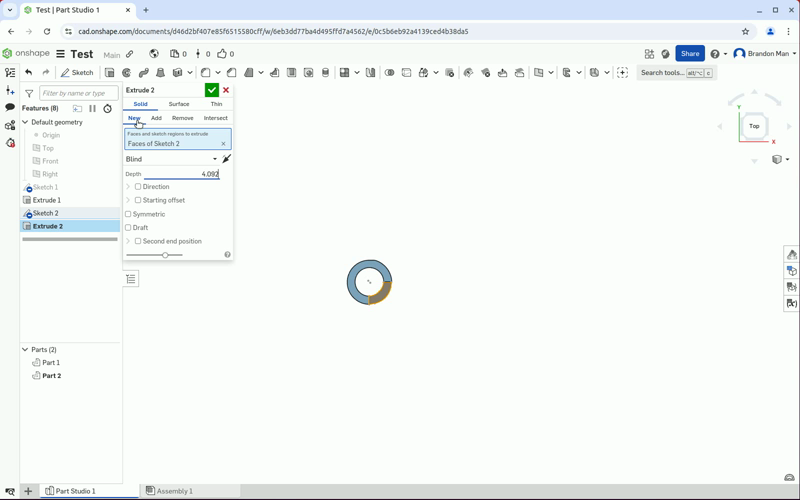
key(enter)
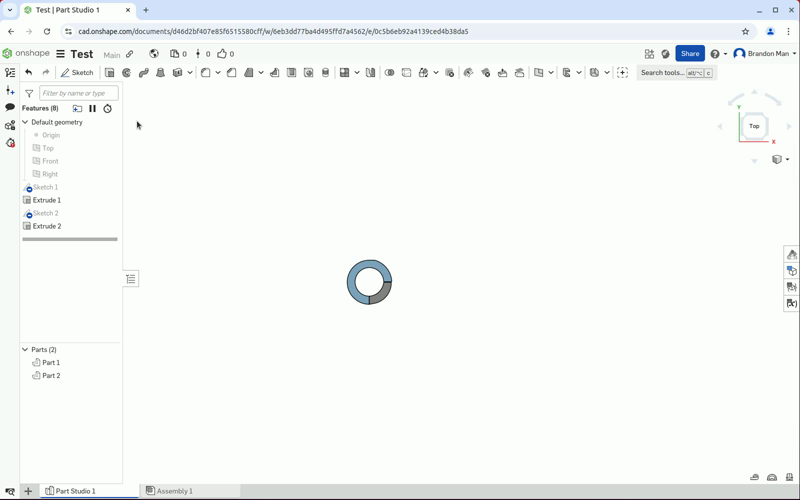
key(shift+h)
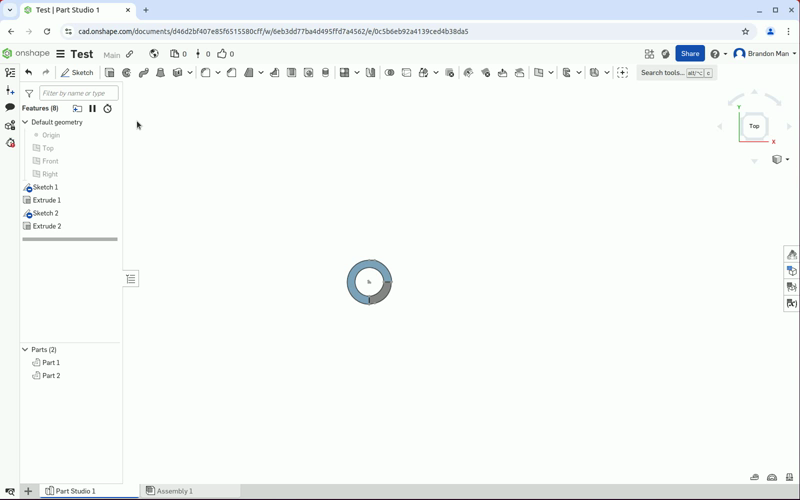
key(shift+h)
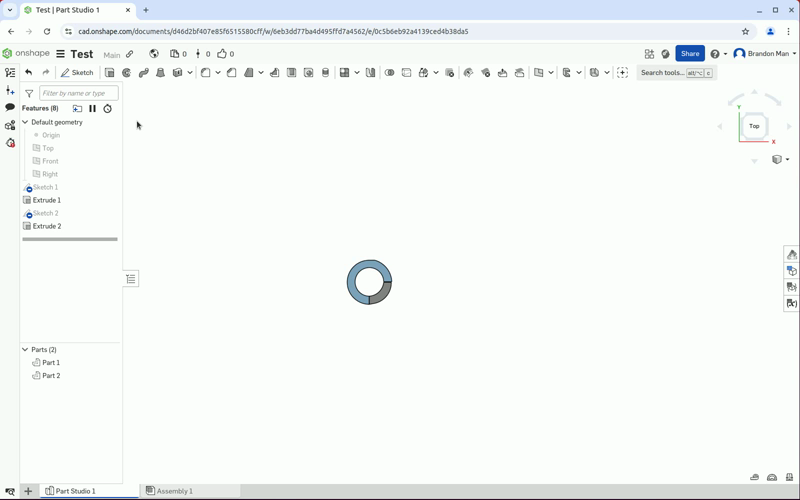
mouse_move(73, 189)
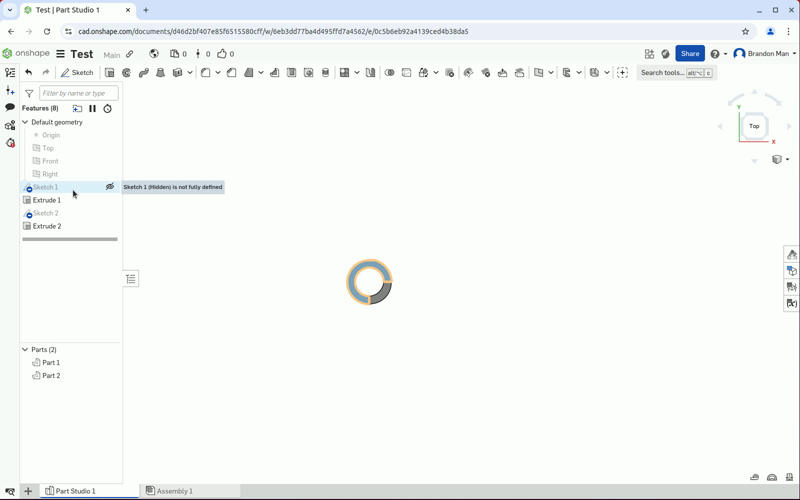
click(73, 189)
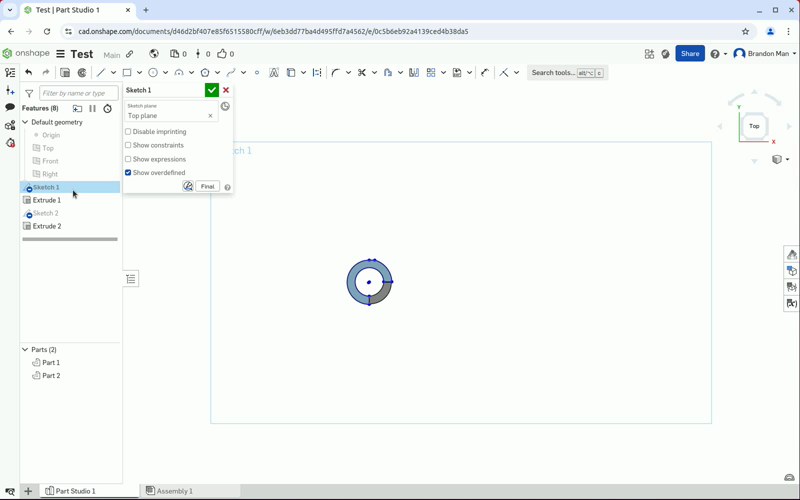
mouse_move(229, 92)
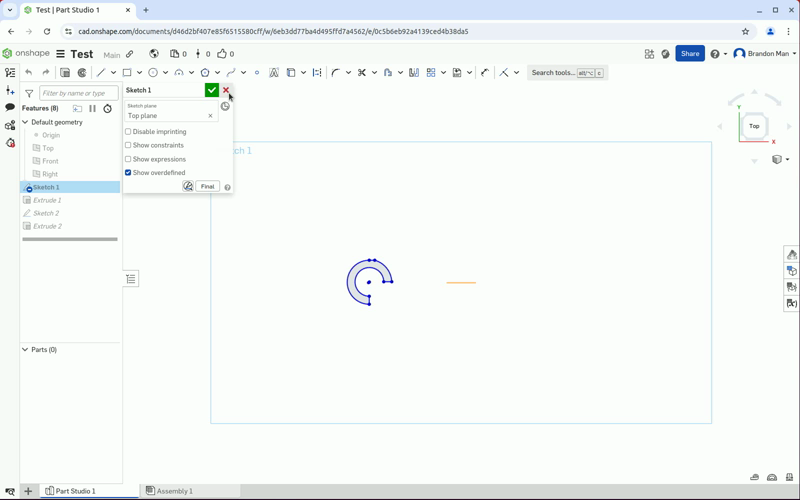
click(229, 92)
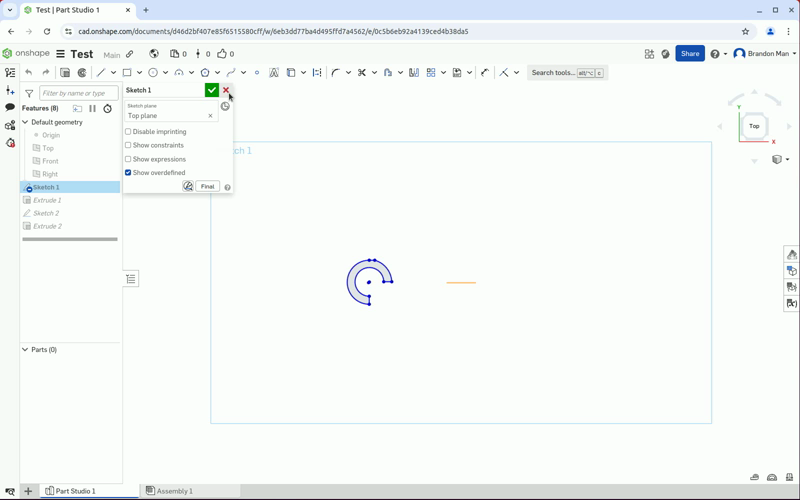
key(shift+s)
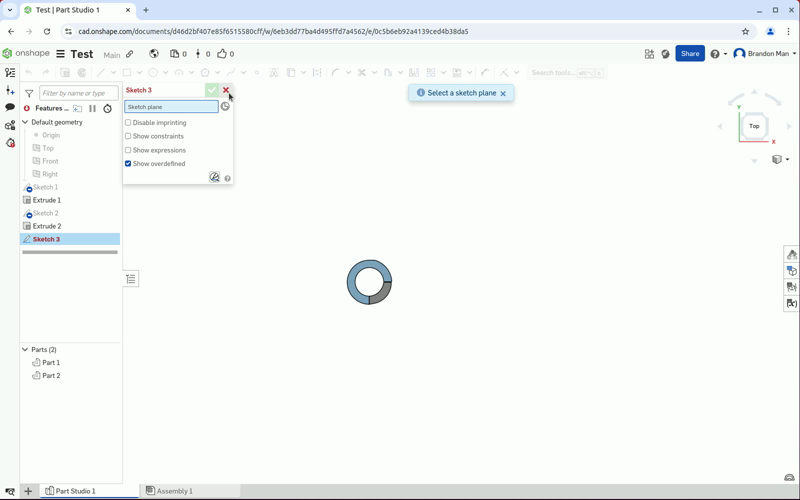
mouse_move(73, 150)
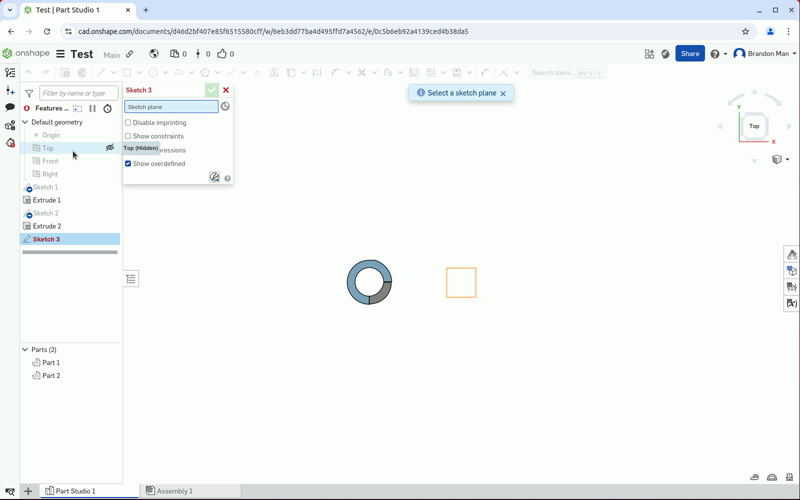
click(73, 150)
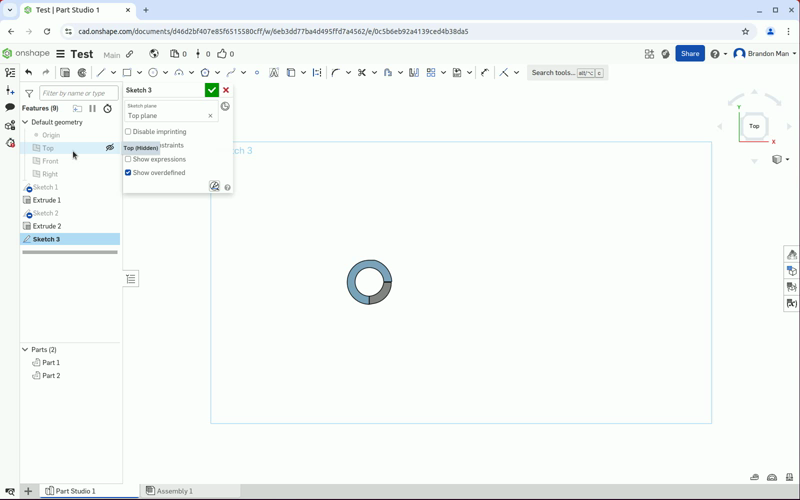
mouse_move(73, 352)
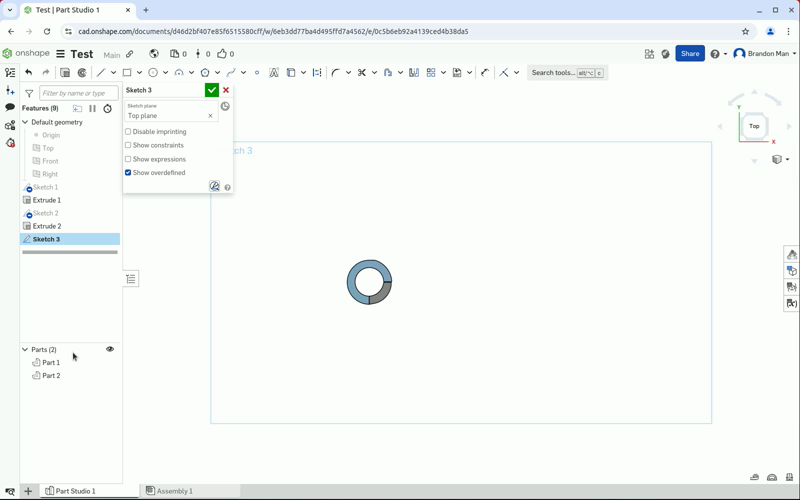
key(y)
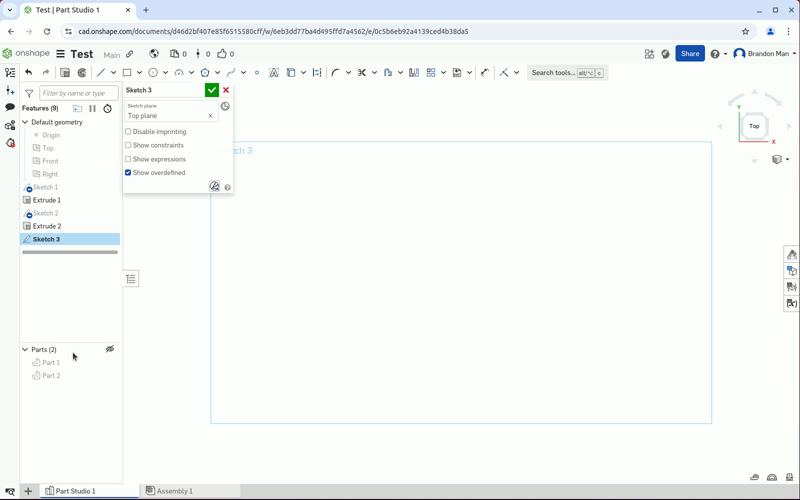
key(l)
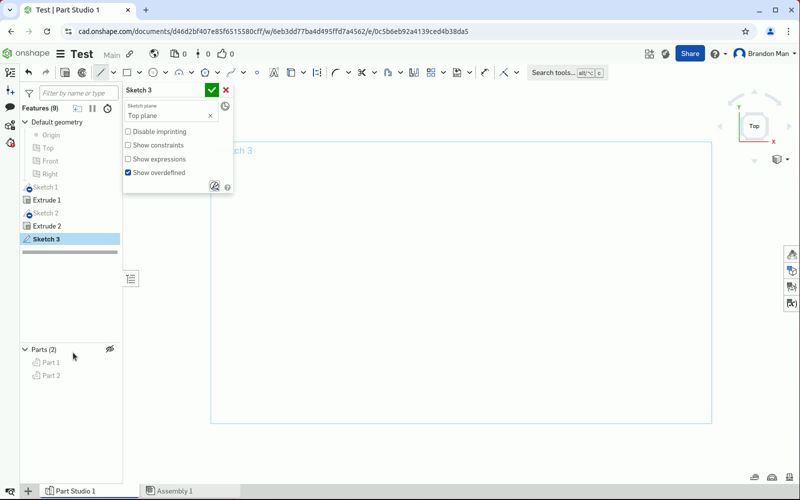
key_down(shift)
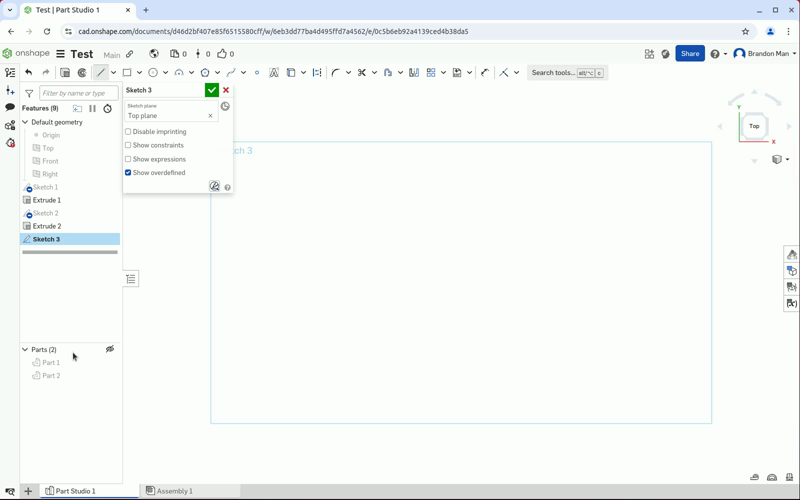
mouse_move(450, 282)
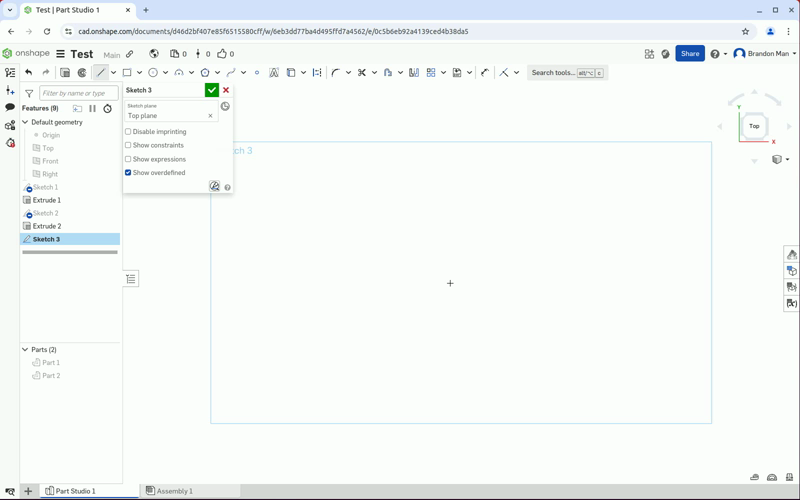
click(450, 282)
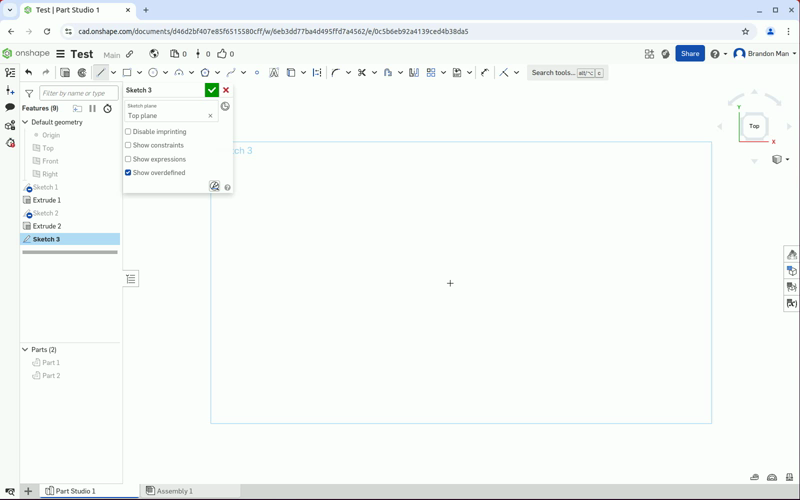
key_up(shift)
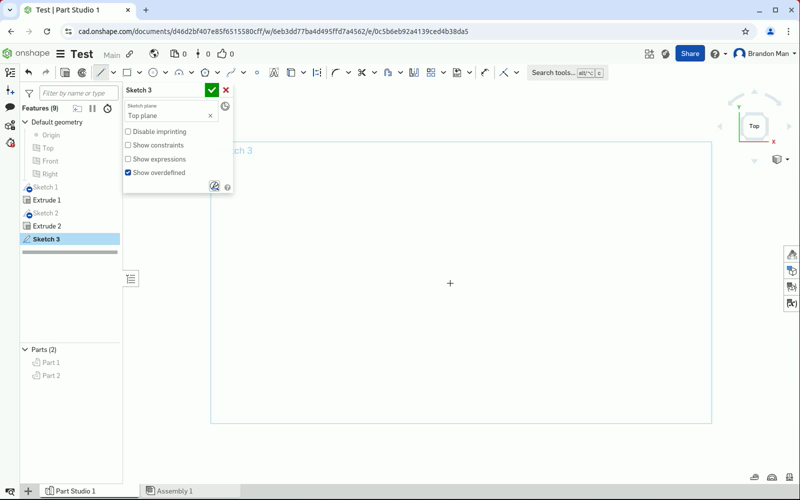
key_down(shift)
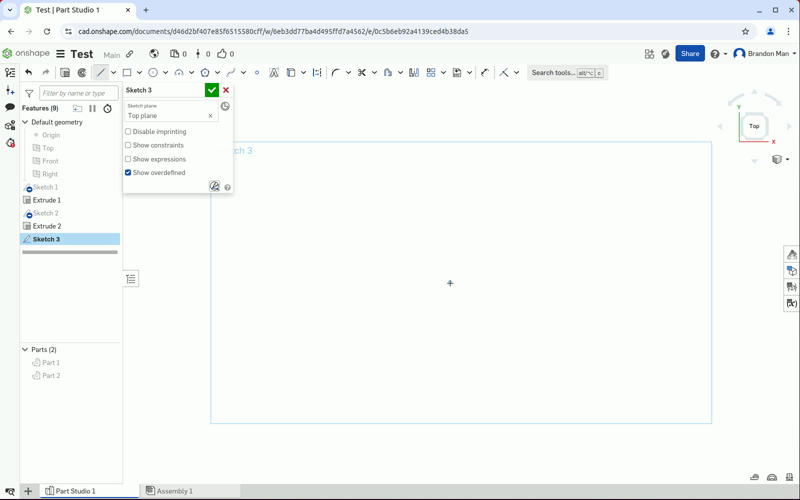
mouse_move(480, 282)
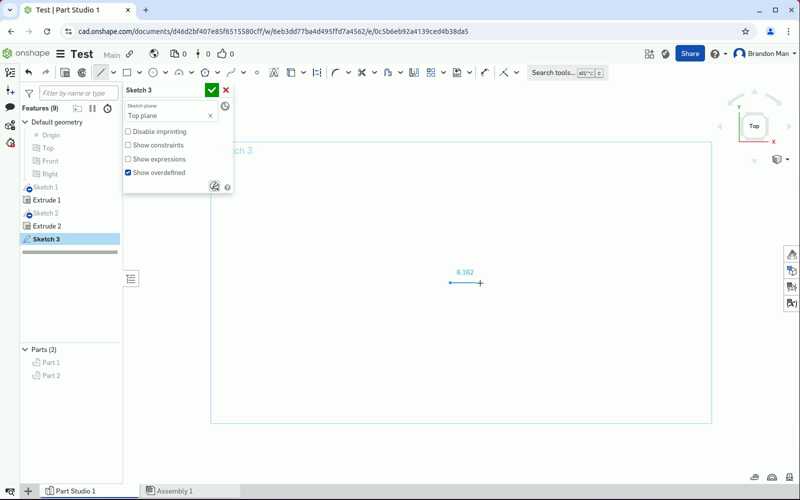
mouse_move(456, 282)
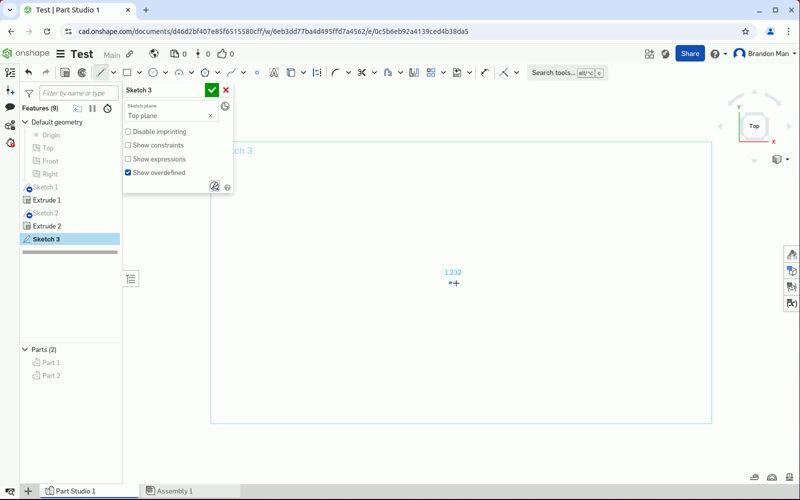
scroll(6)
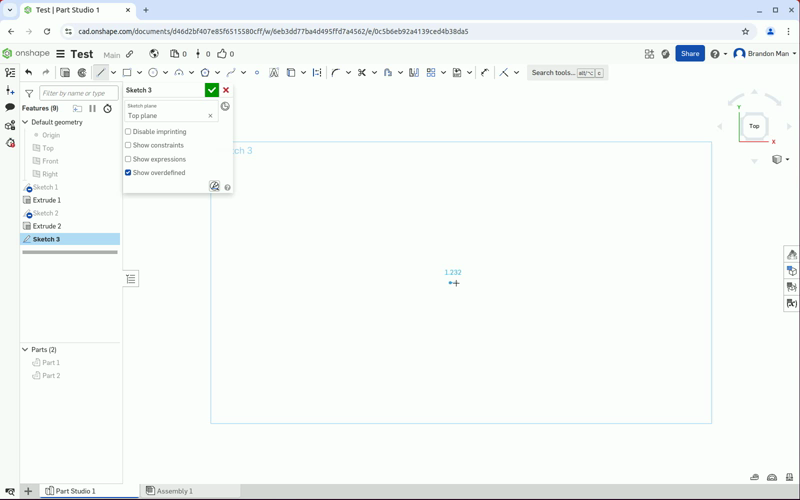
scroll(6)
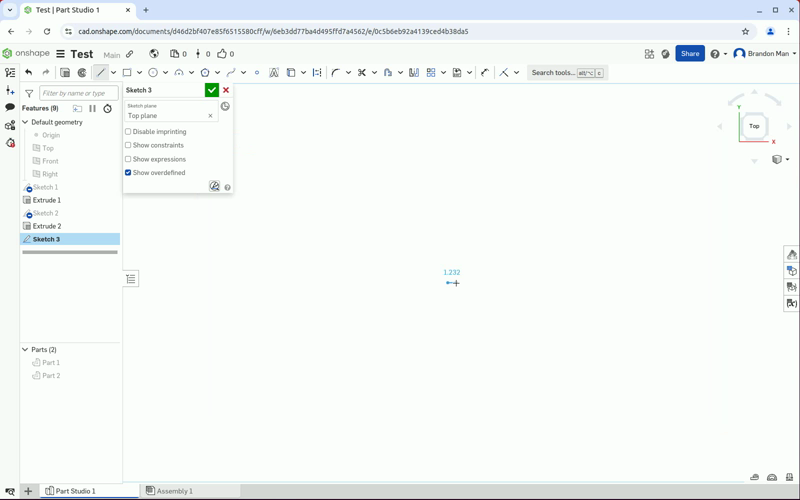
scroll(6)
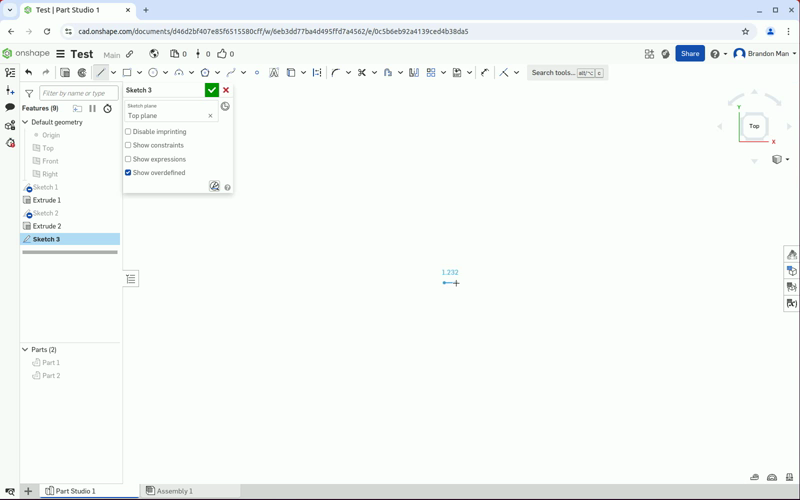
scroll(6)
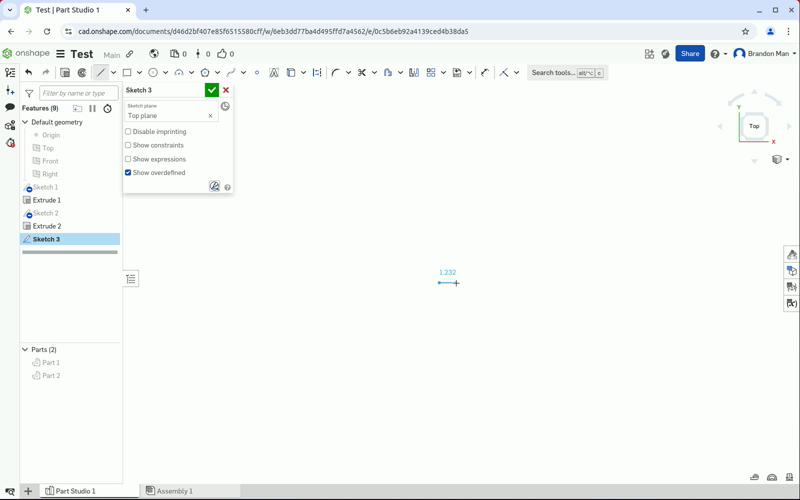
scroll(6)
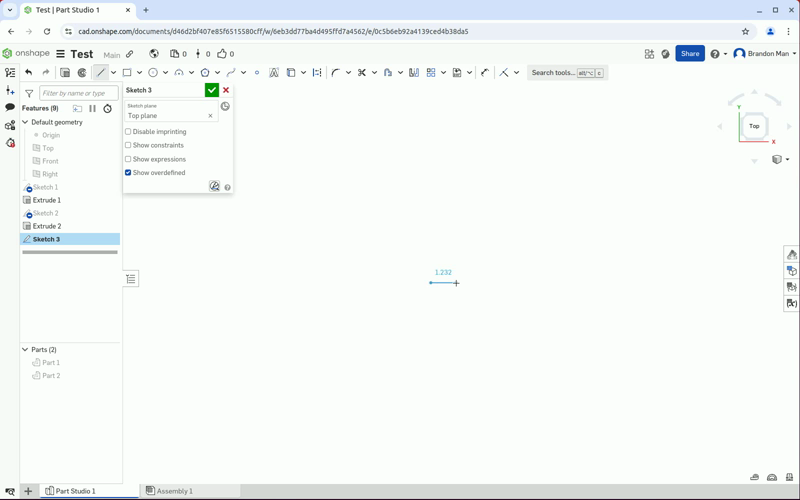
scroll(6)
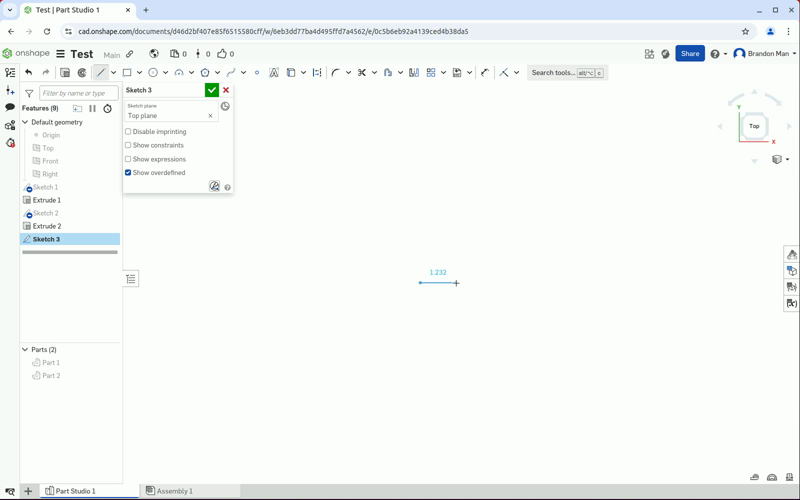
scroll(6)
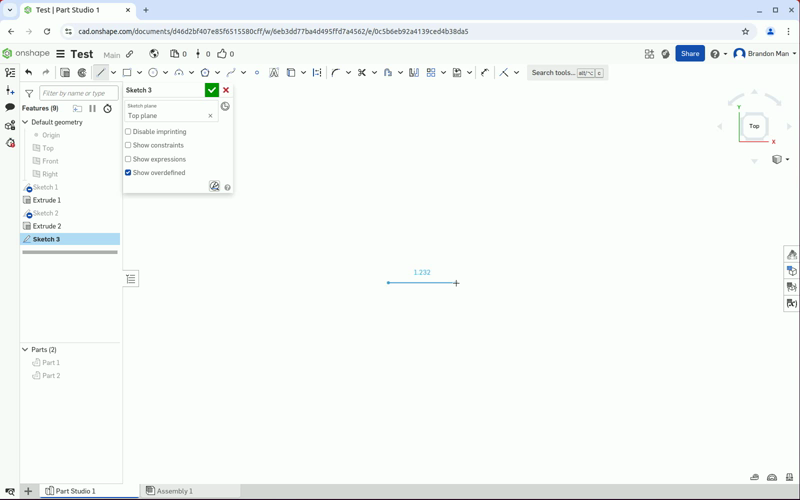
click(456, 282)
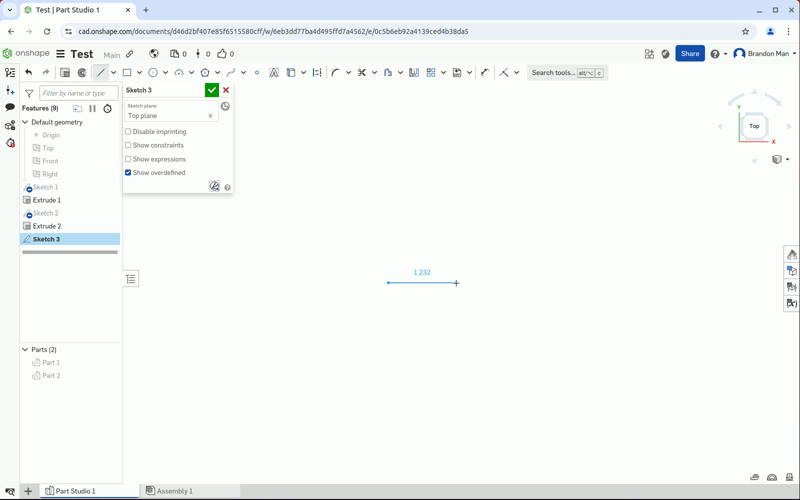
scroll(-6)
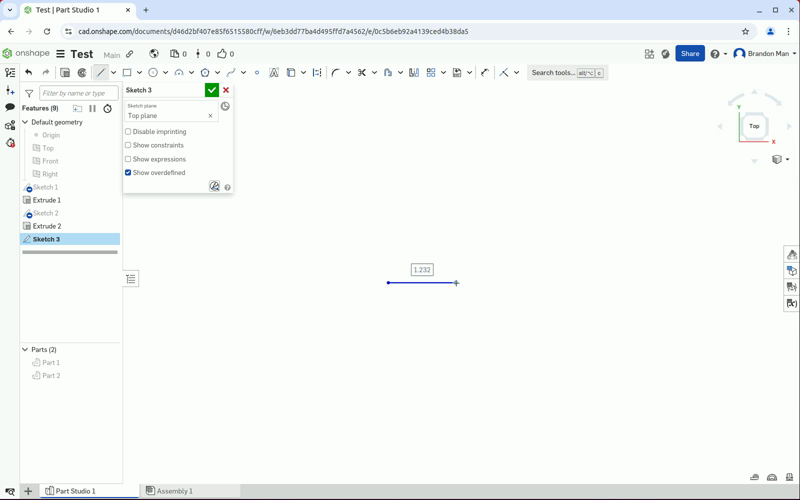
scroll(-6)
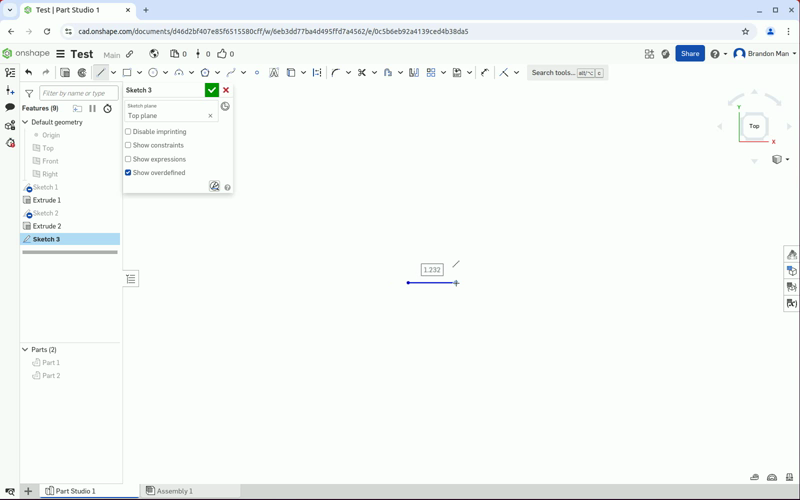
scroll(-6)
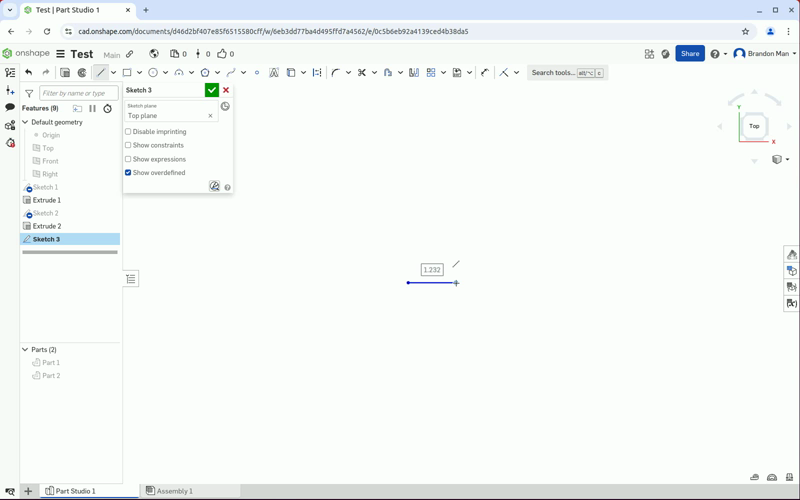
scroll(-6)
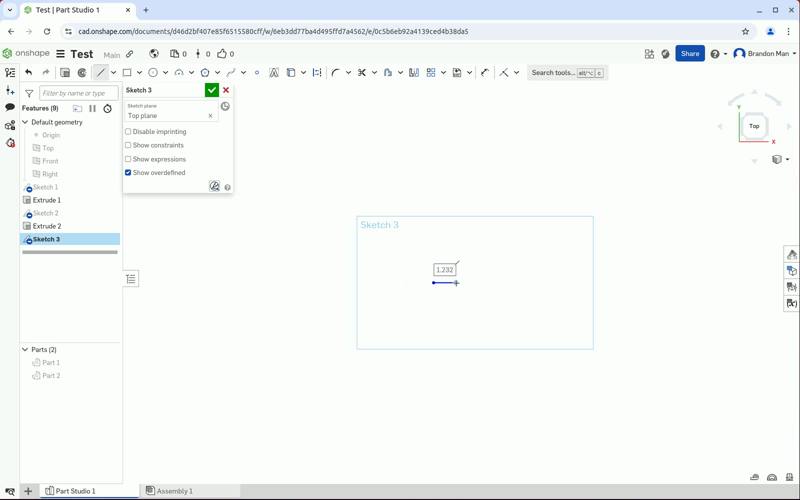
scroll(-6)
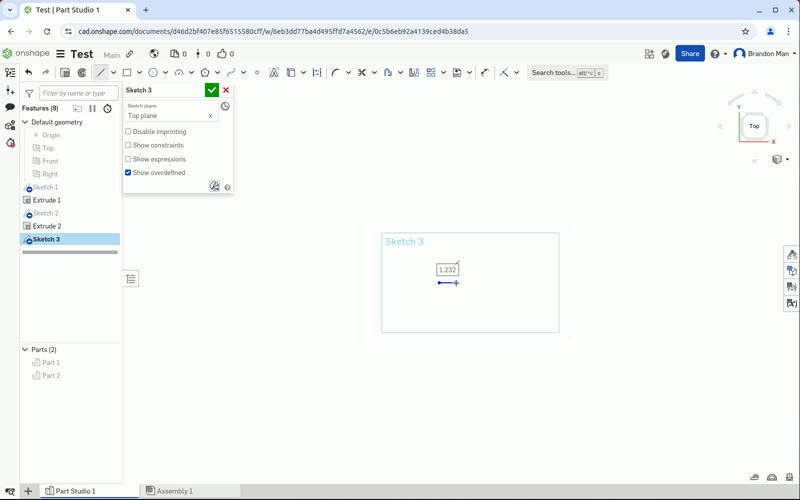
scroll(-6)
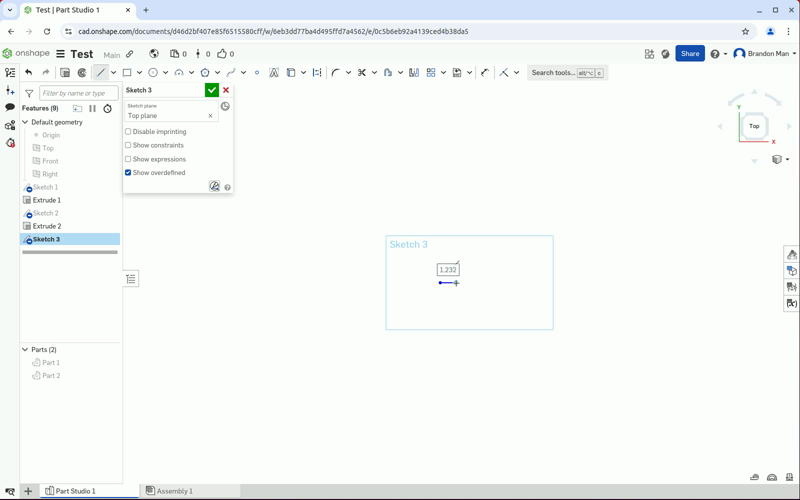
scroll(-6)
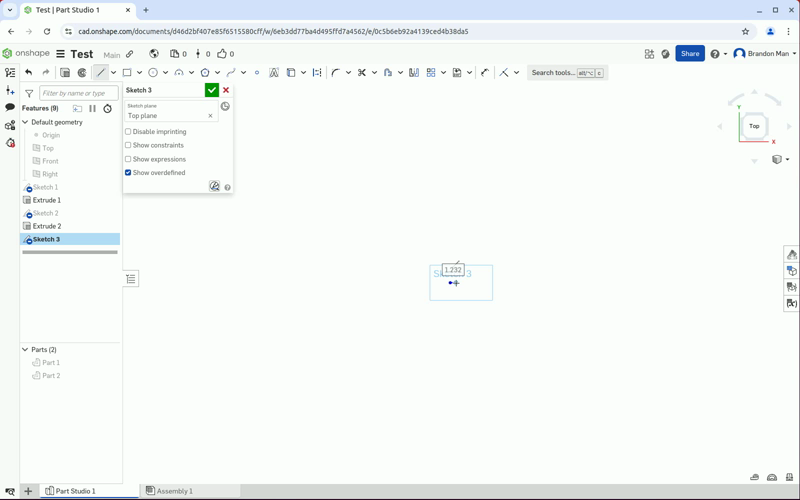
key_up(shift)
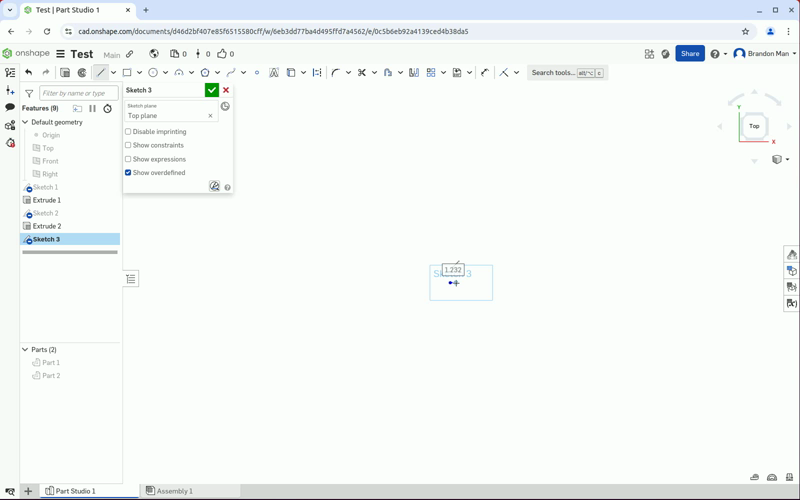
key(esc)
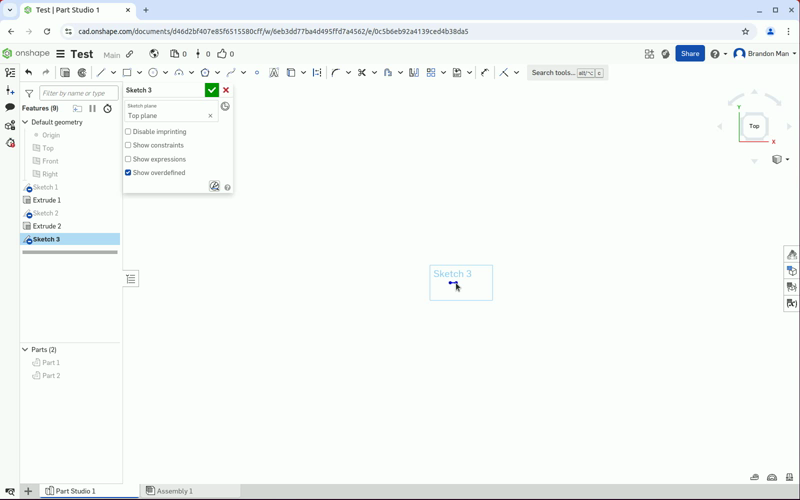
key(a)
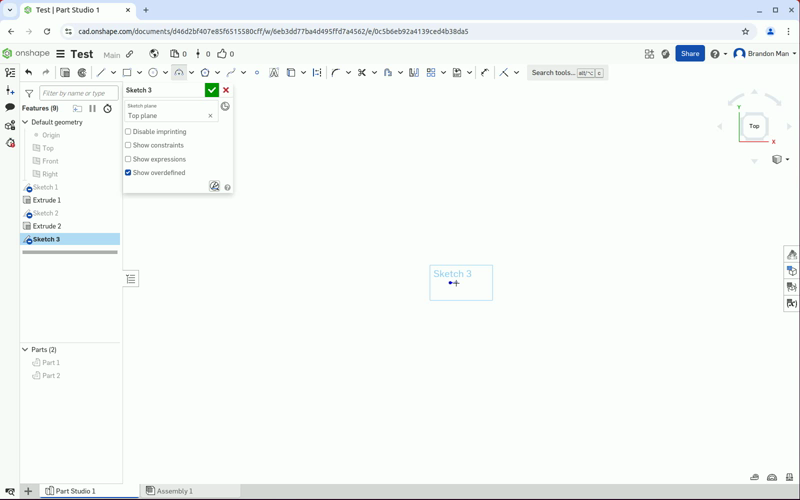
mouse_move(456, 282)
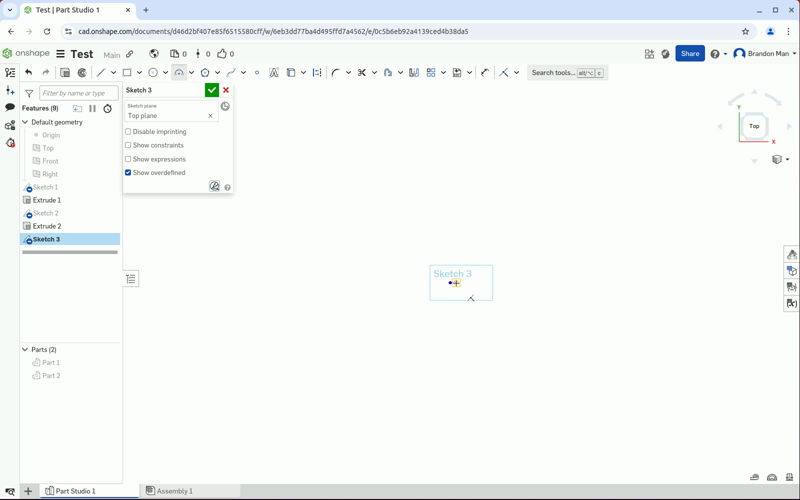
click(456, 282)
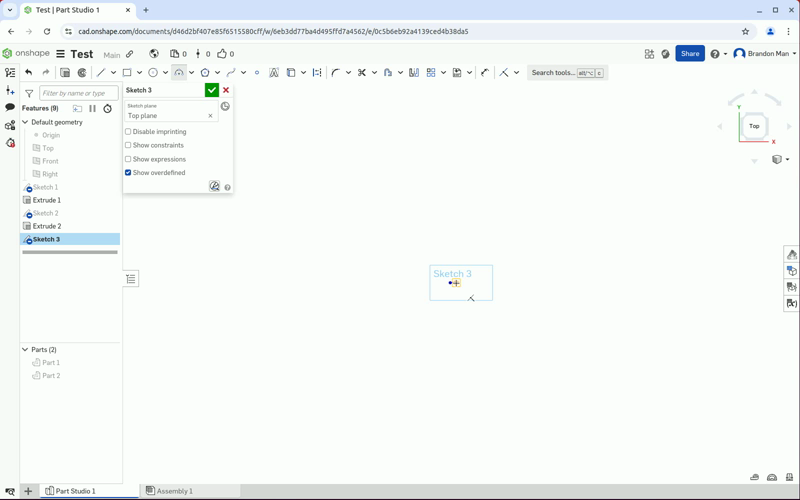
key_down(shift)
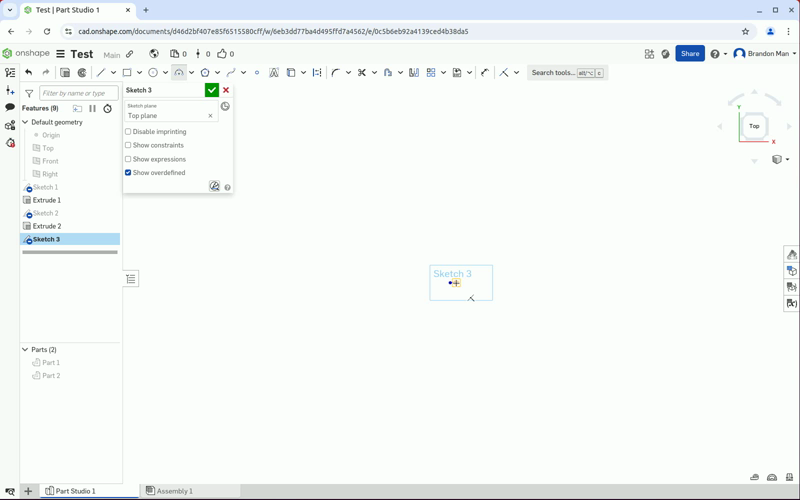
mouse_move(461, 277)
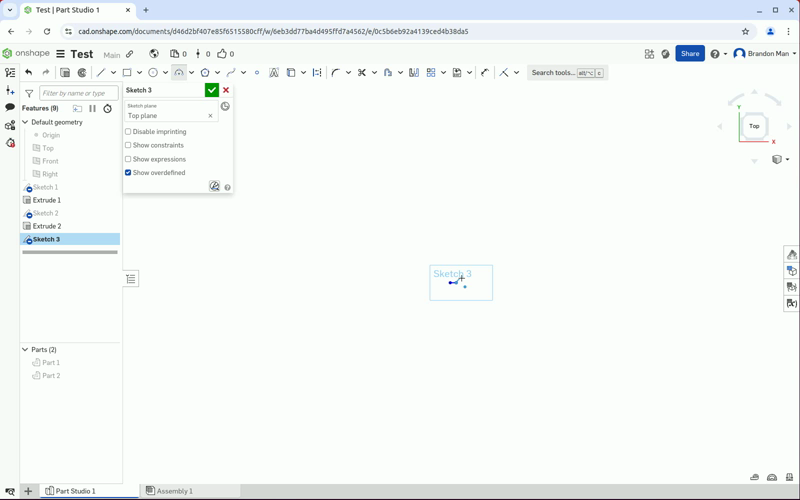
click(461, 277)
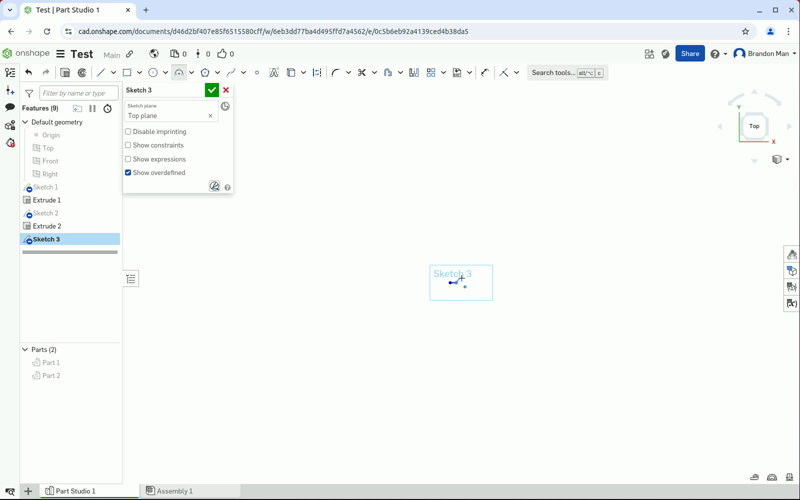
mouse_move(458, 279)
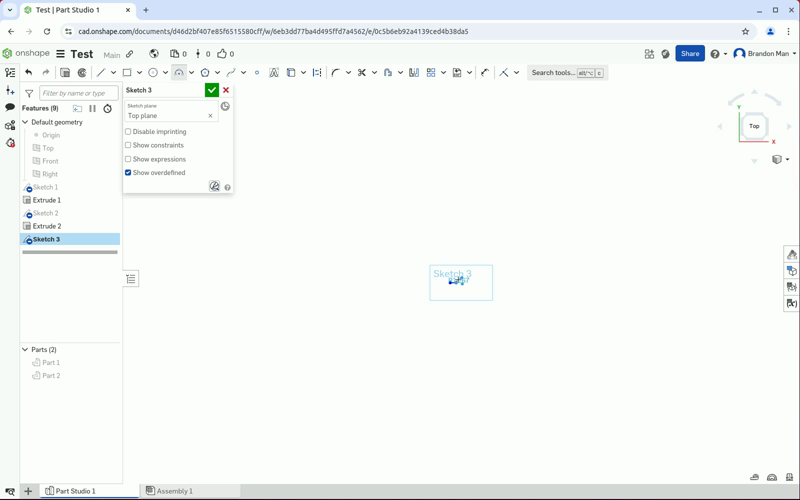
scroll(6)
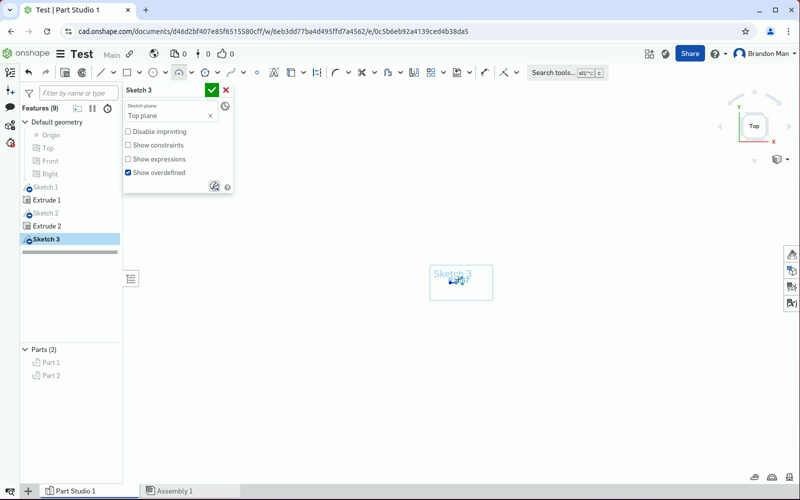
scroll(6)
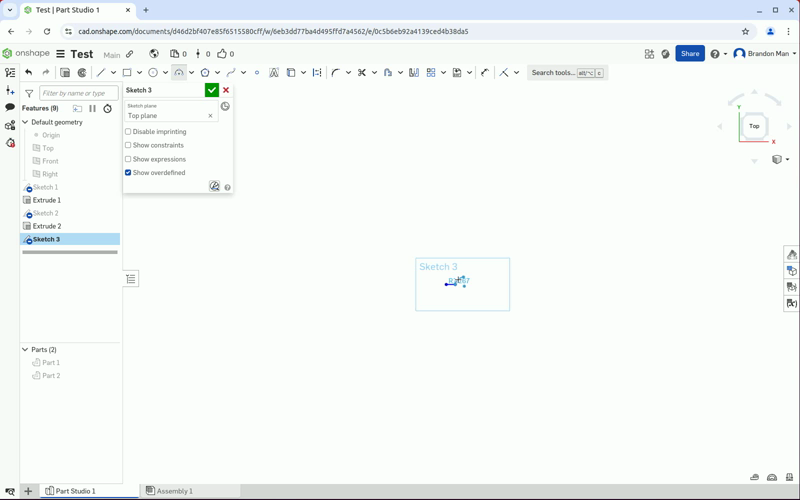
scroll(6)
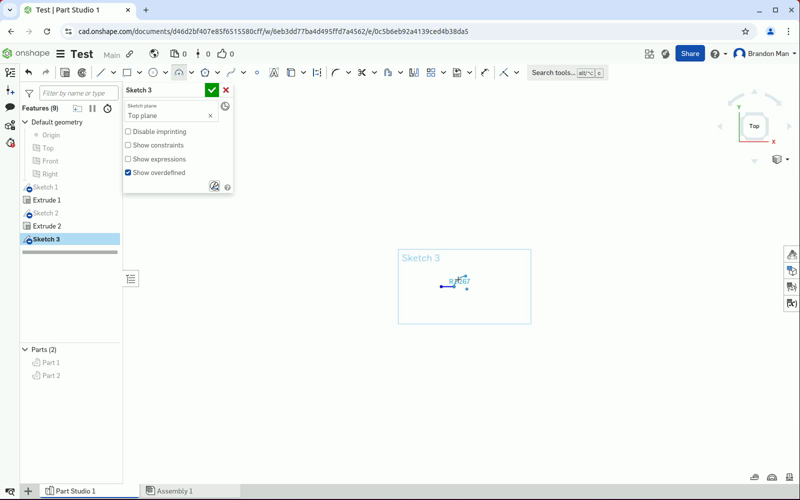
scroll(6)
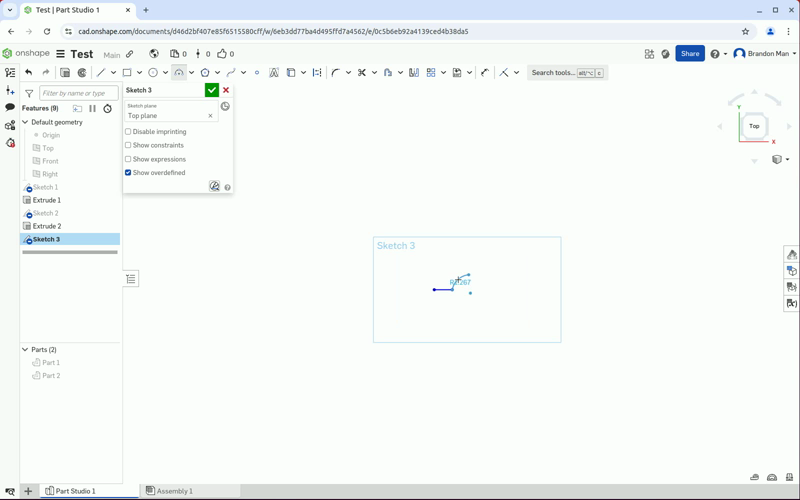
scroll(6)
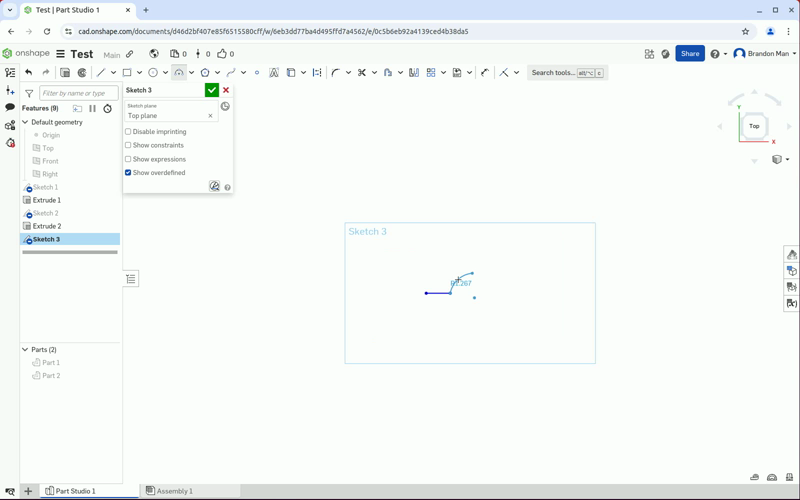
scroll(6)
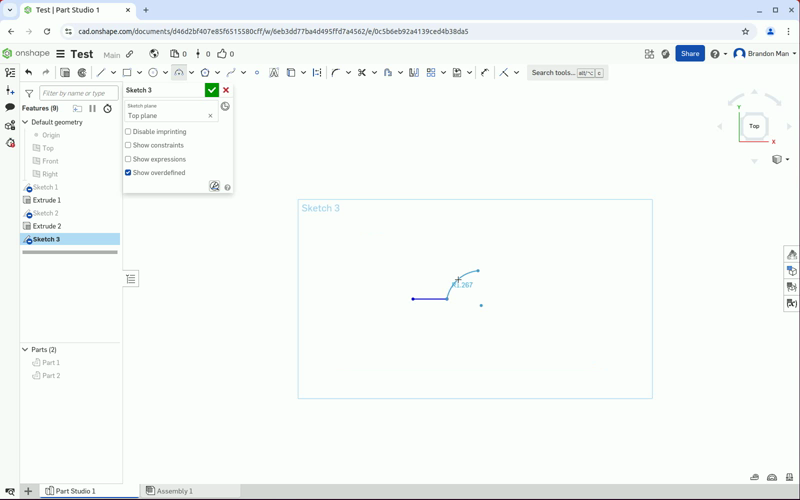
scroll(6)
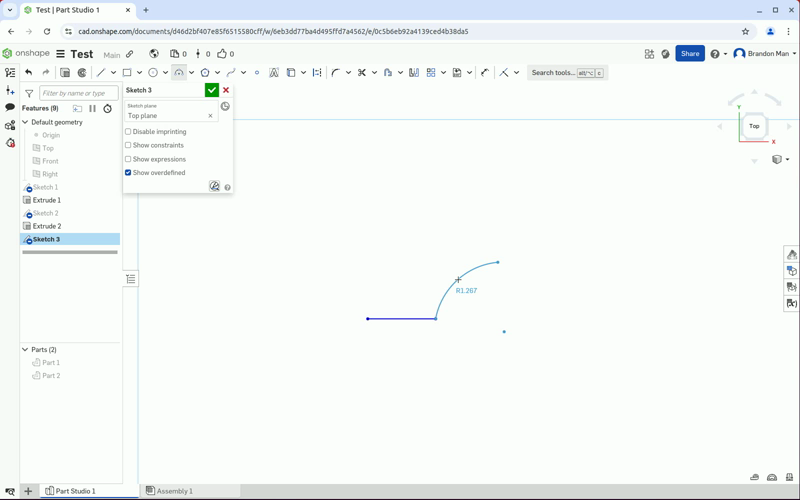
click(458, 279)
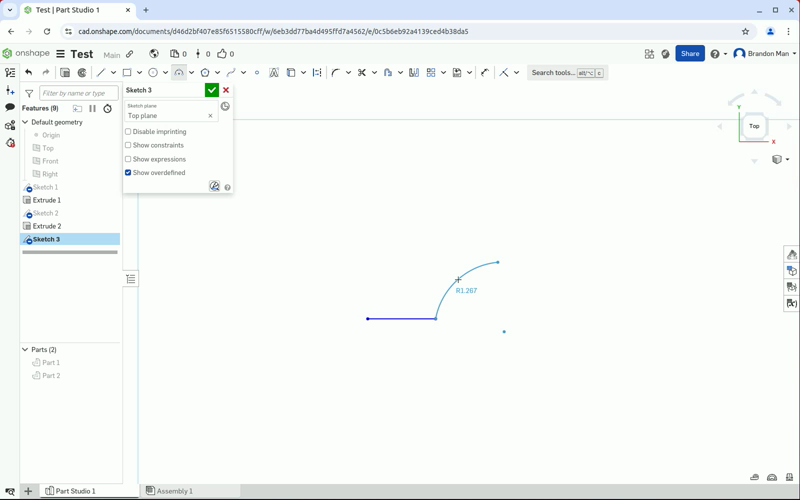
scroll(-6)
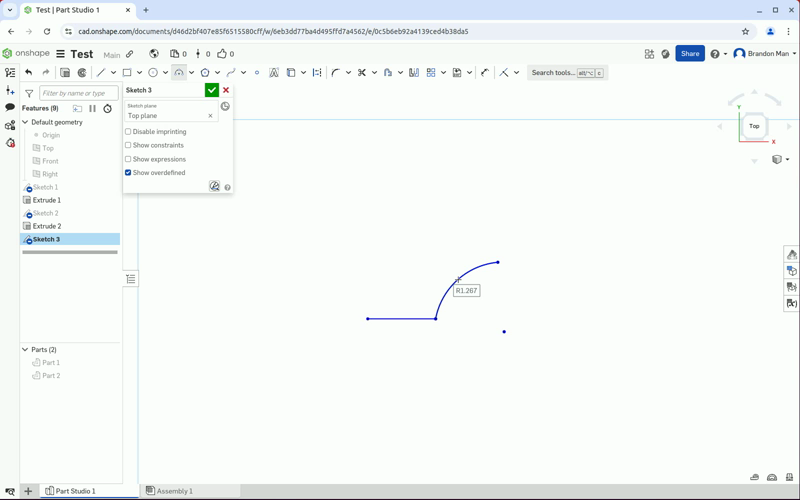
scroll(-6)
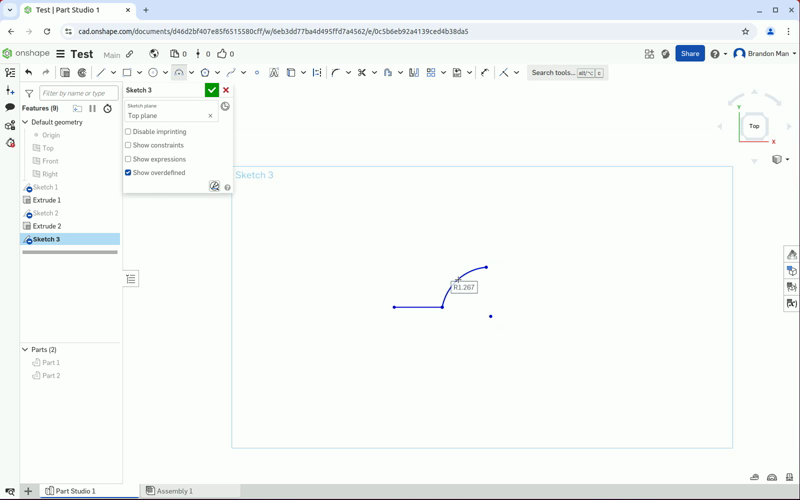
scroll(-6)
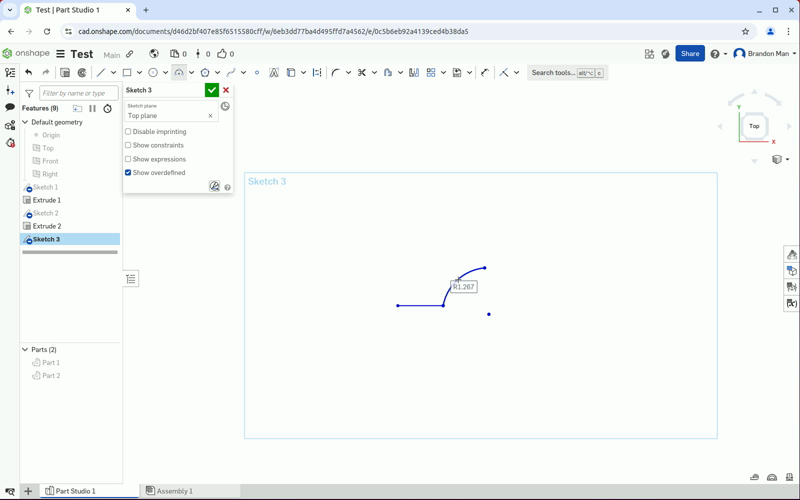
scroll(-6)
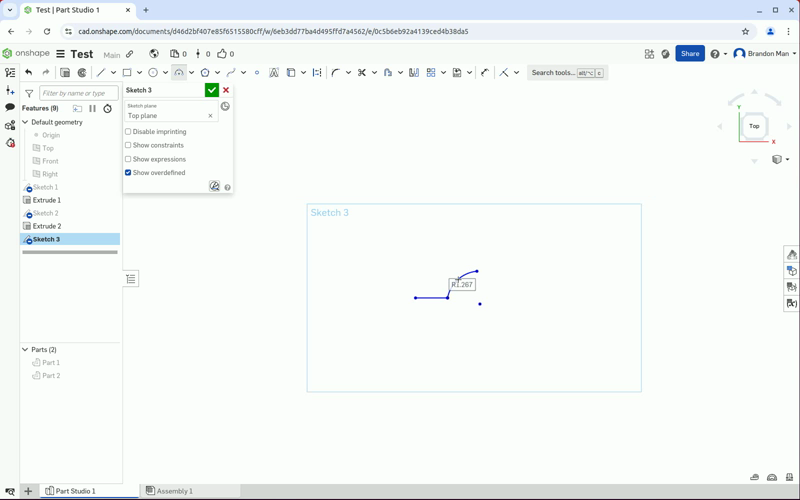
scroll(-6)
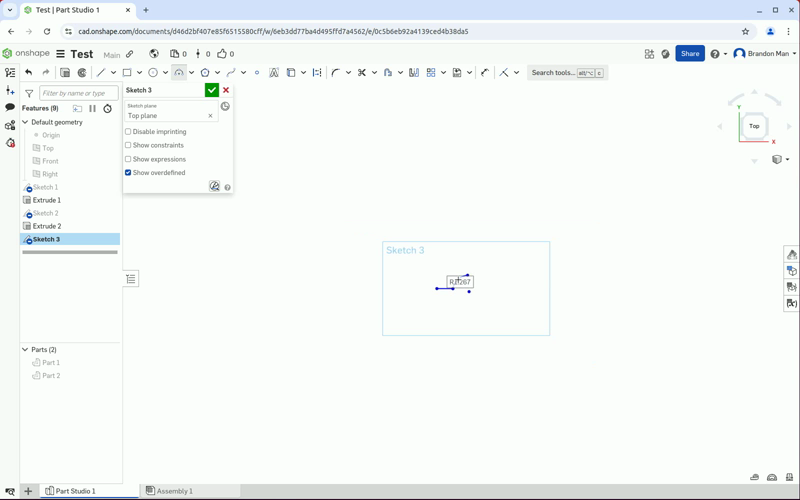
scroll(-6)
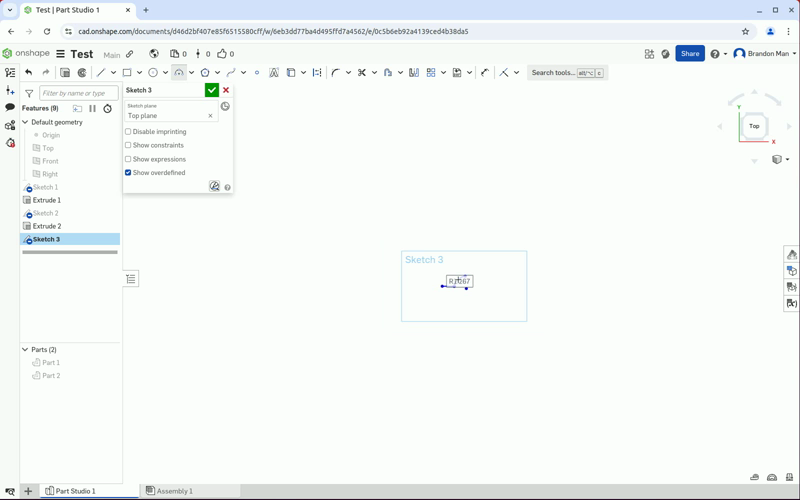
scroll(-6)
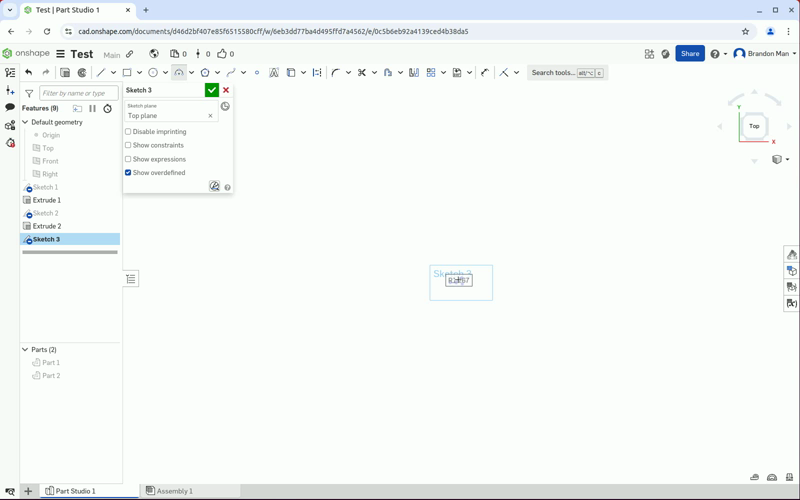
key_up(shift)
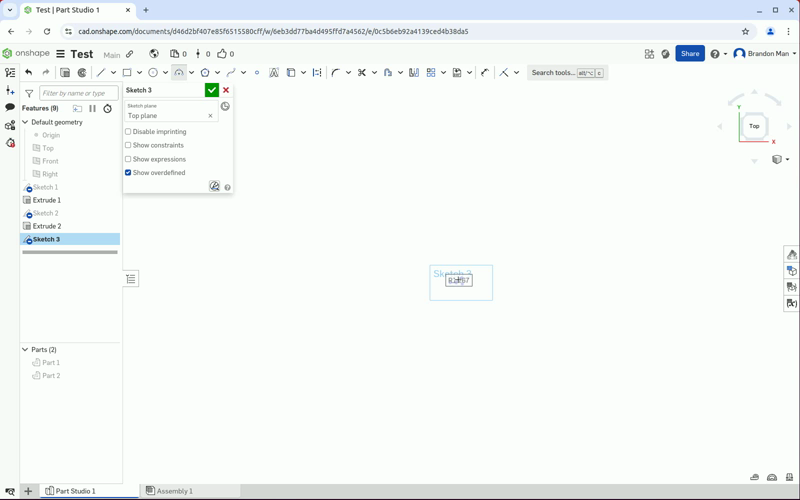
key(esc)
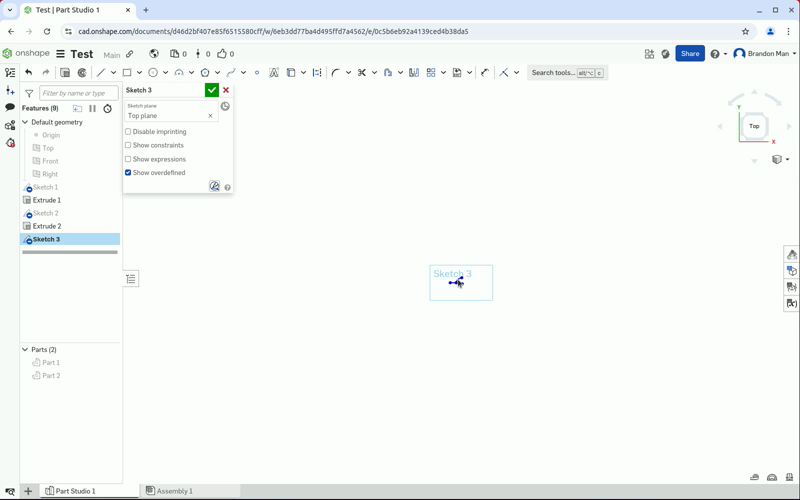
key(l)
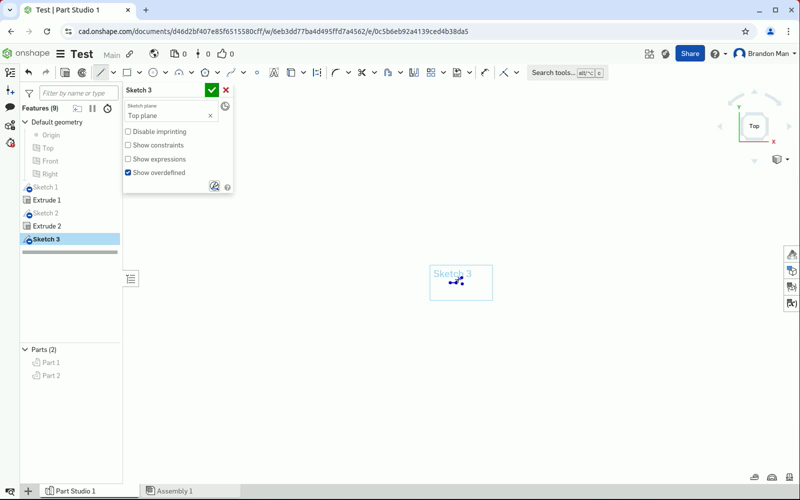
mouse_move(461, 277)
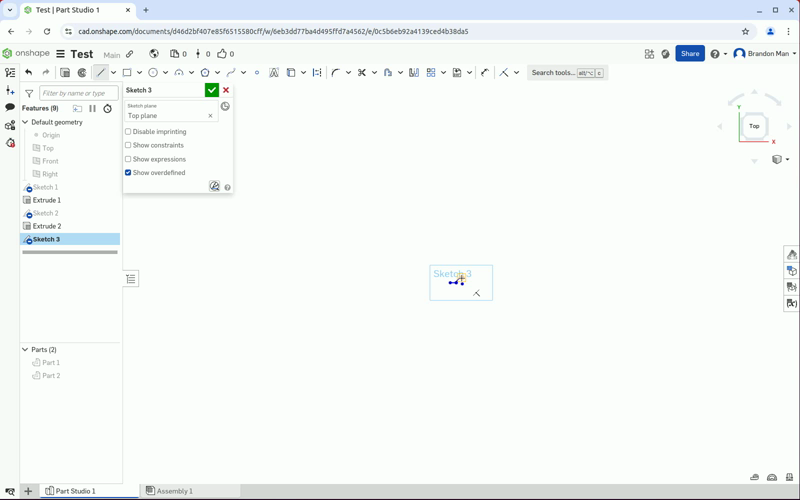
scroll(6)
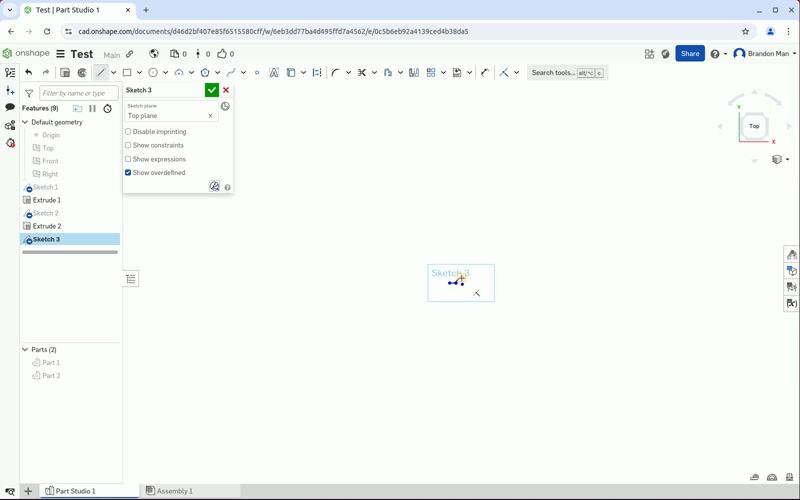
scroll(6)
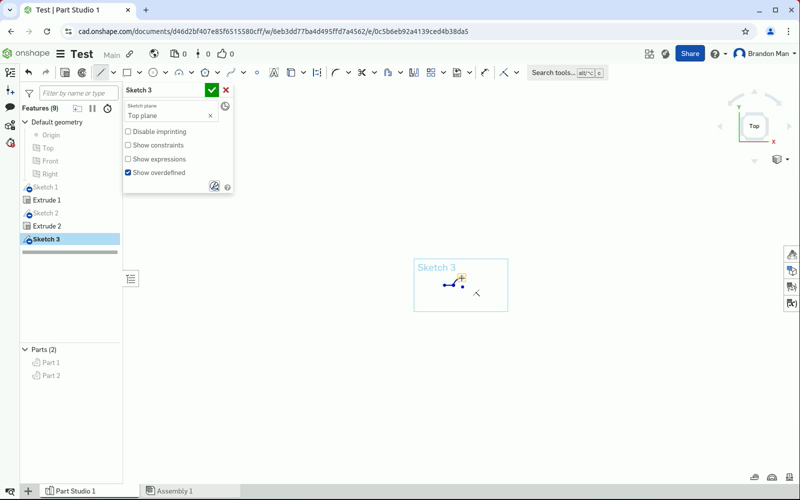
scroll(6)
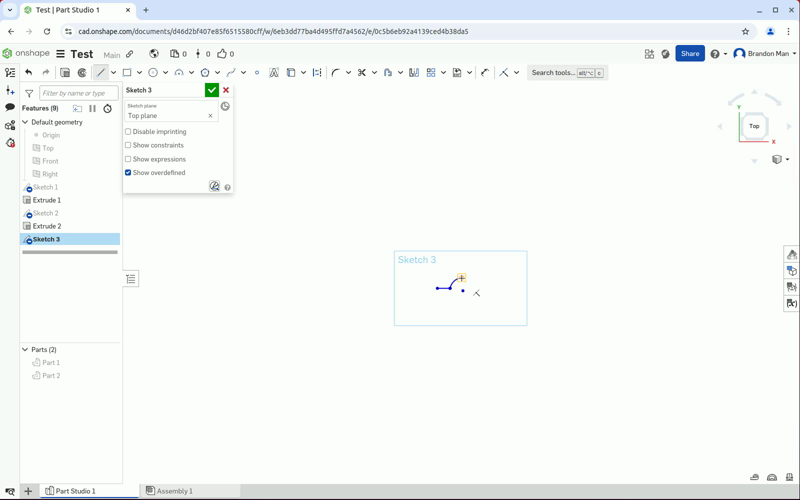
scroll(6)
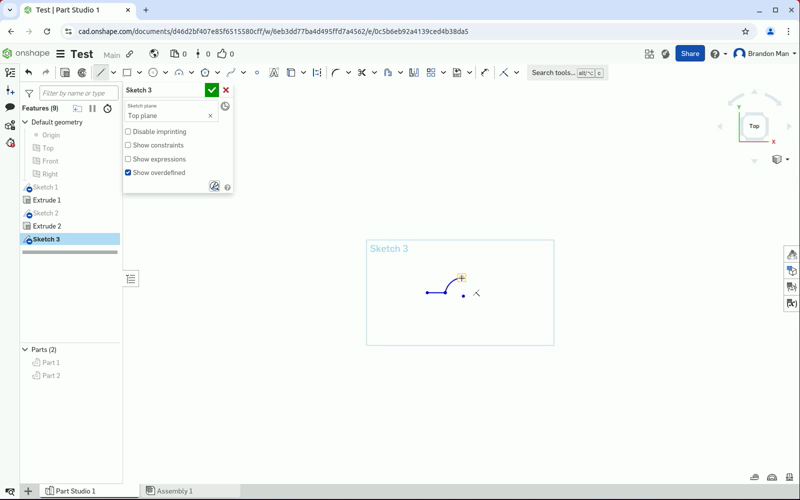
scroll(6)
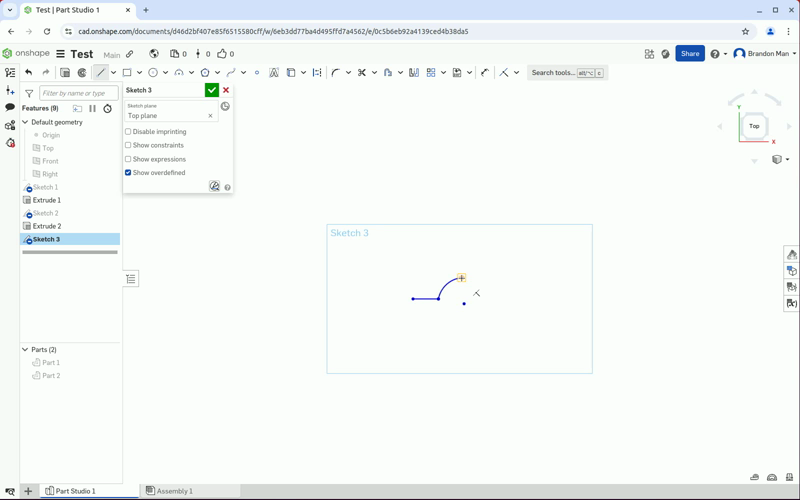
scroll(6)
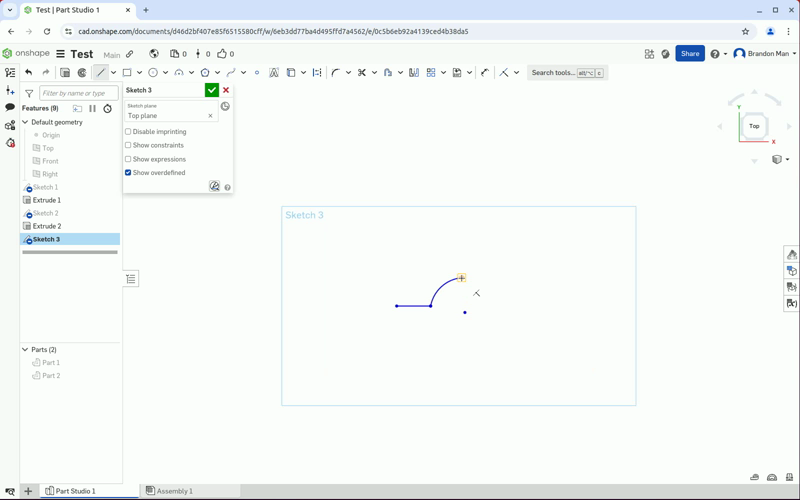
scroll(6)
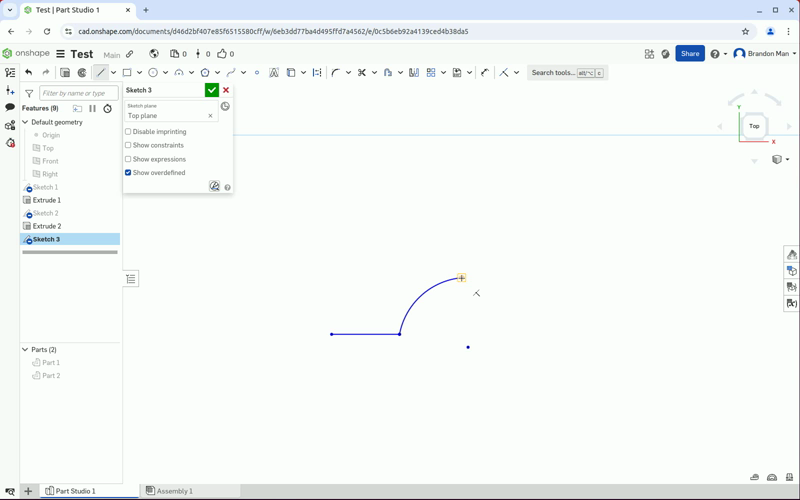
click(461, 277)
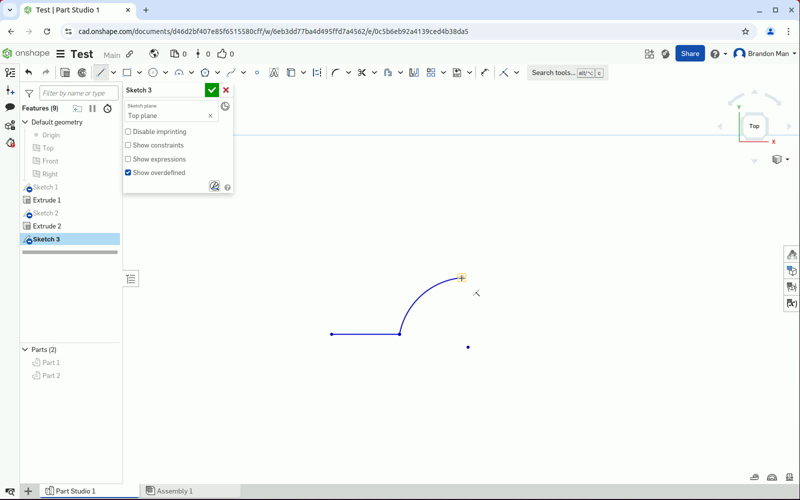
scroll(-6)
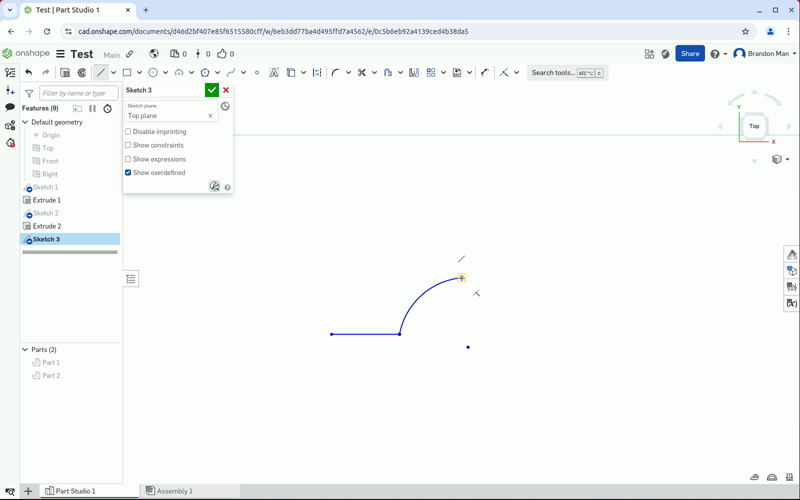
scroll(-6)
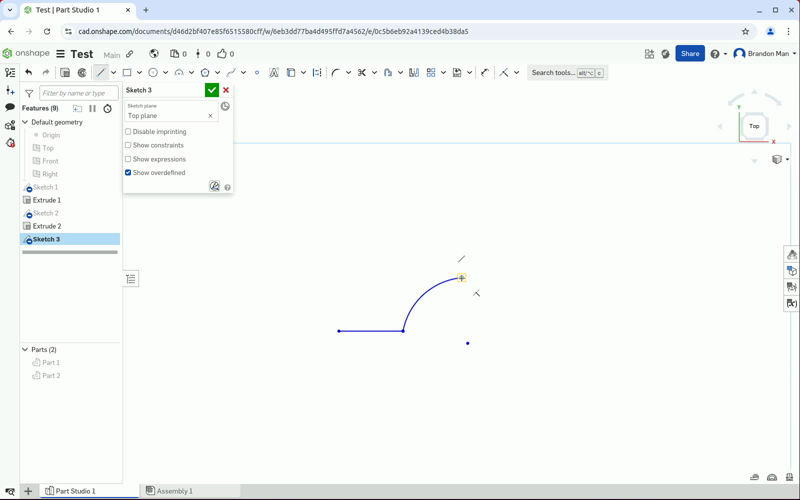
scroll(-6)
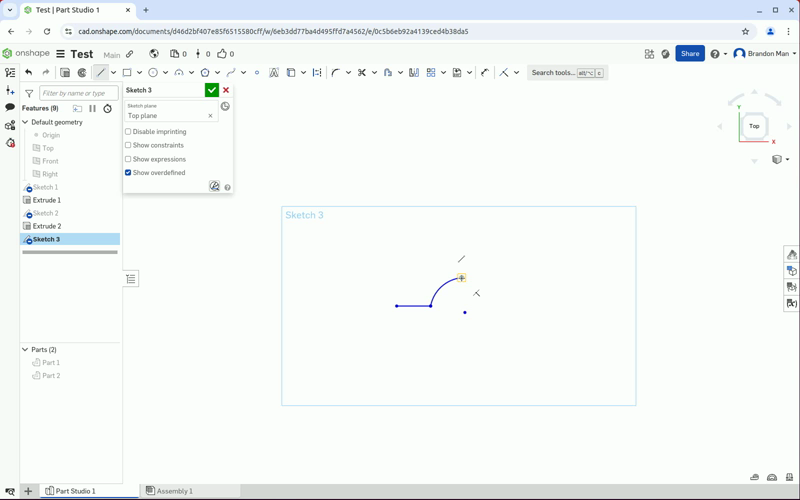
scroll(-6)
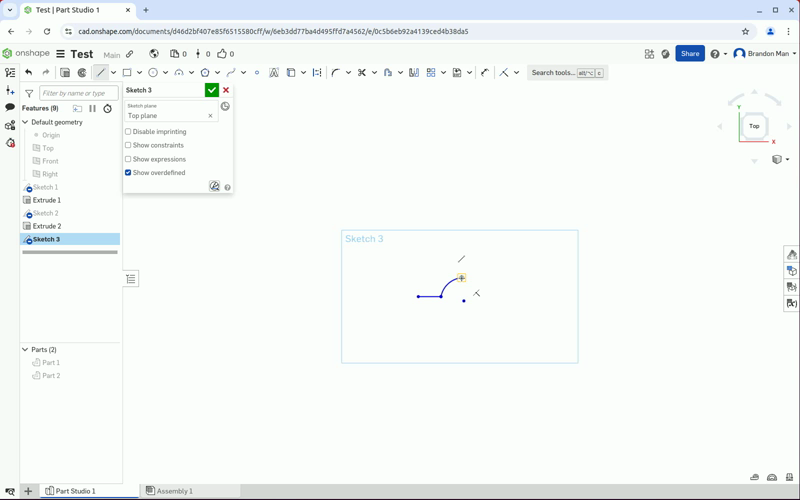
scroll(-6)
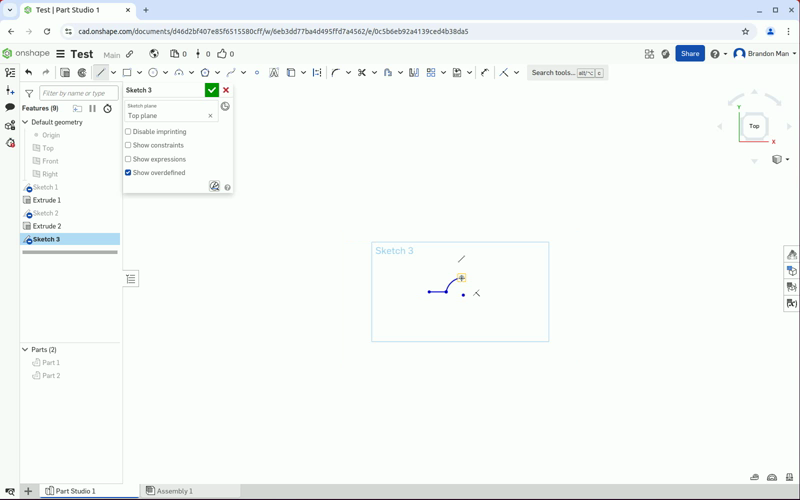
scroll(-6)
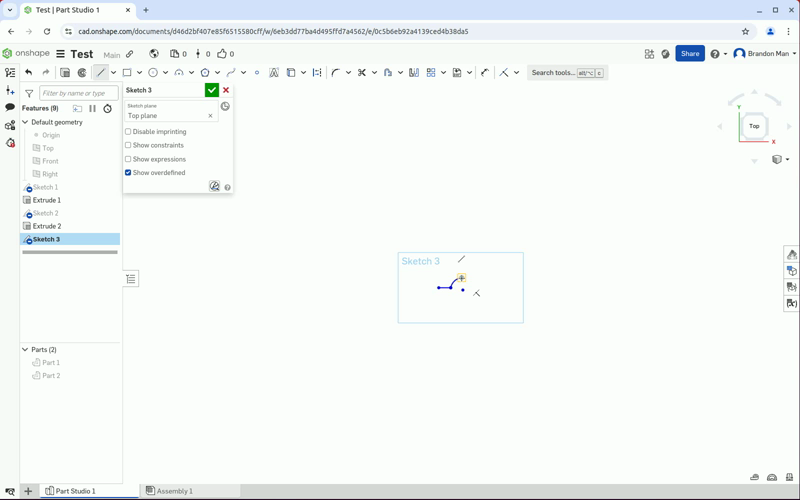
scroll(-6)
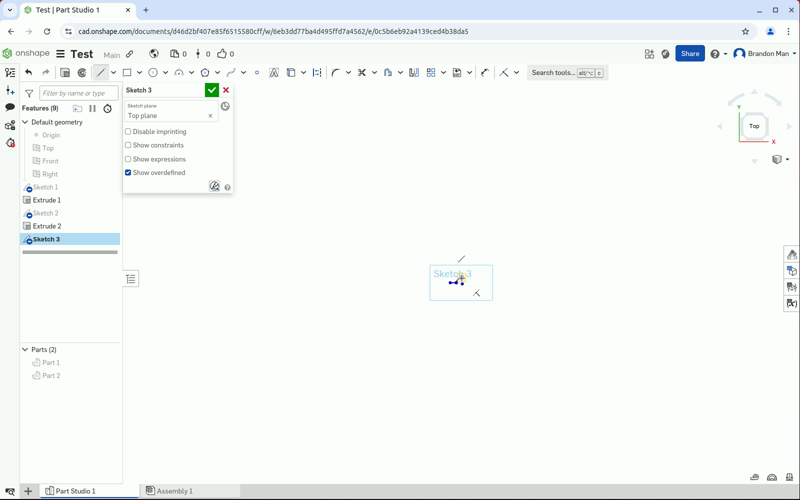
key_down(shift)
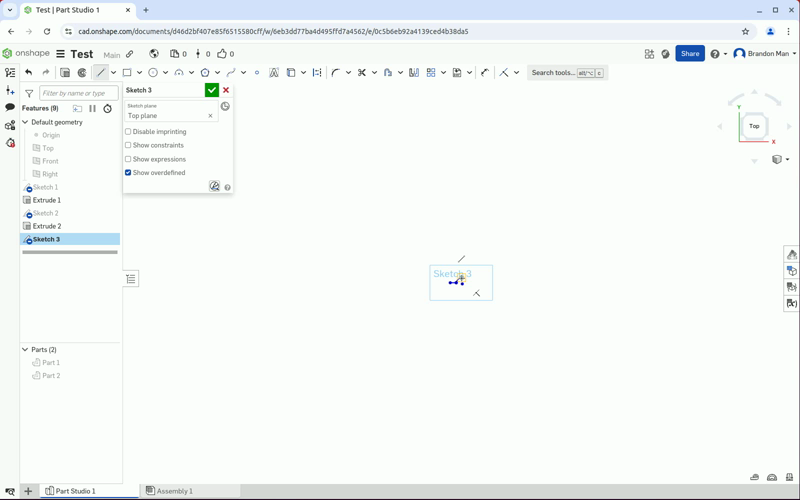
mouse_move(492, 277)
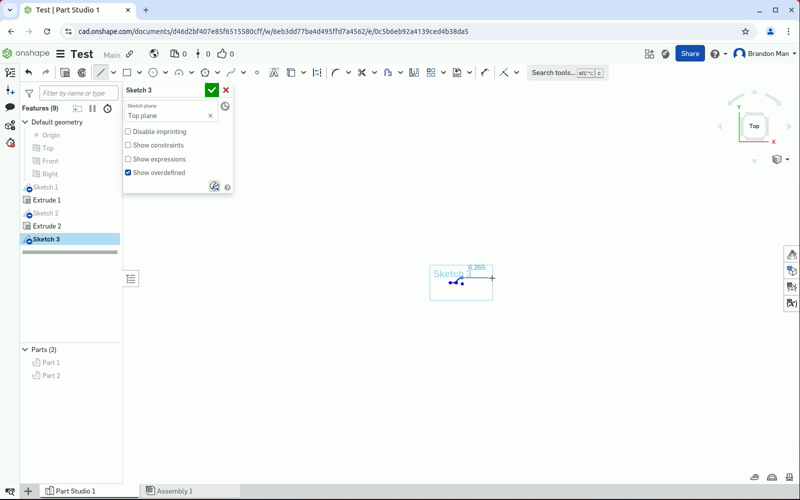
mouse_move(461, 271)
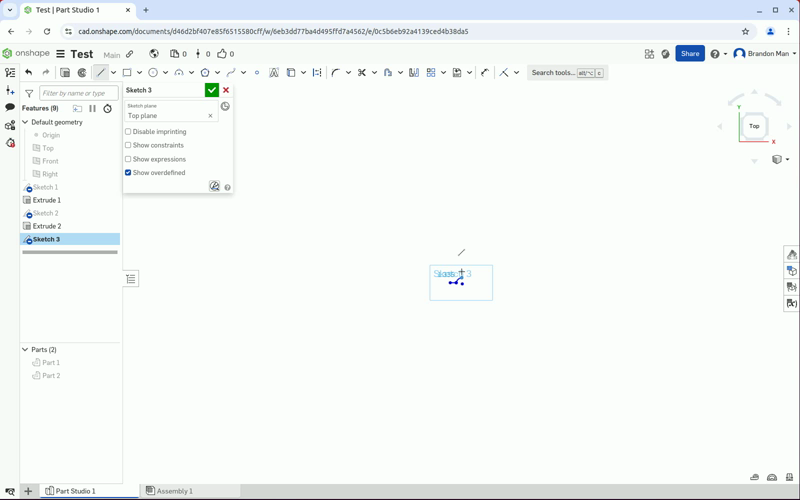
scroll(6)
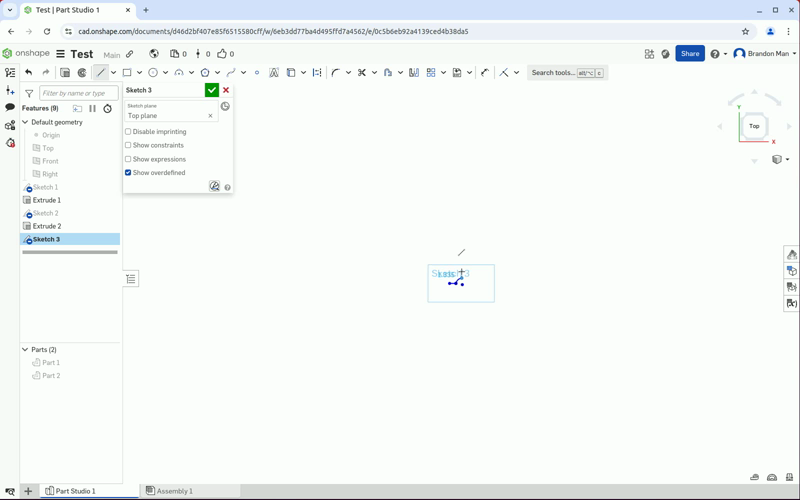
scroll(6)
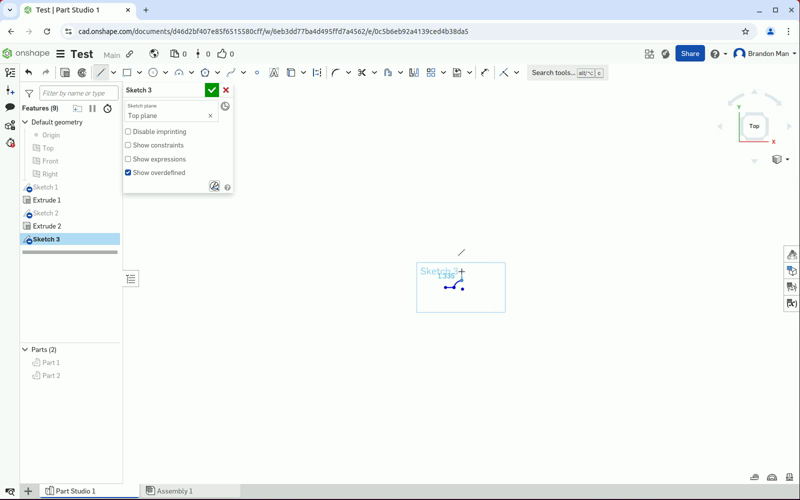
scroll(6)
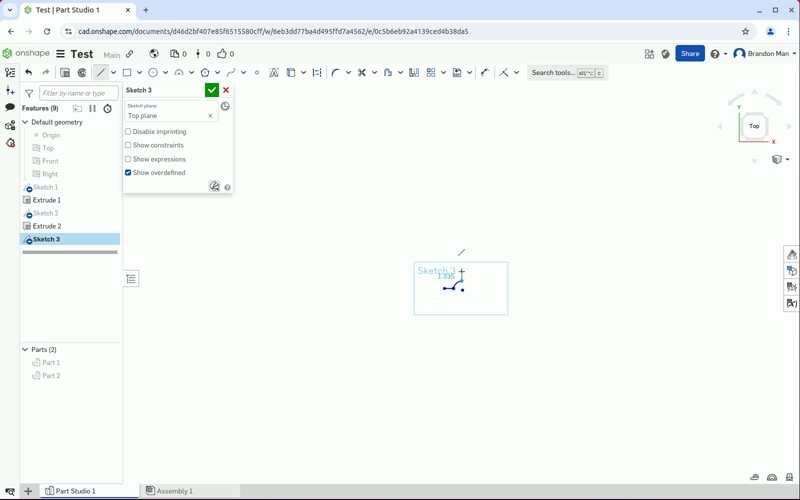
scroll(6)
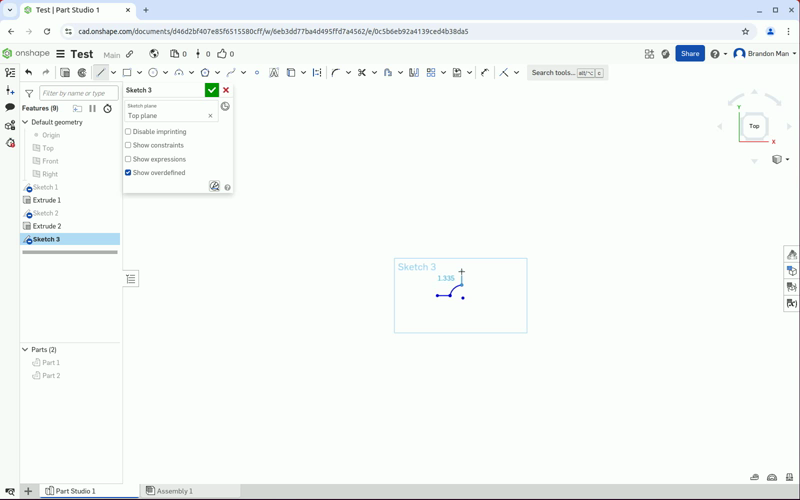
scroll(6)
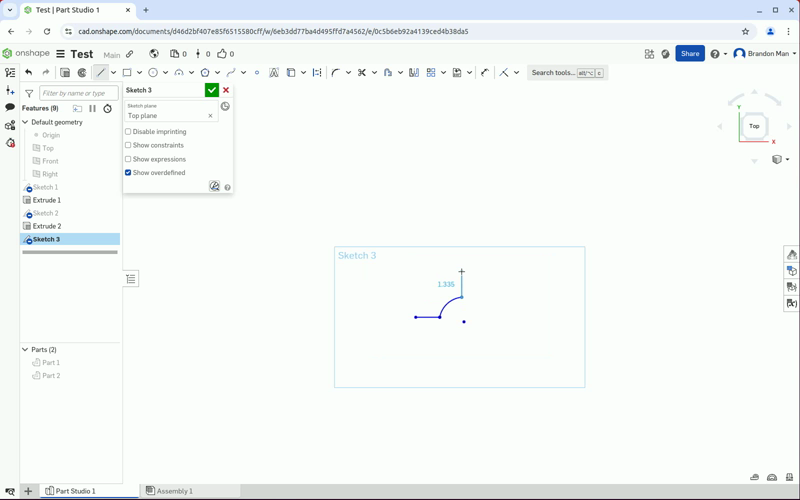
scroll(6)
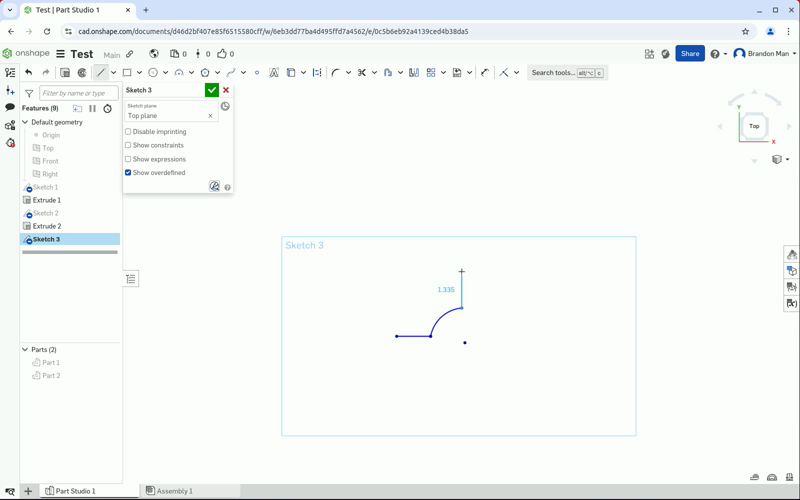
scroll(6)
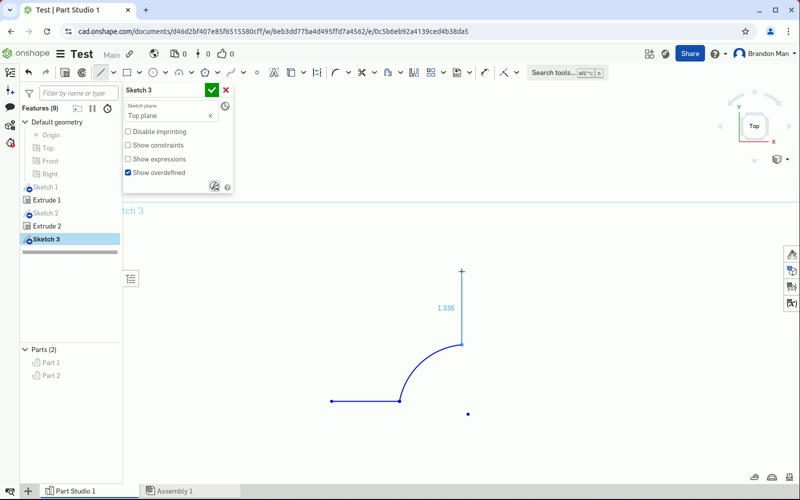
click(461, 271)
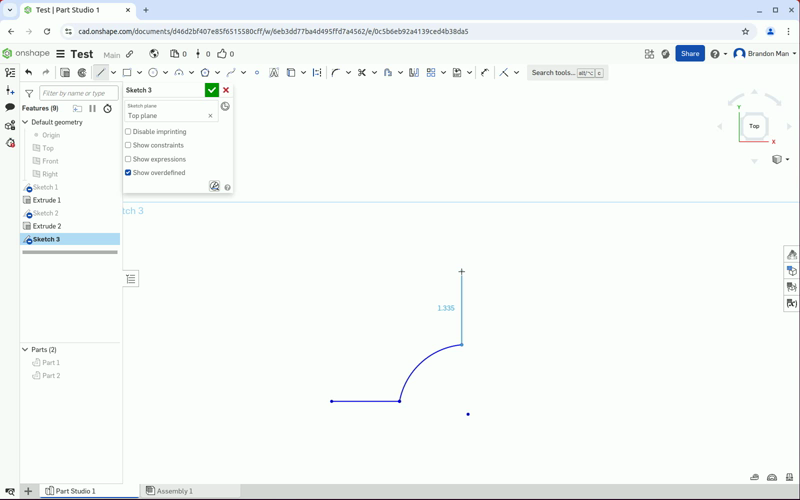
scroll(-6)
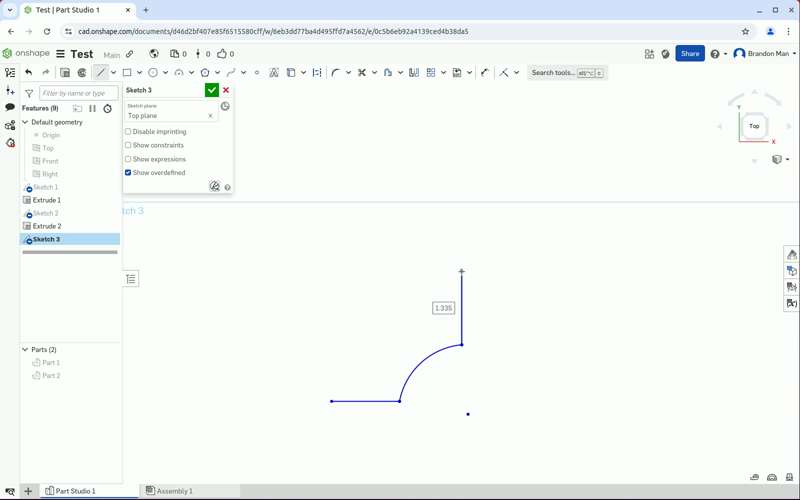
scroll(-6)
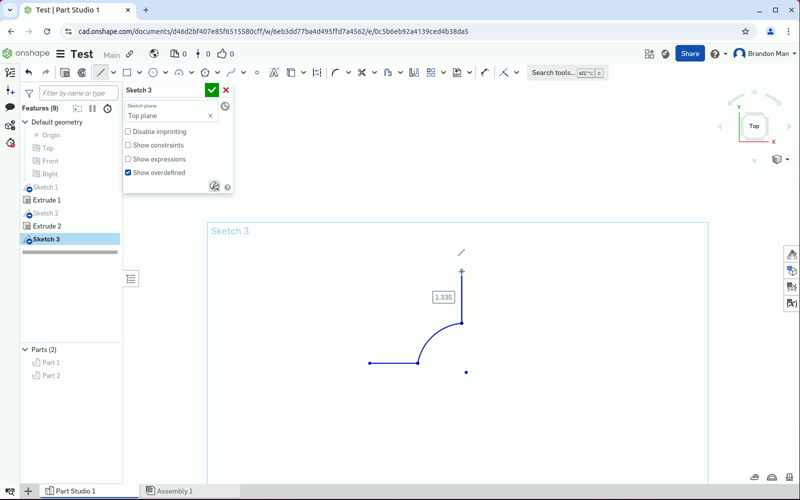
scroll(-6)
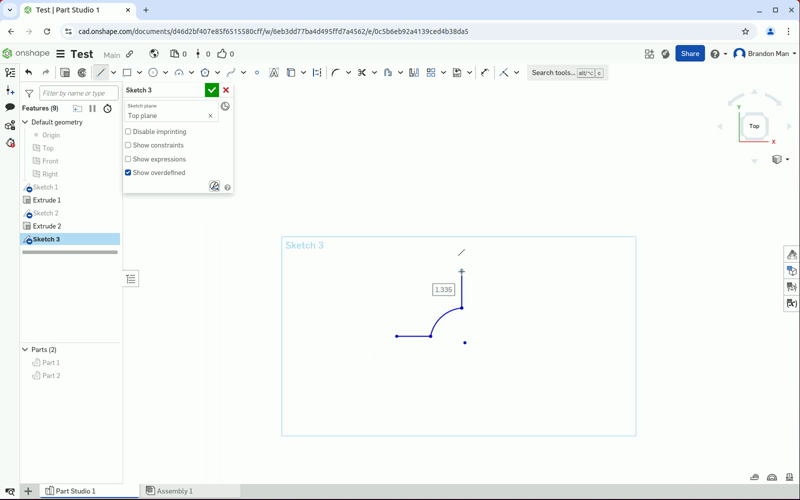
scroll(-6)
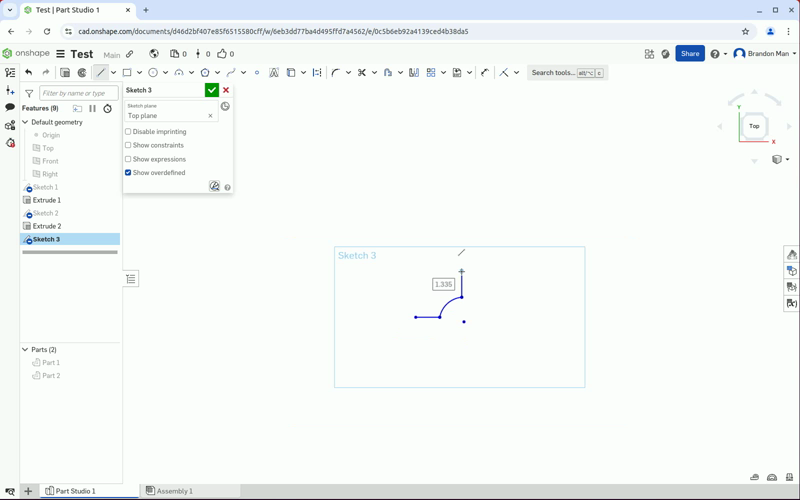
scroll(-6)
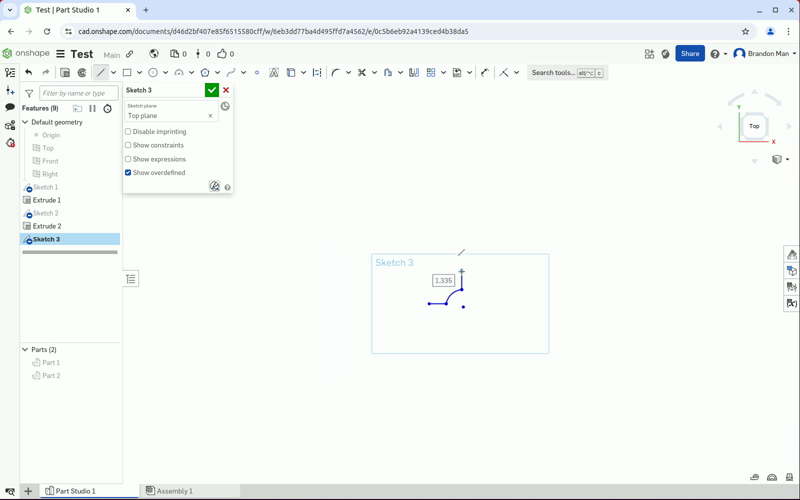
scroll(-6)
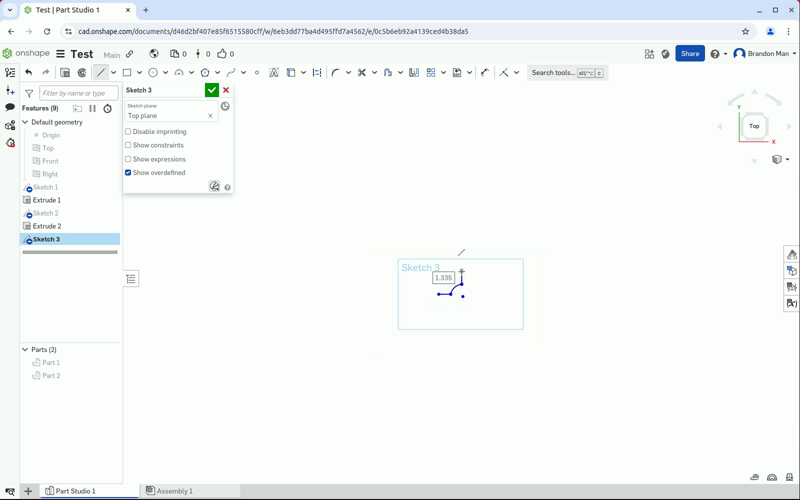
scroll(-6)
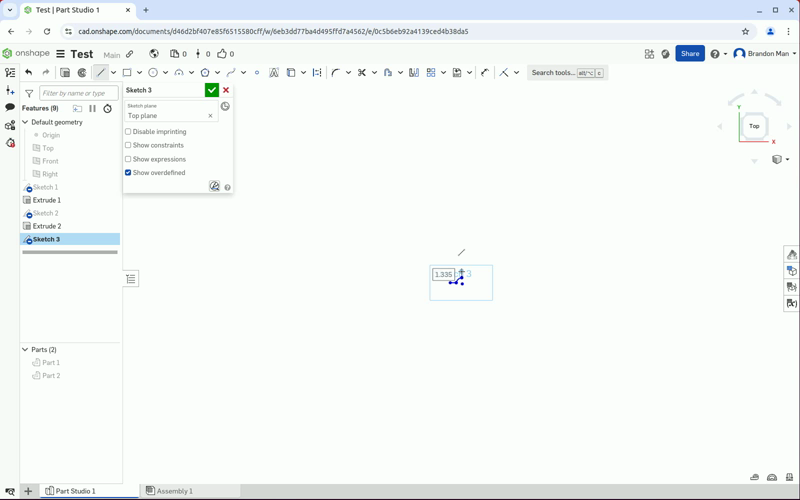
key_up(shift)
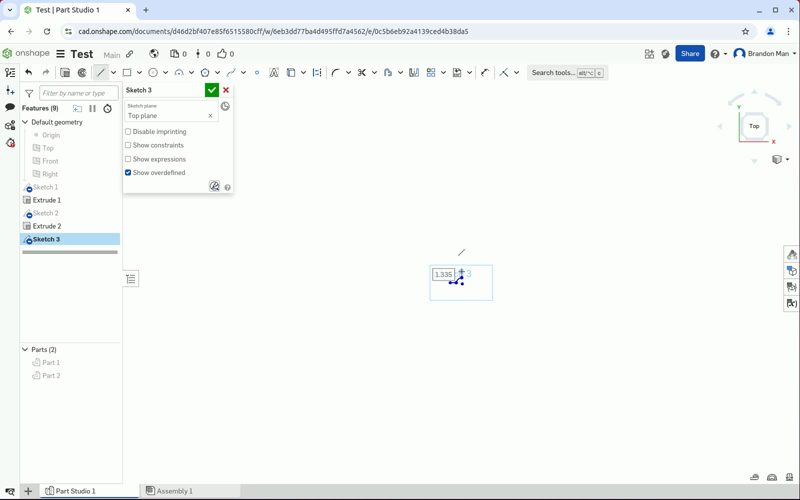
key(esc)
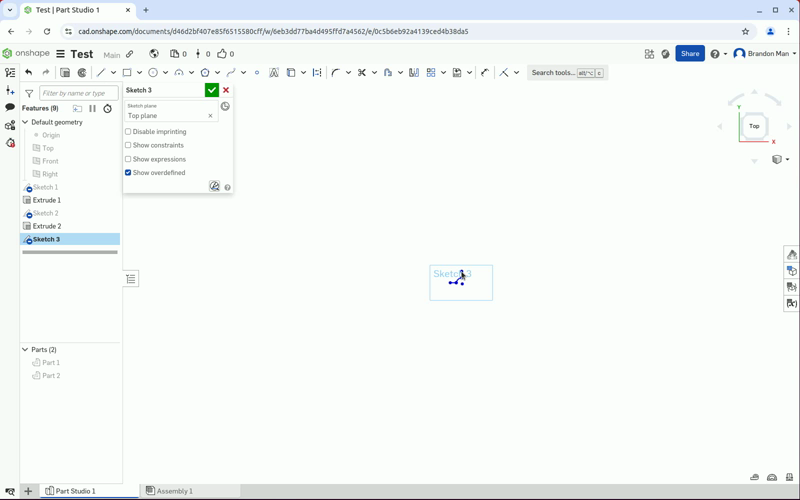
key(a)
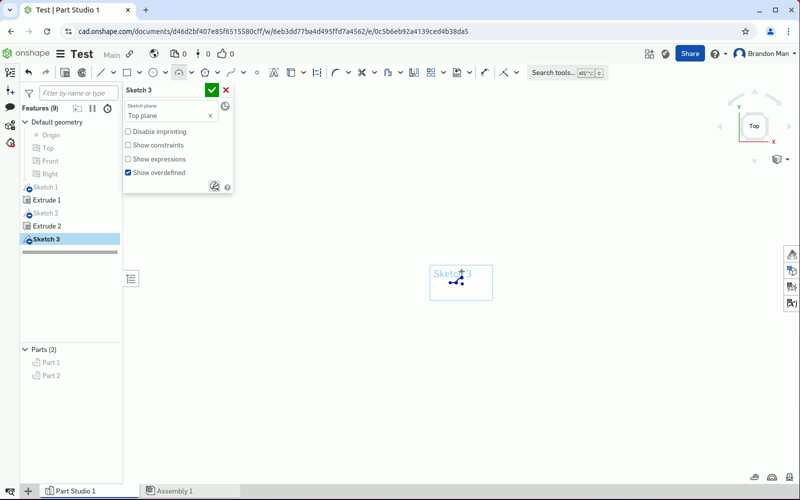
mouse_move(461, 271)
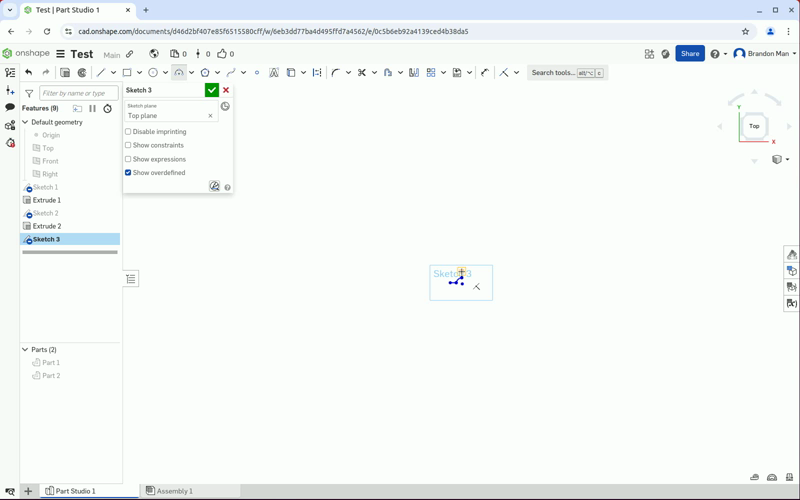
click(461, 271)
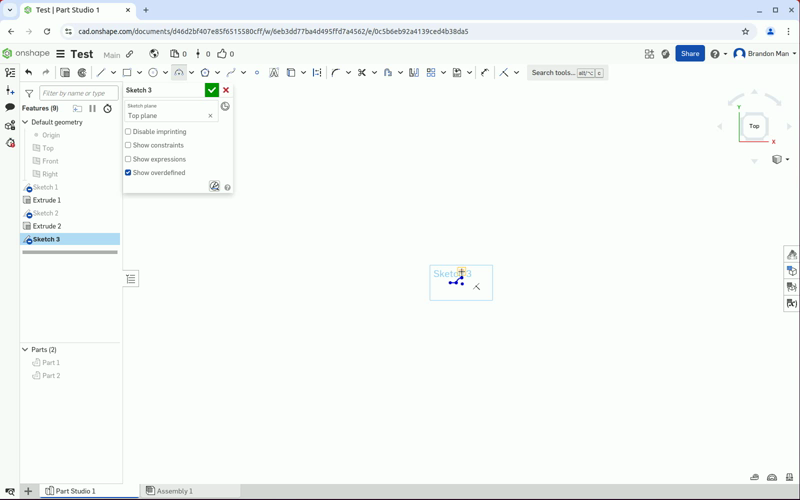
mouse_move(450, 282)
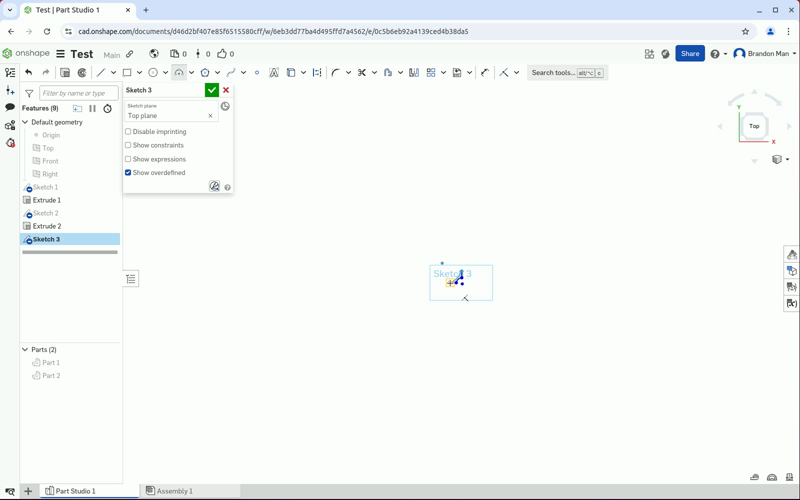
click(450, 282)
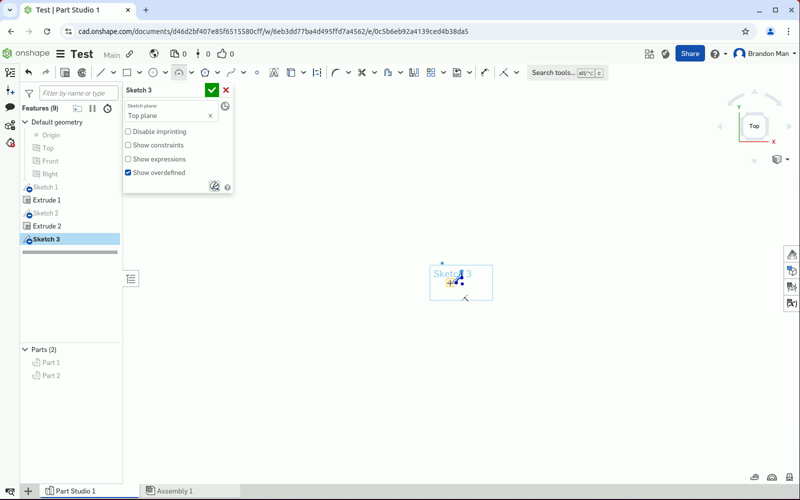
key_down(shift)
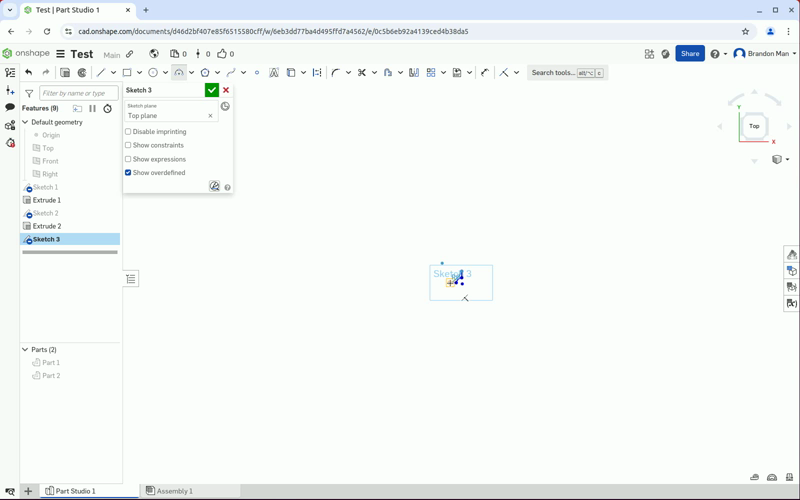
mouse_move(453, 274)
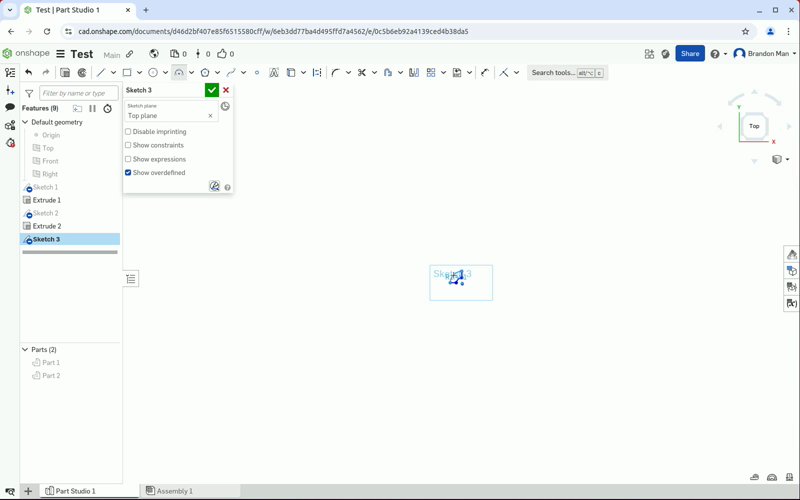
click(453, 274)
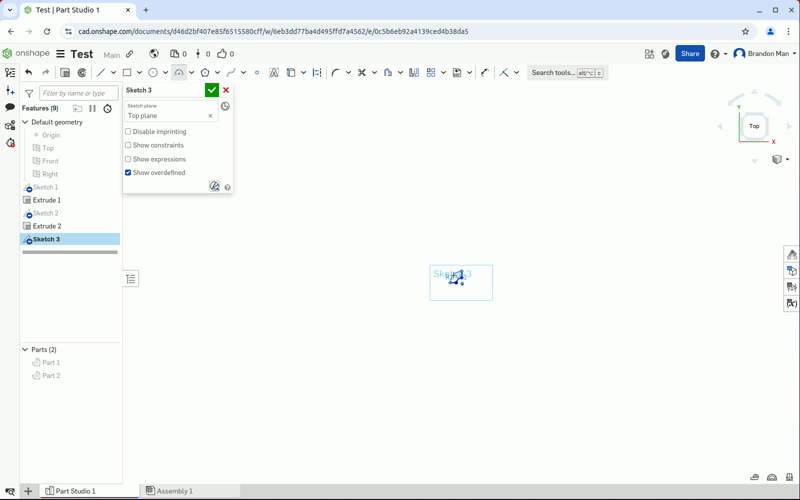
key_up(shift)
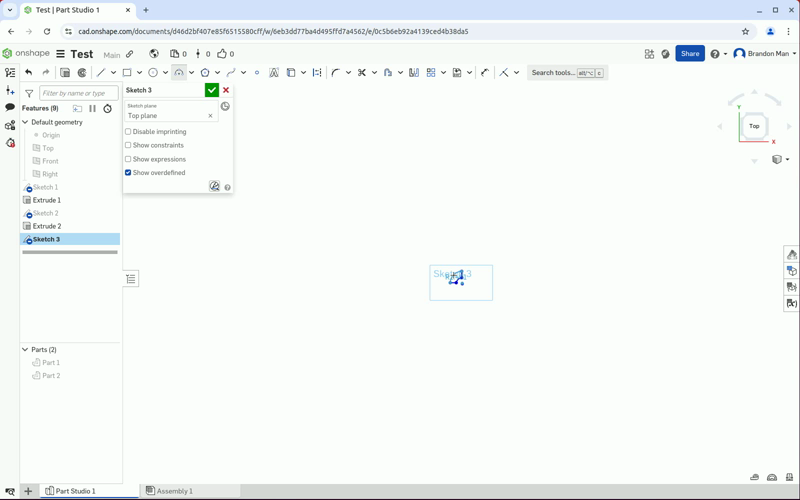
key(esc)
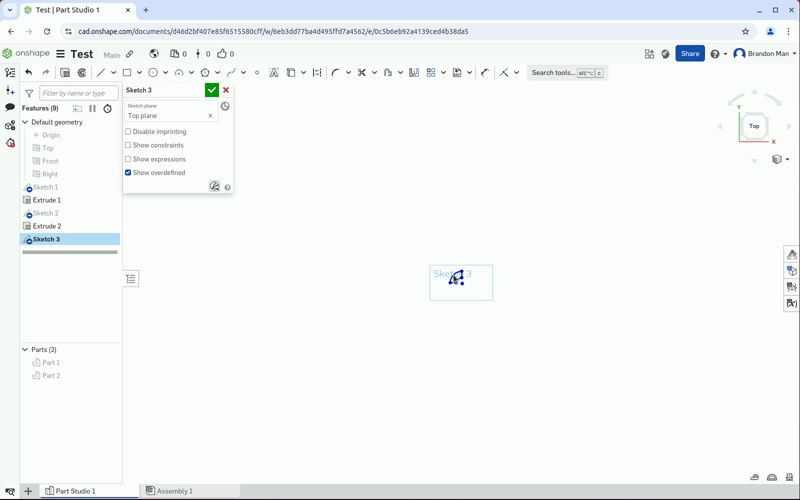
mouse_move(456, 272)
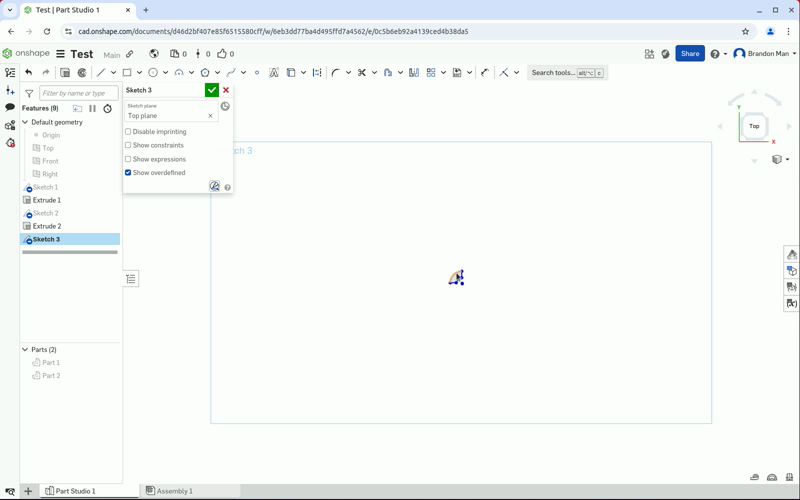
scroll(6)
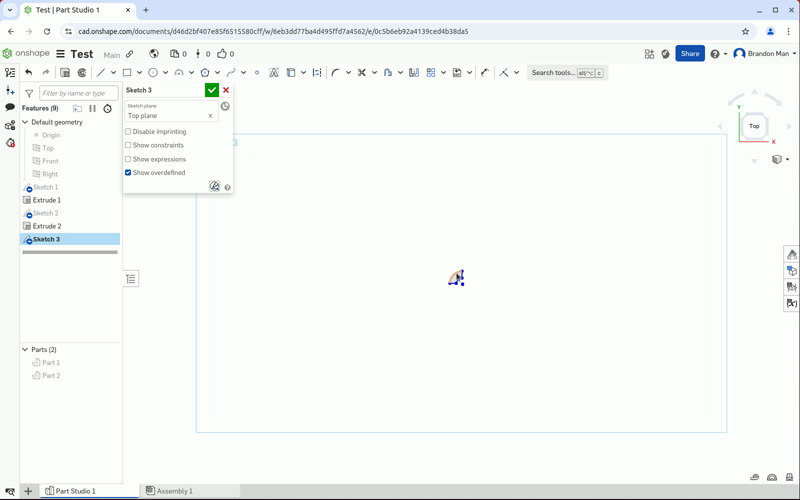
scroll(6)
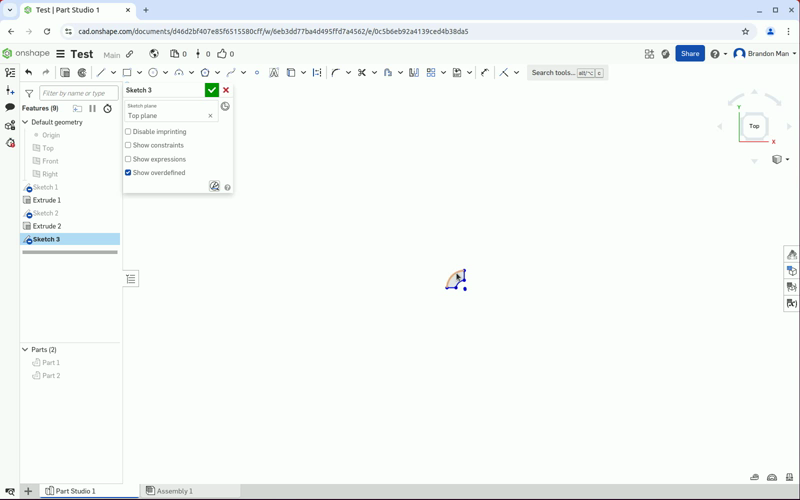
scroll(6)
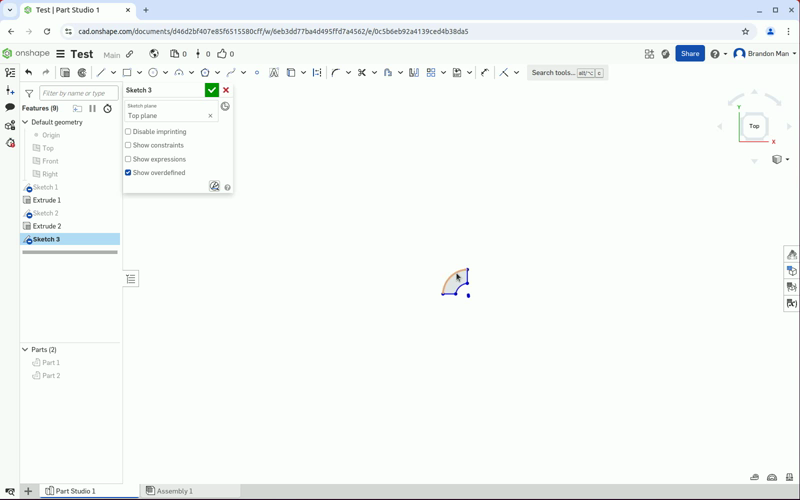
scroll(6)
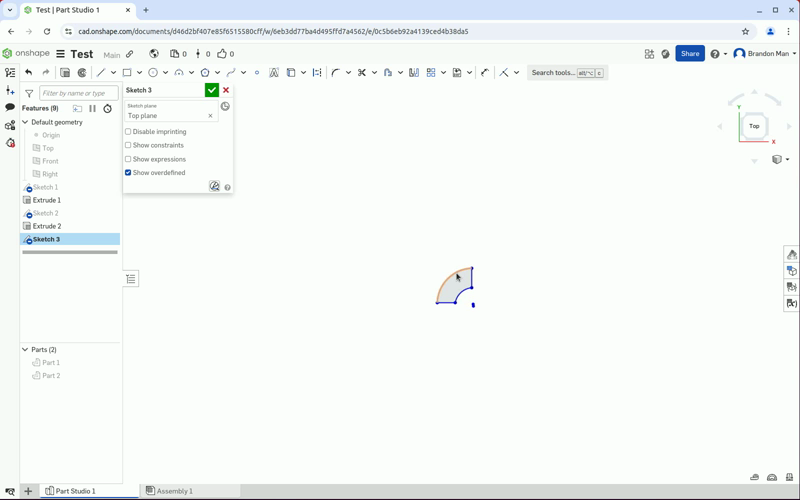
scroll(6)
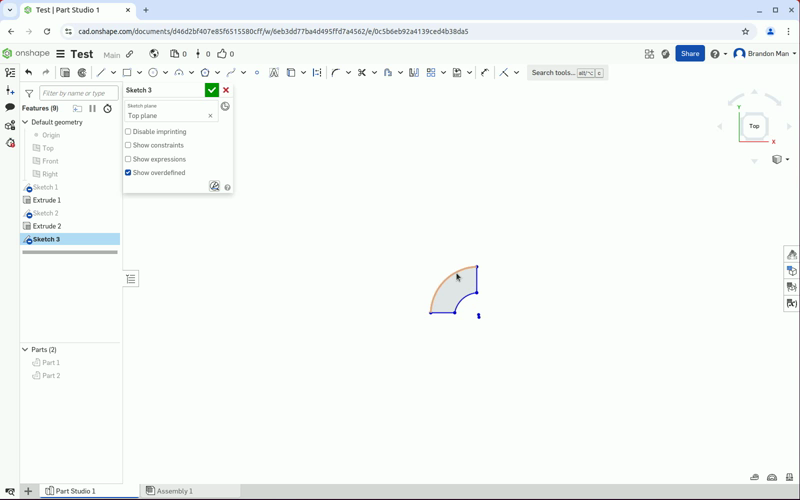
scroll(6)
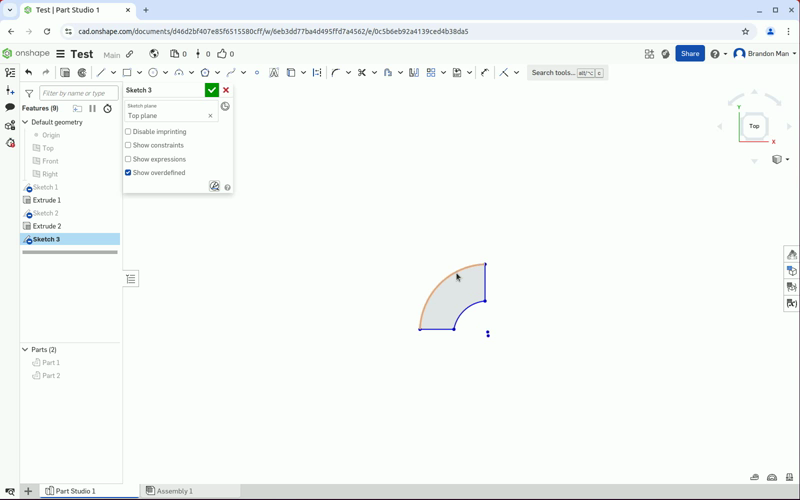
scroll(6)
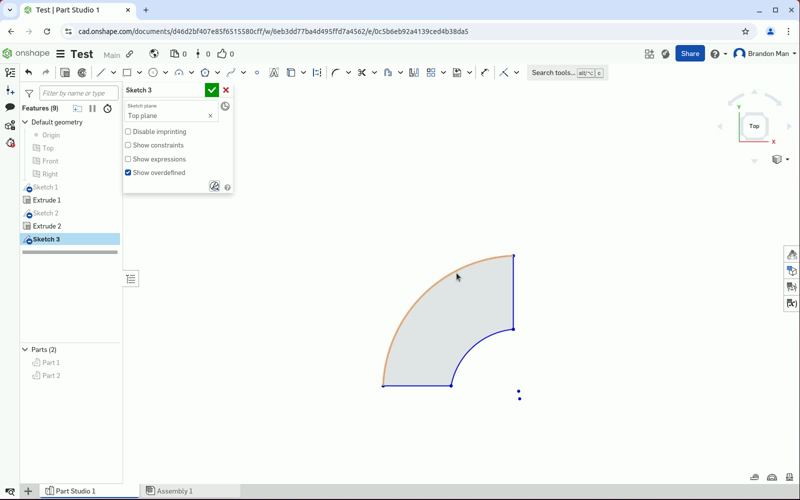
click(456, 272)
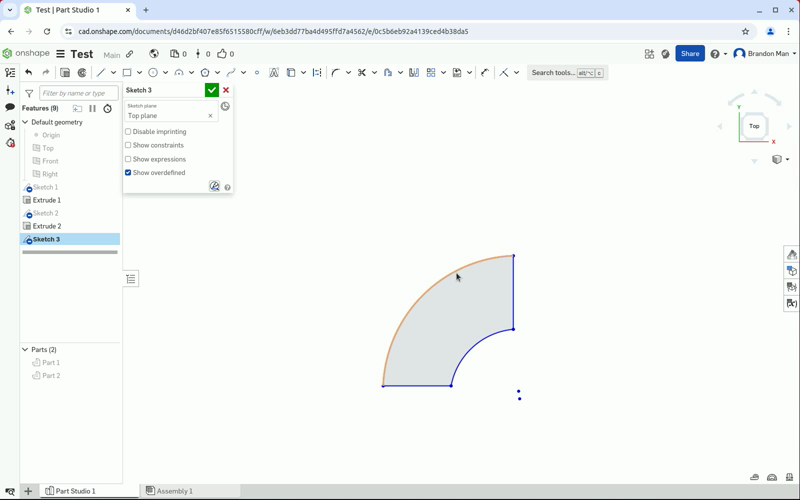
scroll(-6)
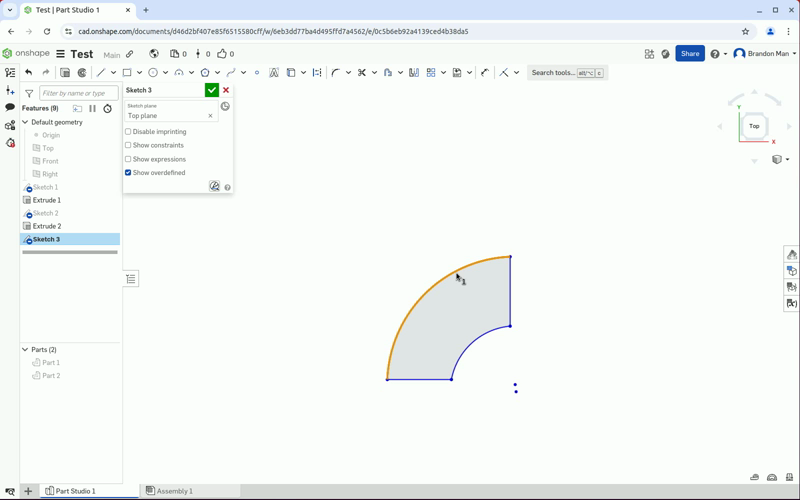
scroll(-6)
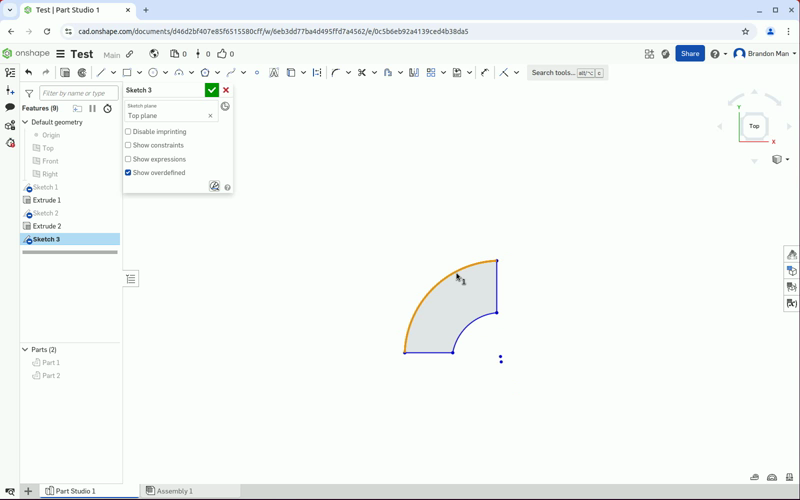
scroll(-6)
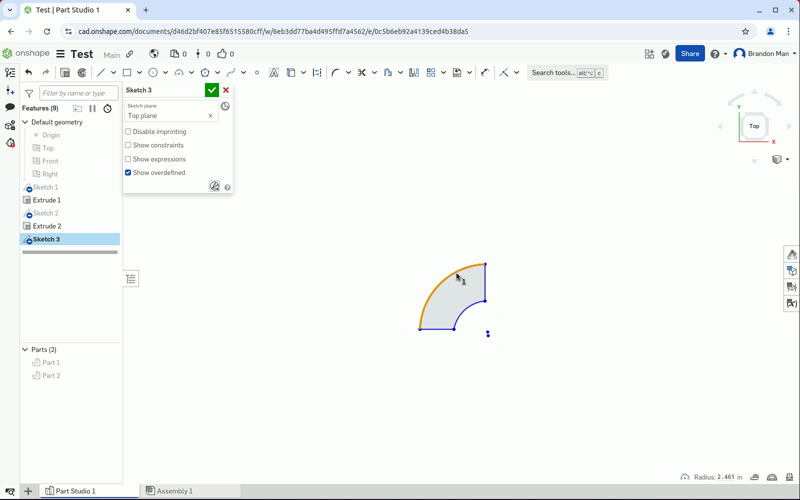
scroll(-6)
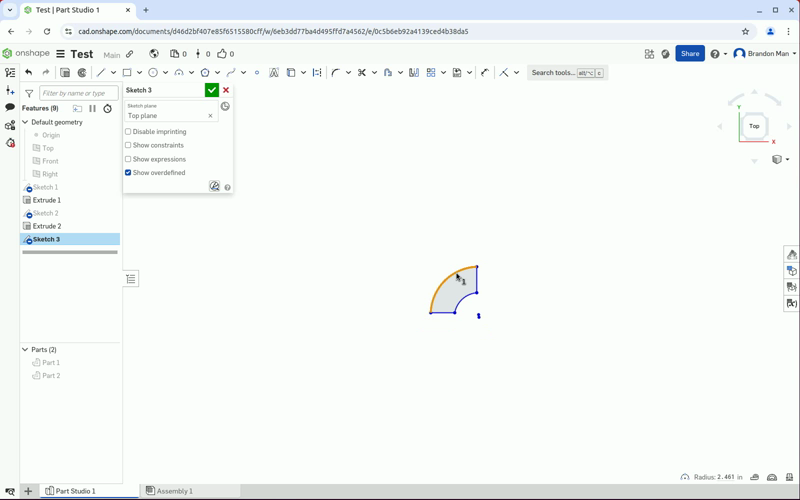
scroll(-6)
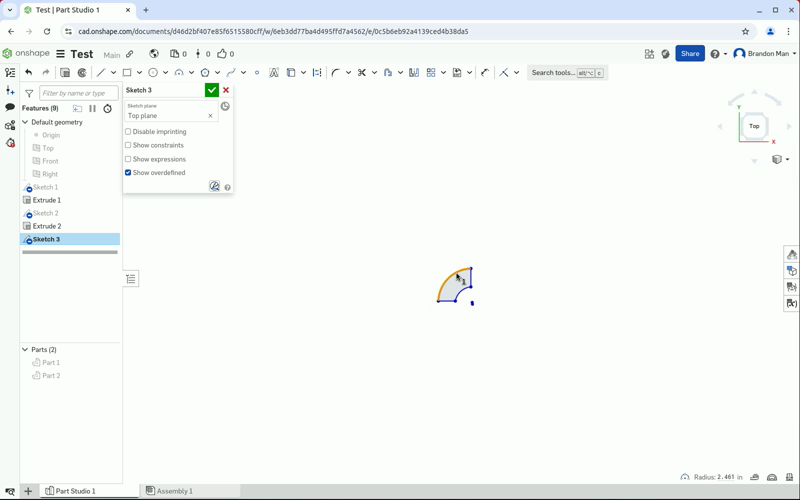
scroll(-6)
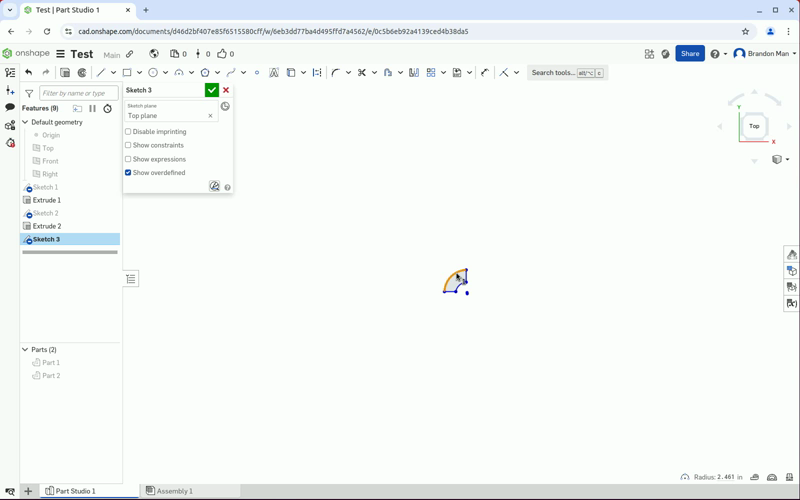
scroll(-6)
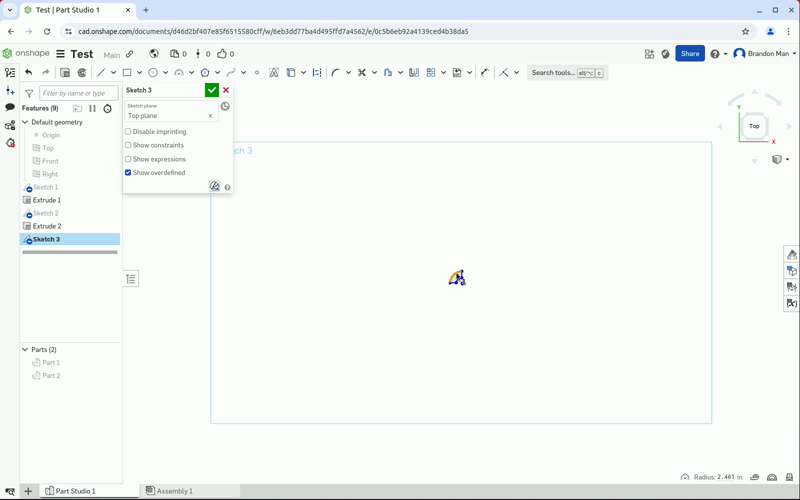
mouse_move(73, 352)
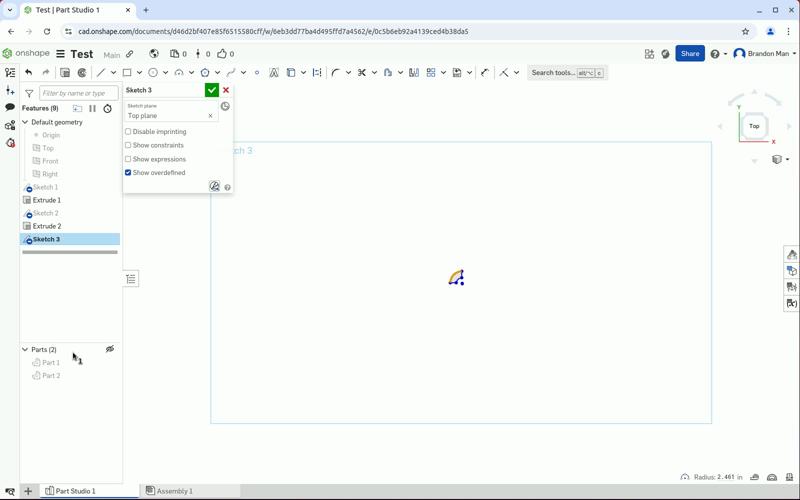
key(shift+y)
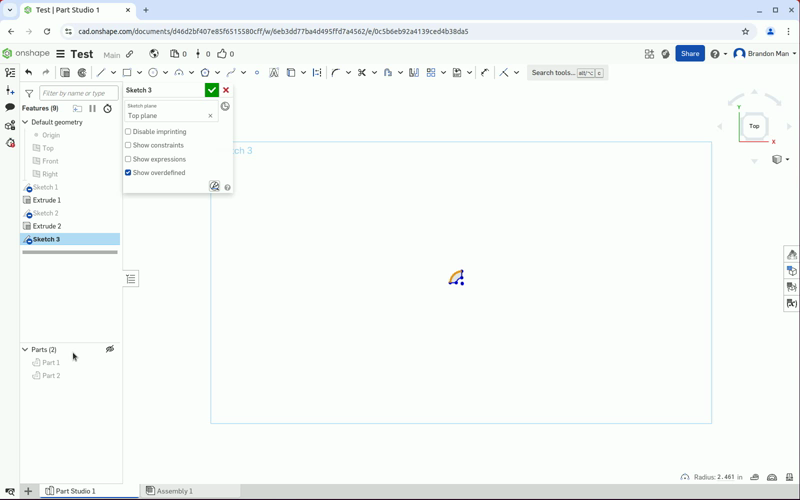
key(shift+e)
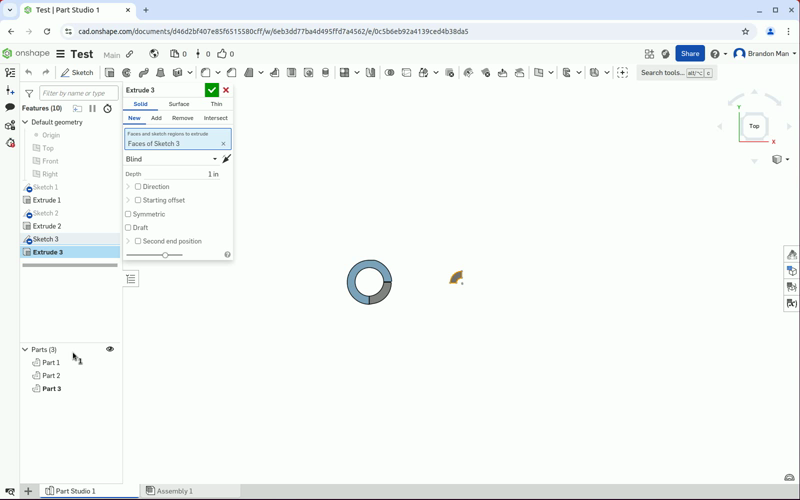
mouse_move(143, 106)
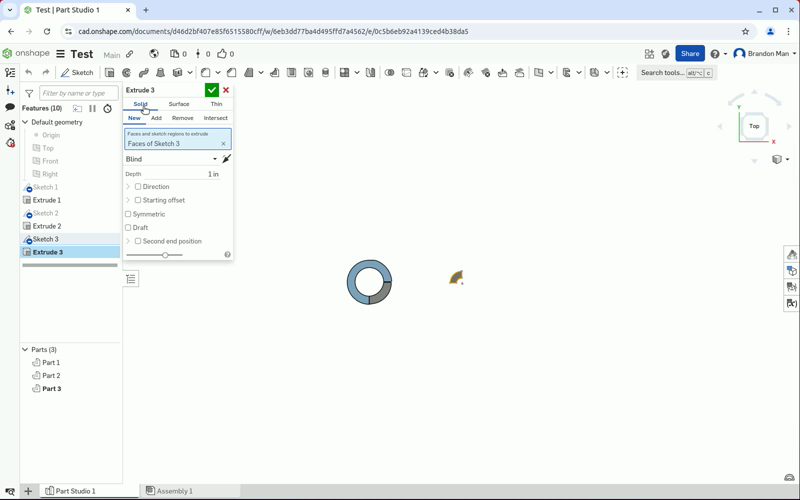
click(143, 106)
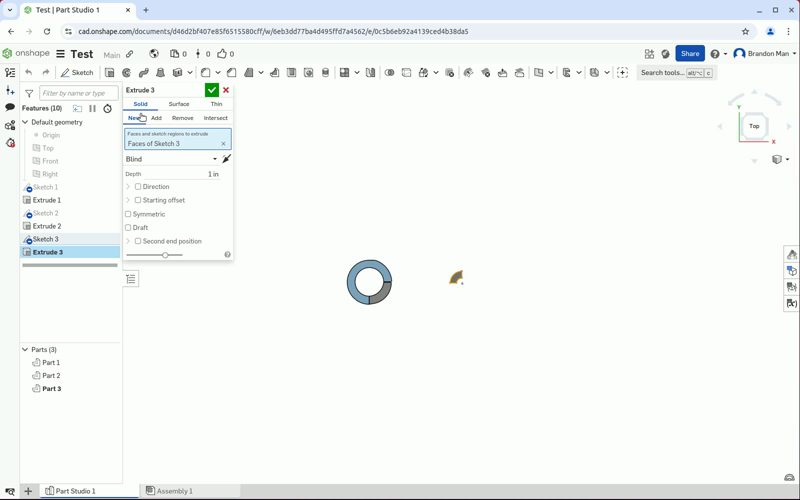
mouse_move(137, 120)
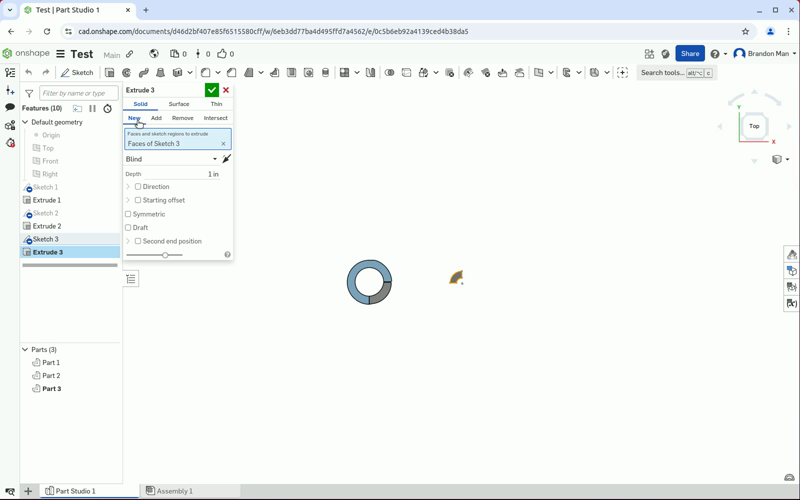
click(137, 120)
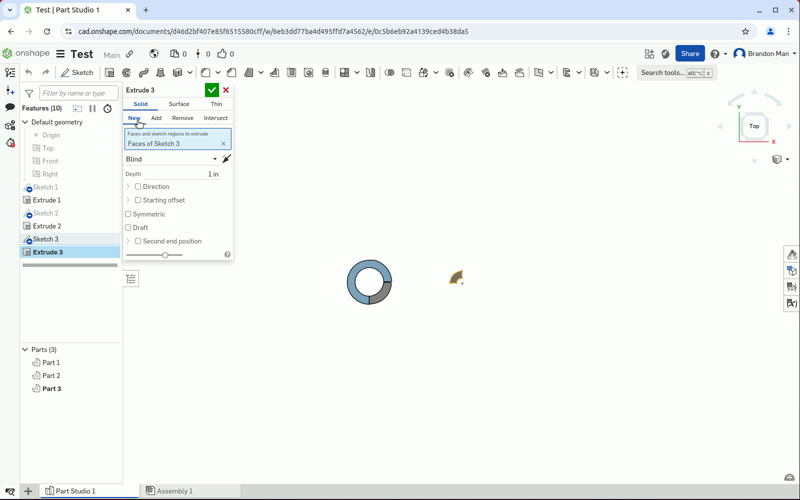
key(tab, 4)
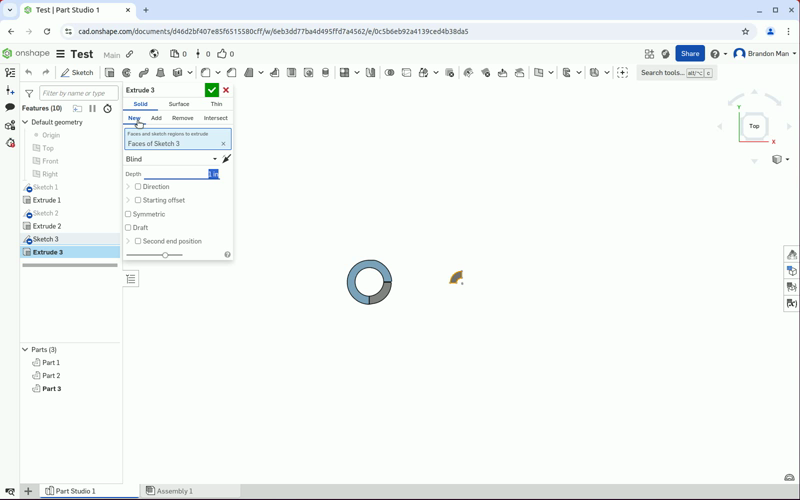
text(2.166)
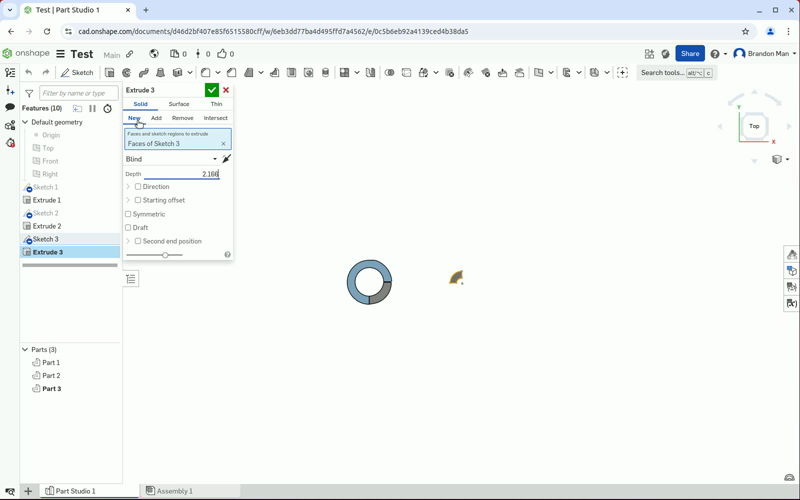
key(enter)
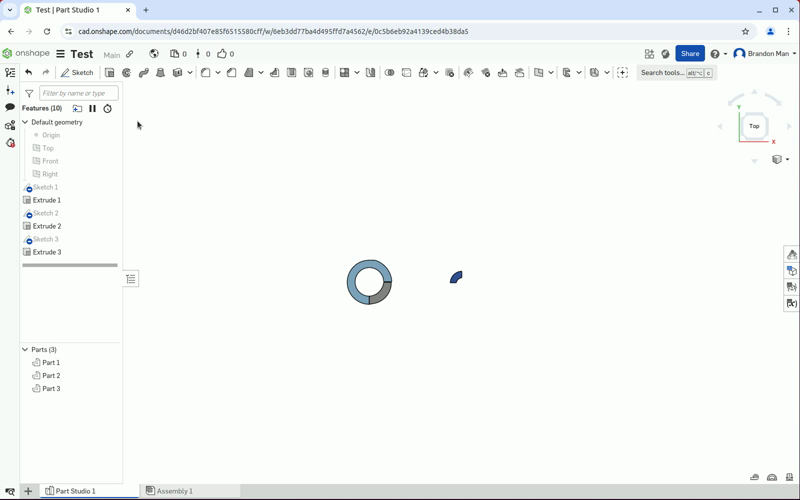
key(shift+h)
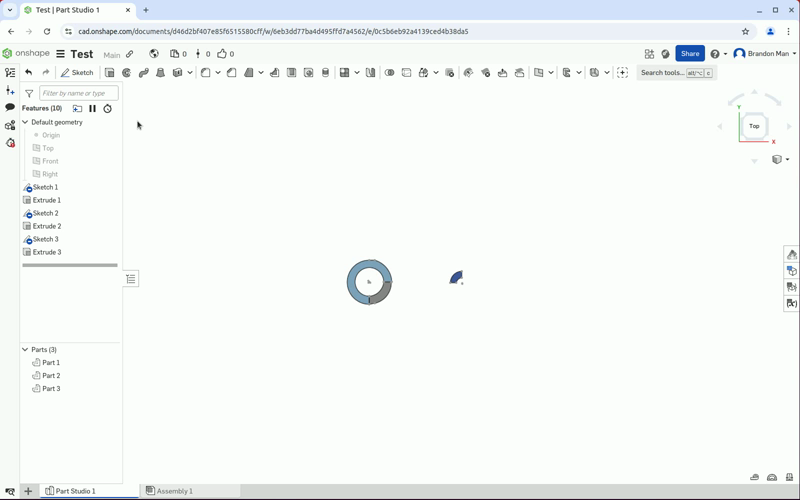
key(shift+h)
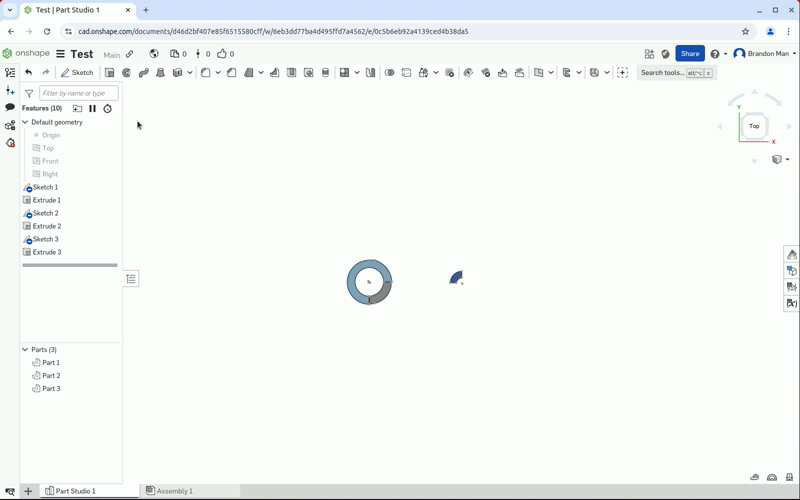
key(shift+7)
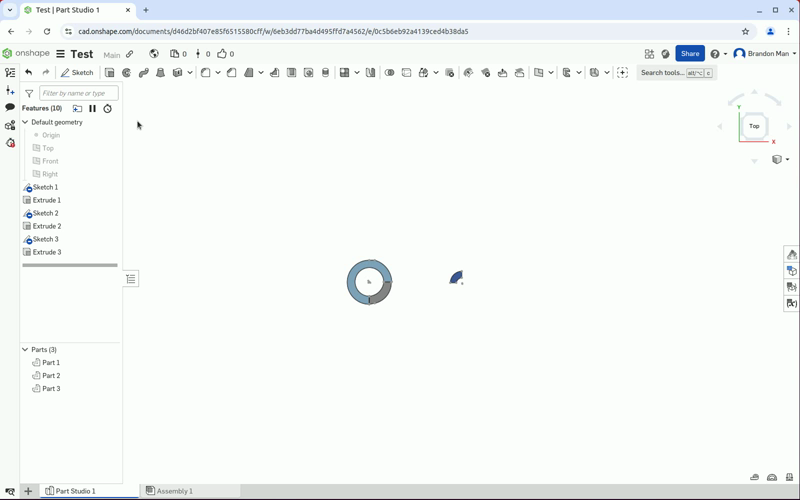
key(up, 3)
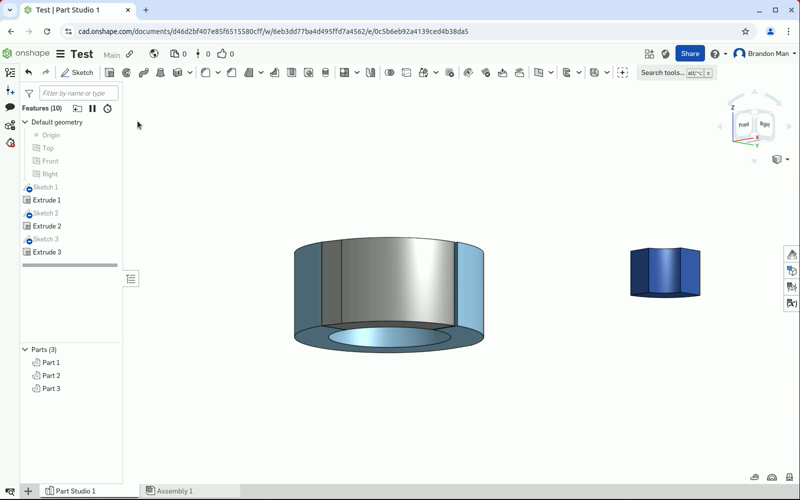
key(left, 3)
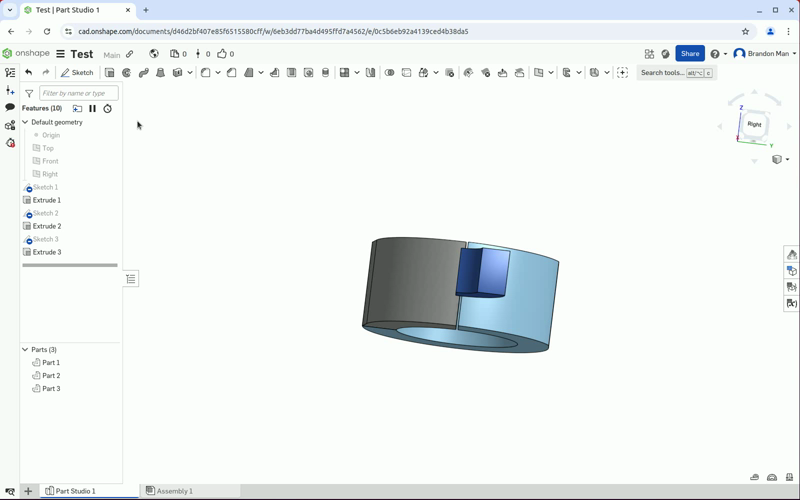
key(right, 3)
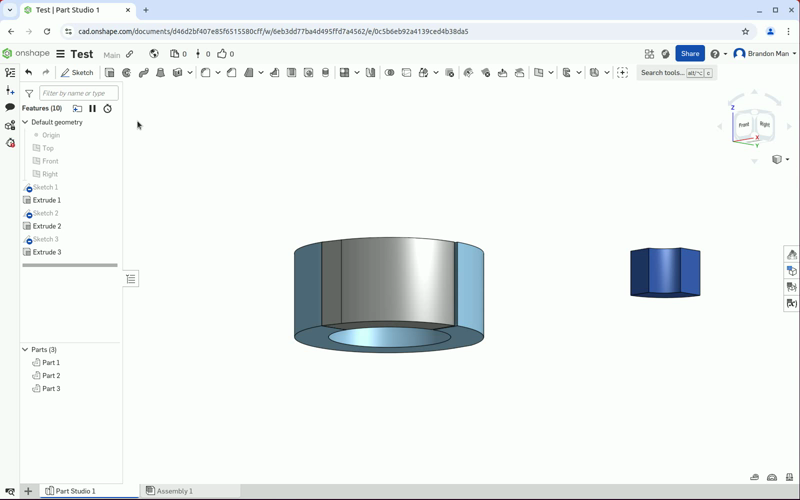
key(down, 3)
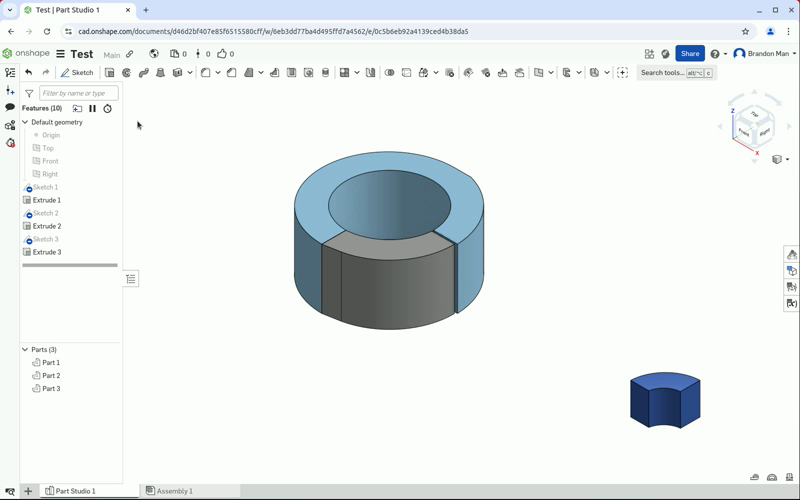
mouse_move(73, 189)
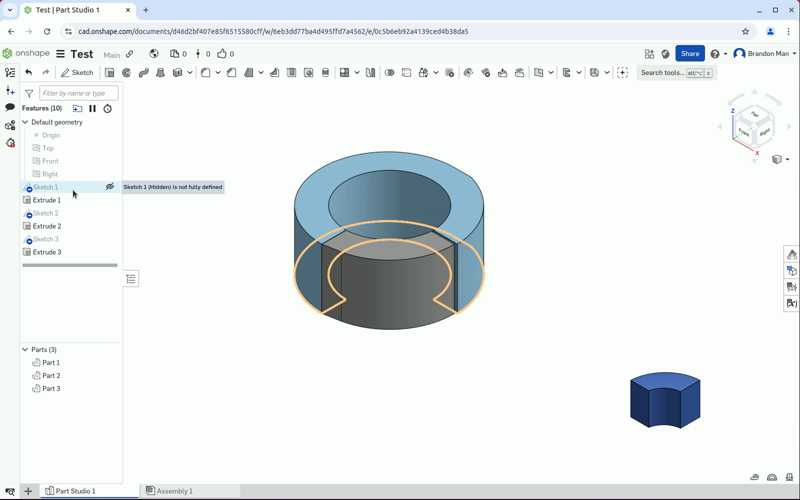
click(73, 189)